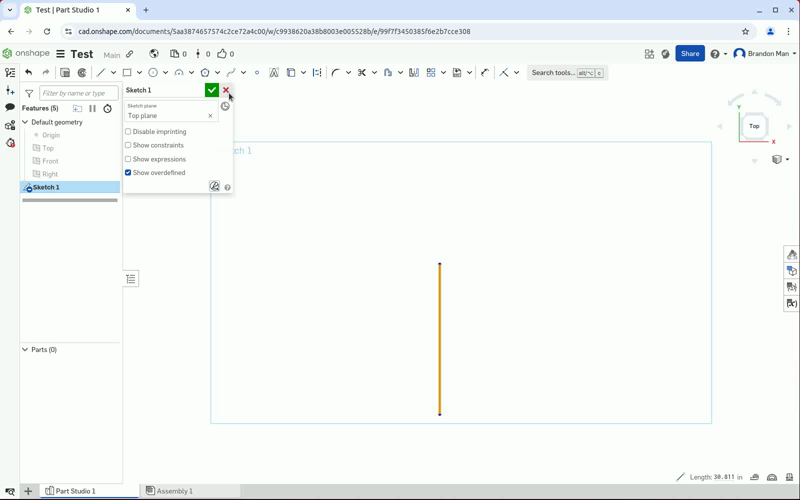
key(shift+h)
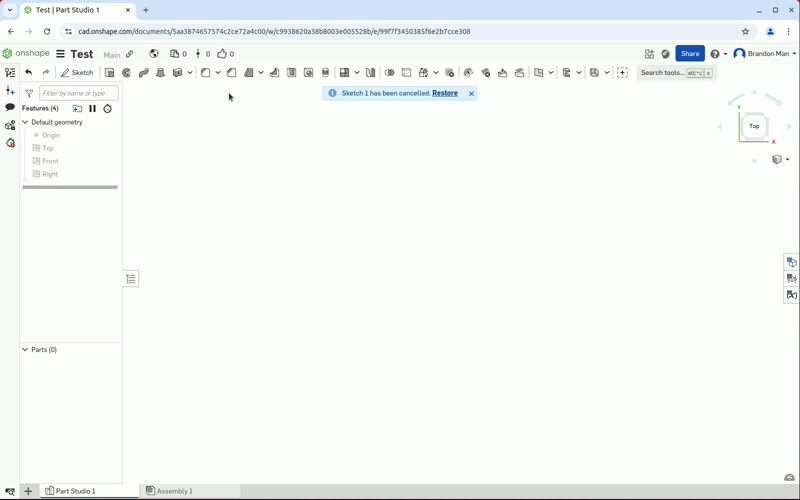
mouse_move(73, 352)
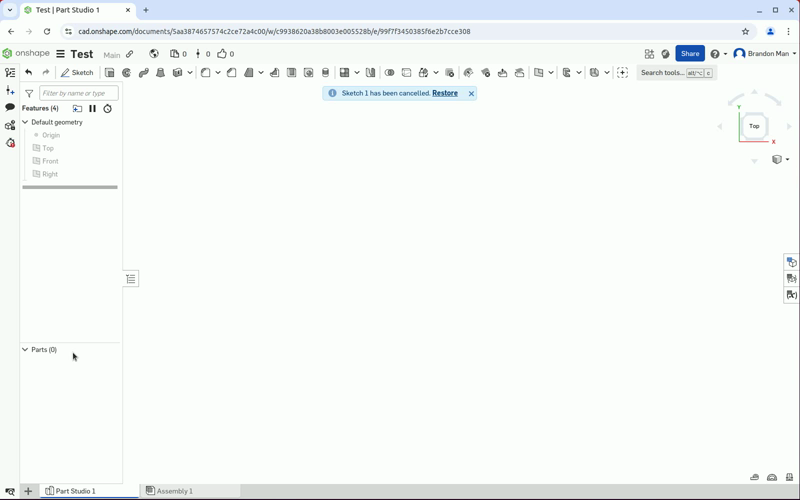
key(y)
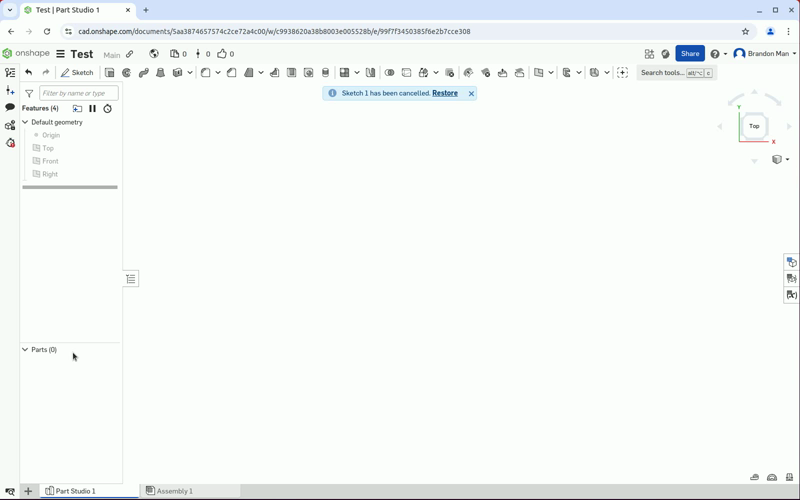
key(shift+p)
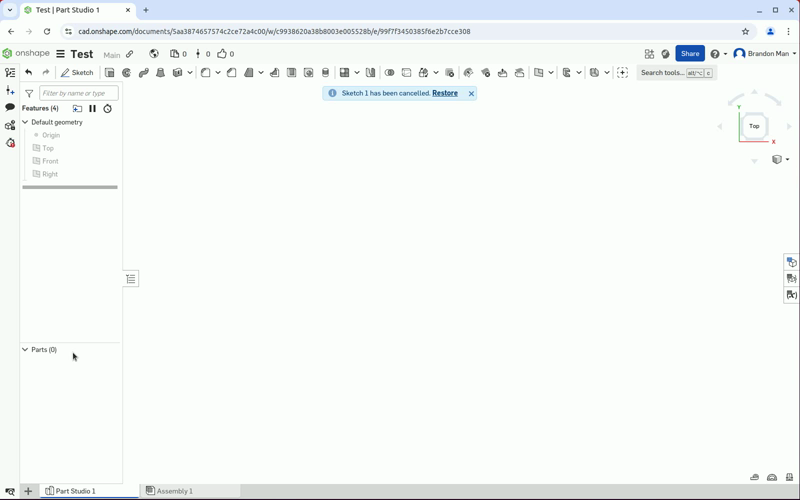
key(space)
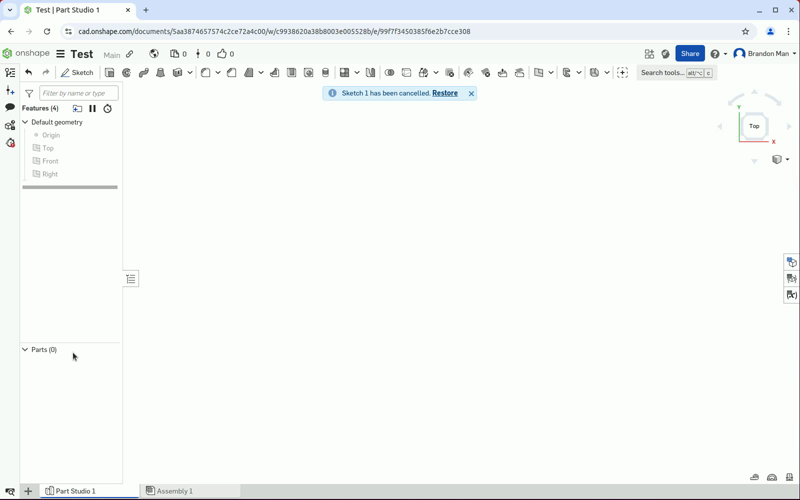
key_down(shift)
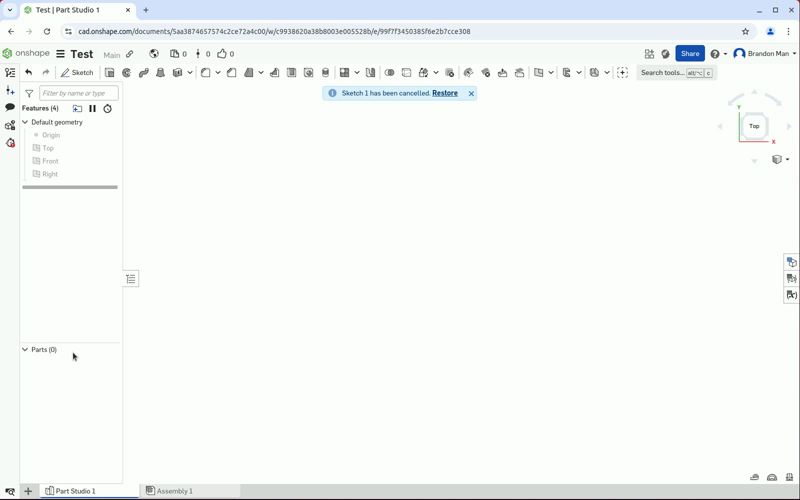
key(up)
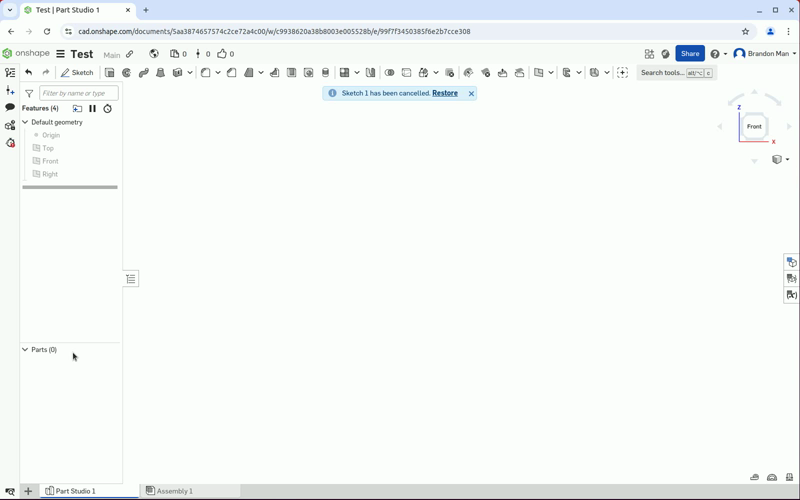
key_up(shift)
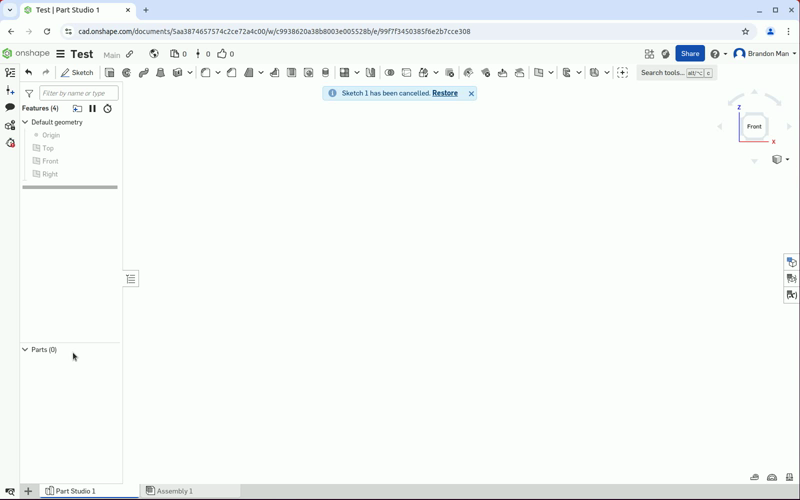
mouse_move(73, 352)
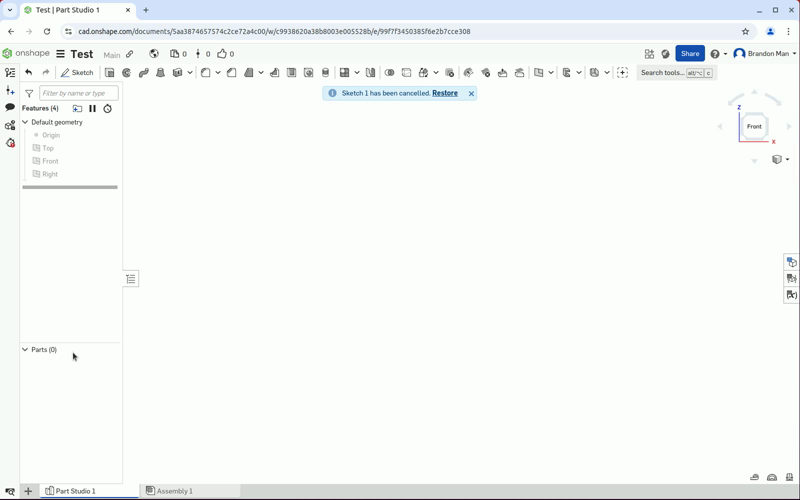
key(shift+y)
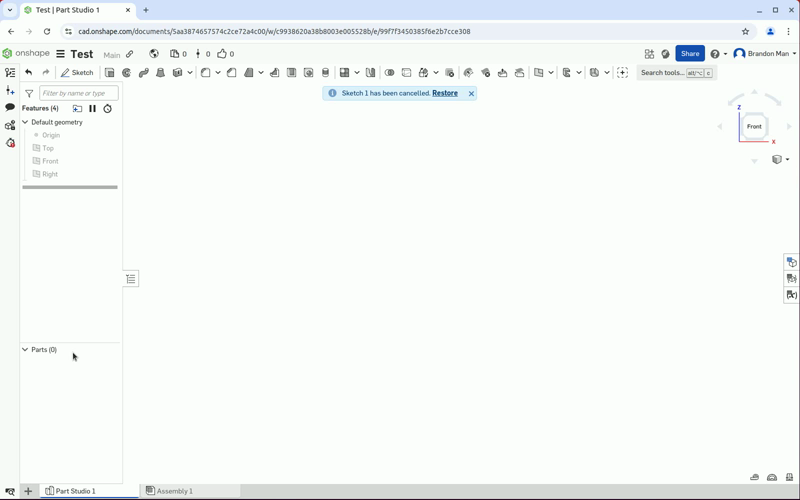
key(shift+s)
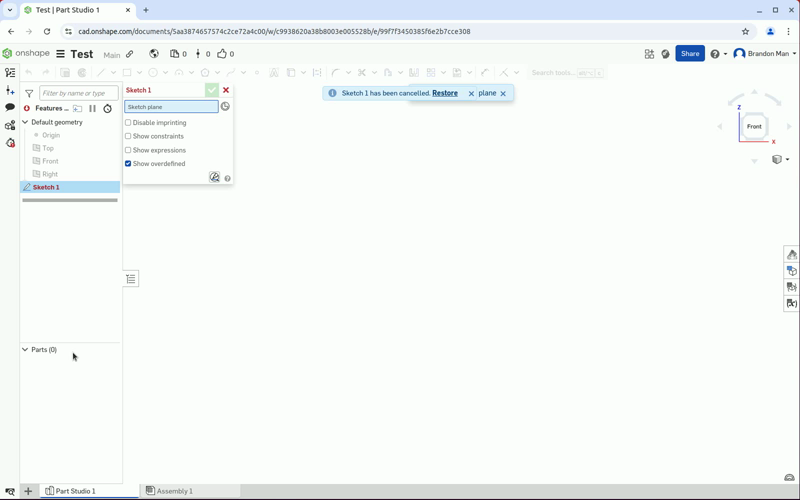
mouse_move(73, 163)
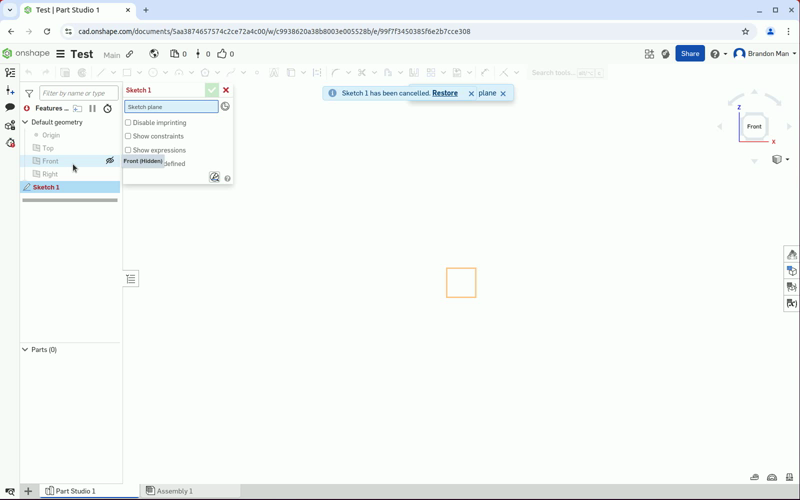
click(73, 163)
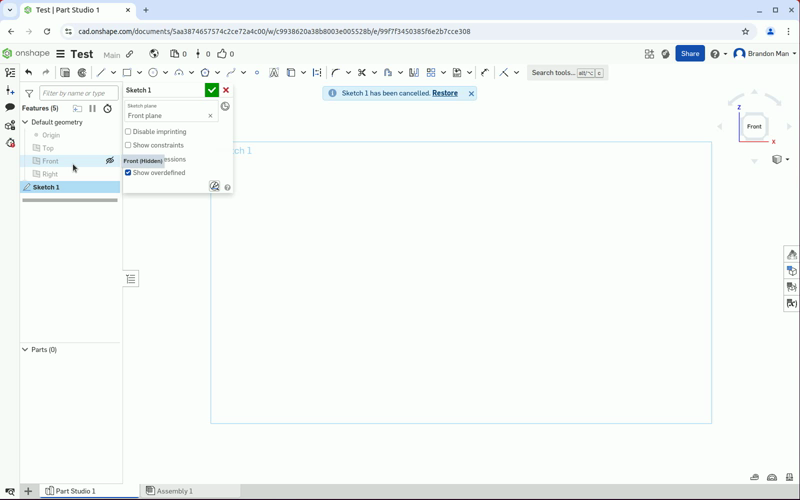
mouse_move(73, 352)
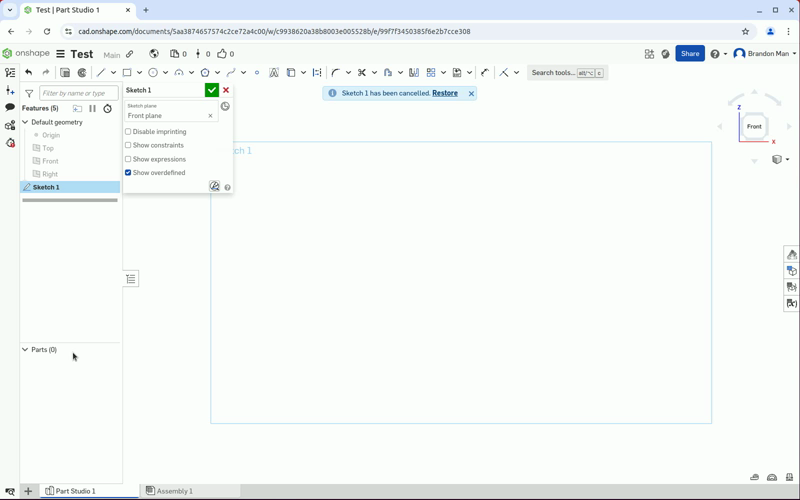
key(y)
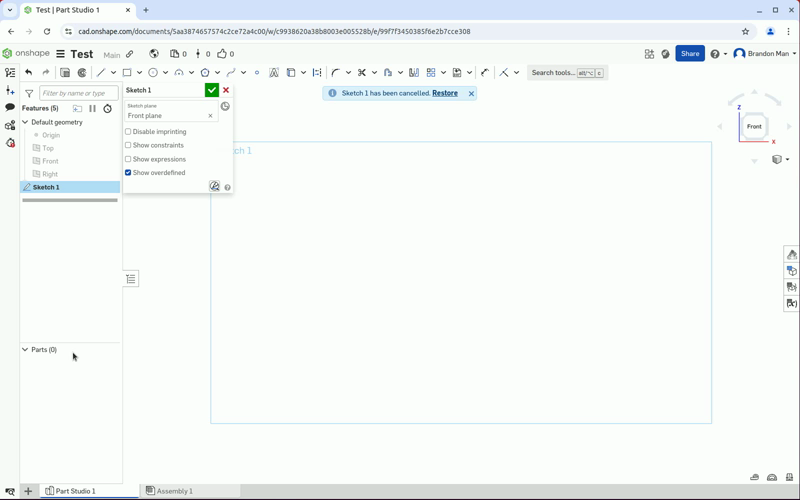
key(c)
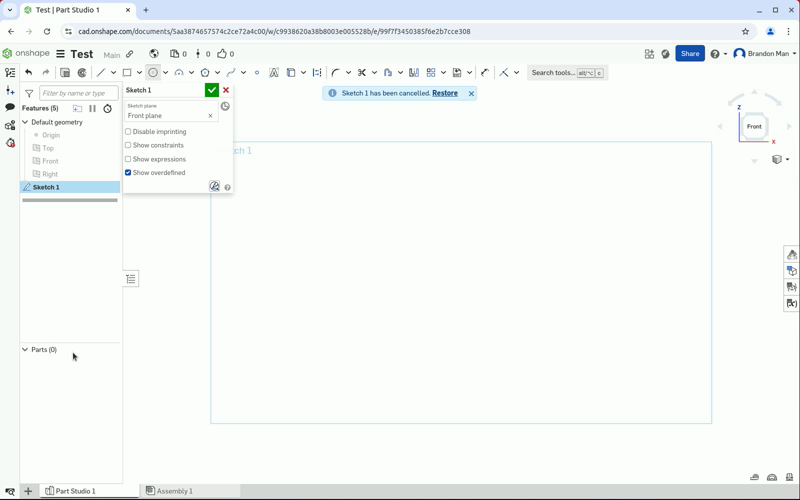
key_down(shift)
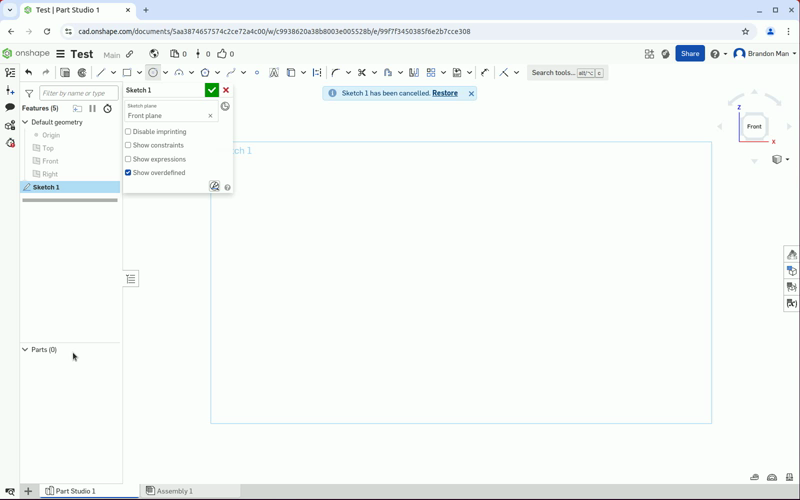
mouse_move(461, 282)
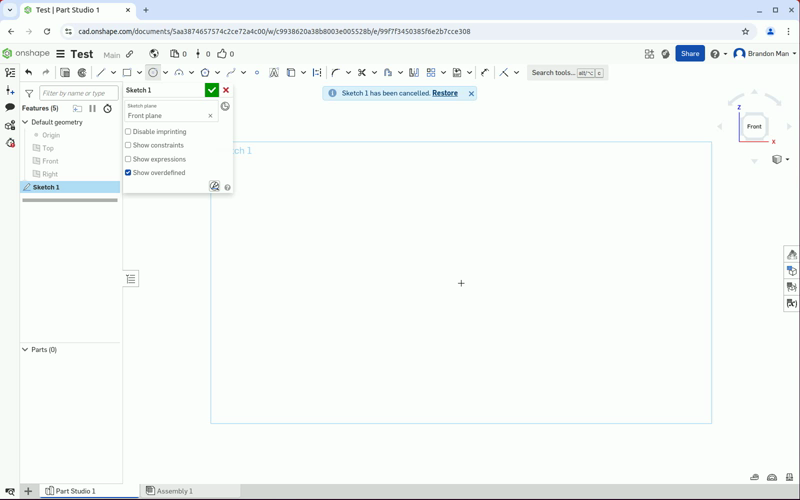
click(461, 282)
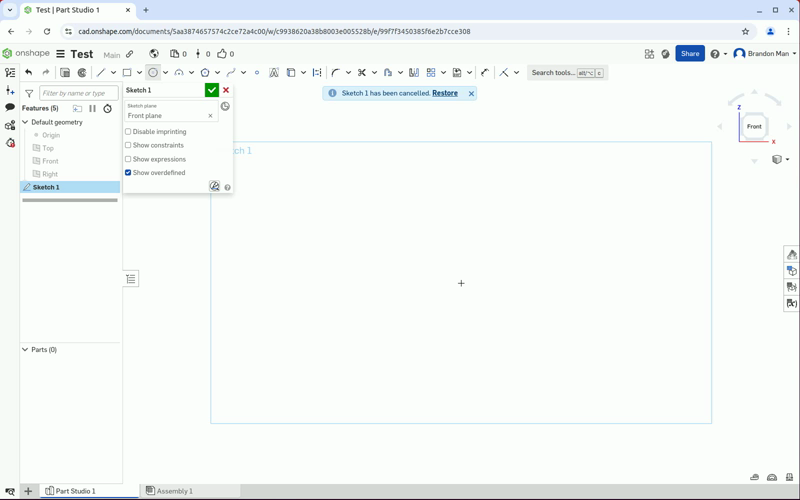
key_up(shift)
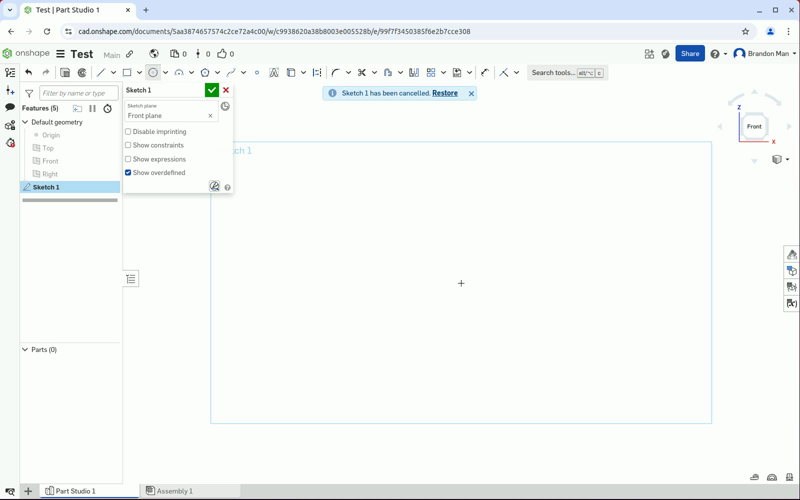
mouse_move(470, 282)
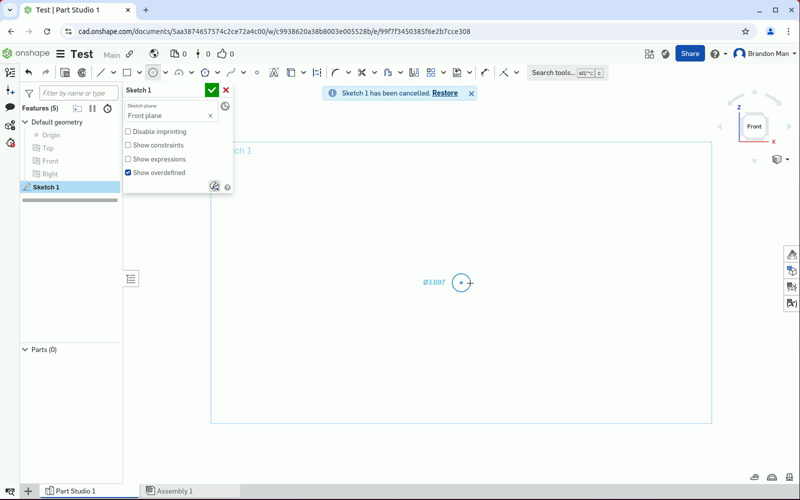
click(470, 282)
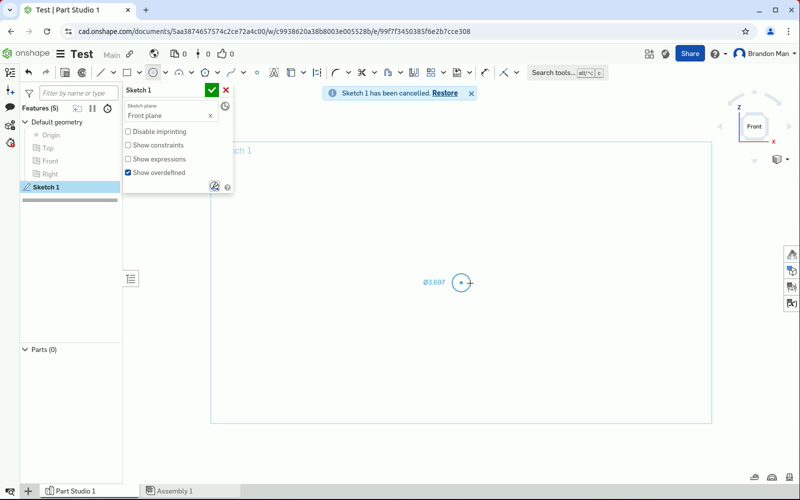
key(esc)
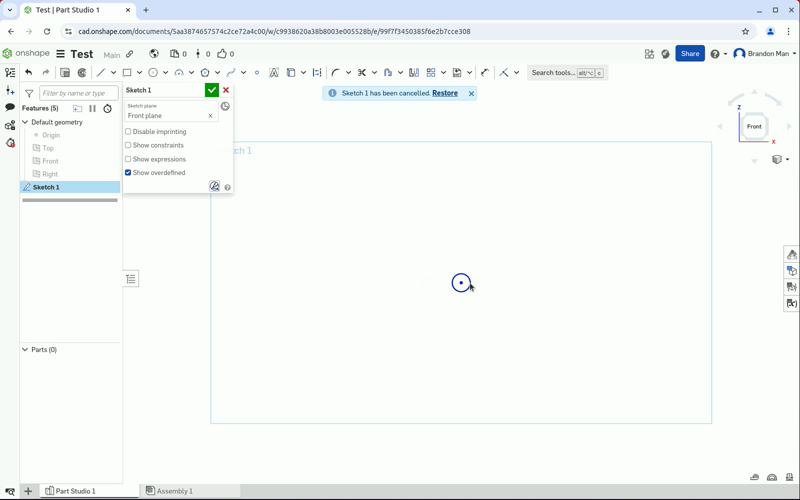
key(c)
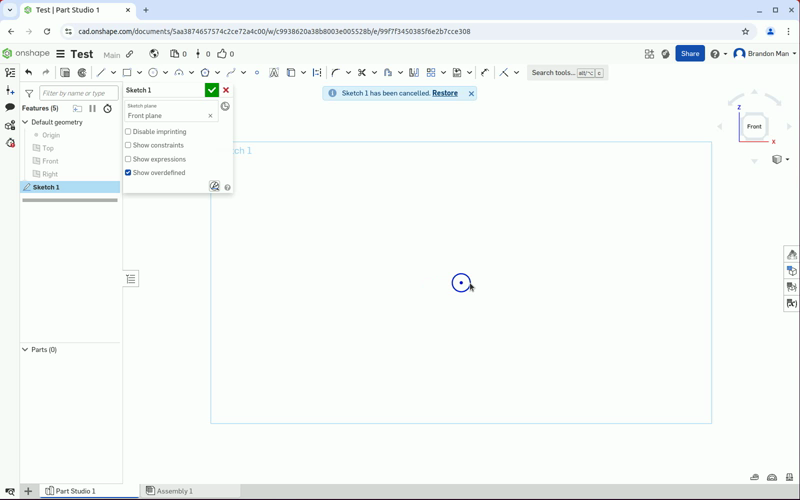
key_down(shift)
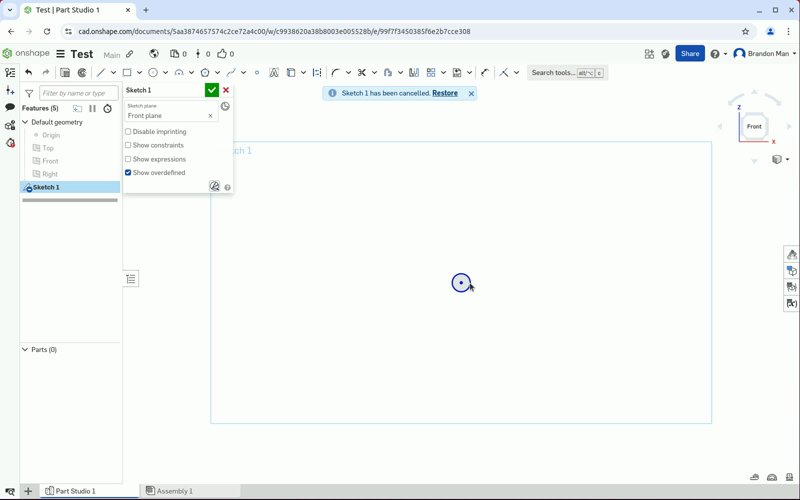
mouse_move(461, 282)
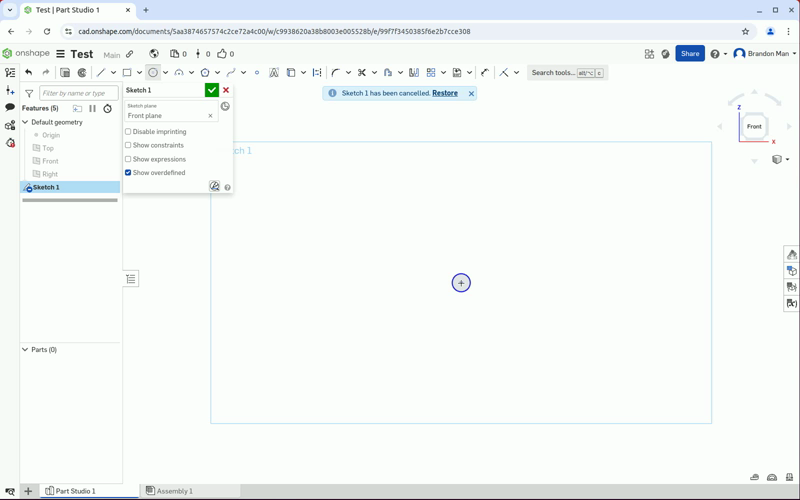
click(461, 282)
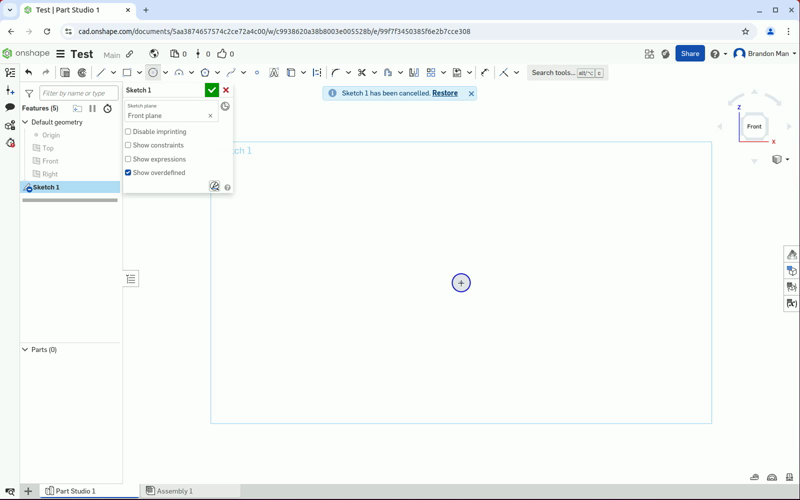
key_up(shift)
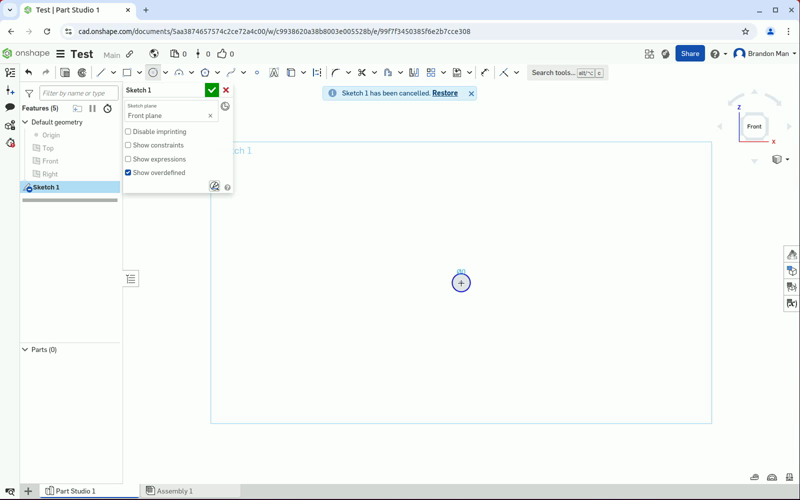
mouse_move(464, 282)
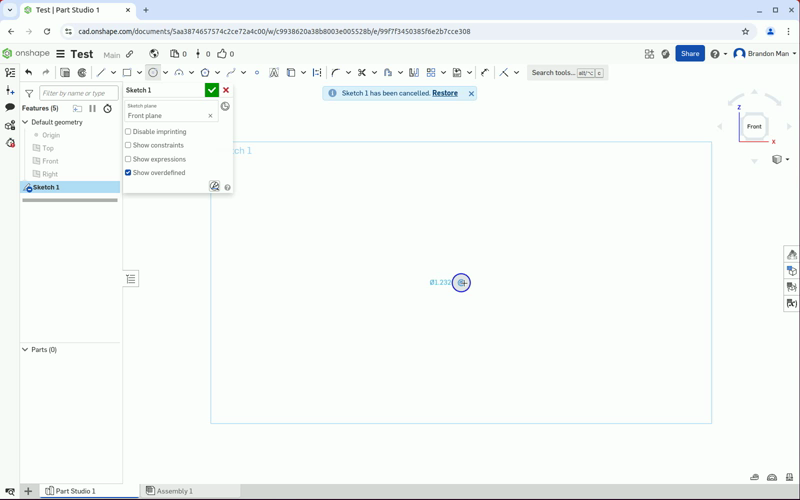
scroll(6)
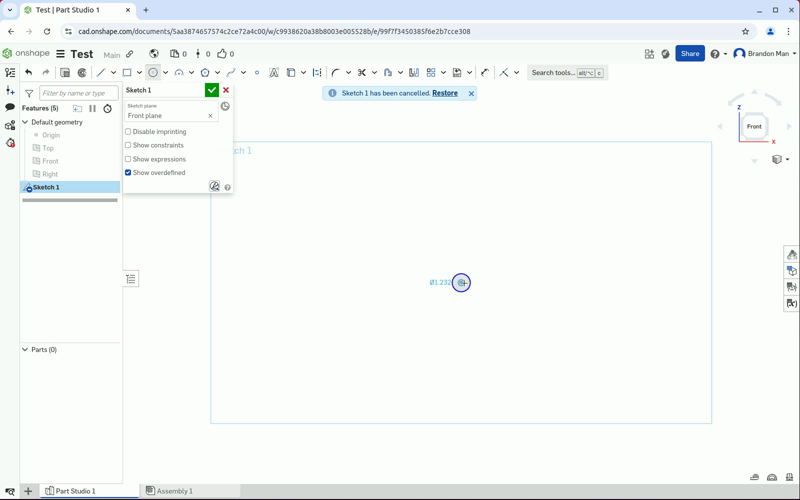
scroll(6)
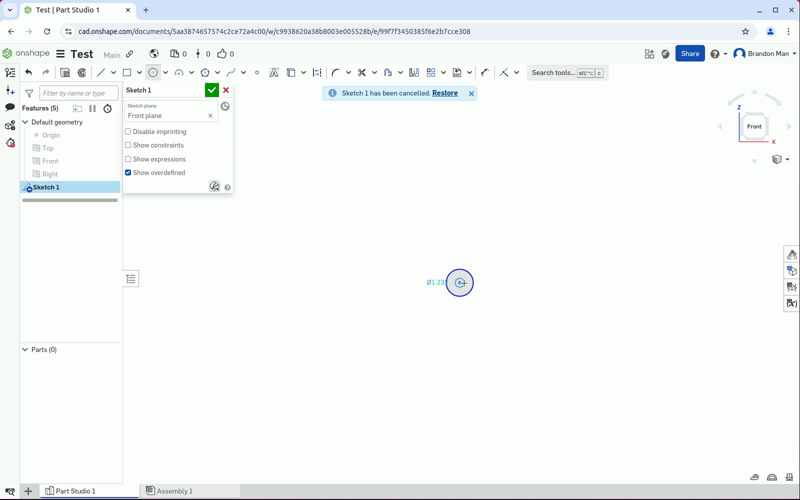
scroll(6)
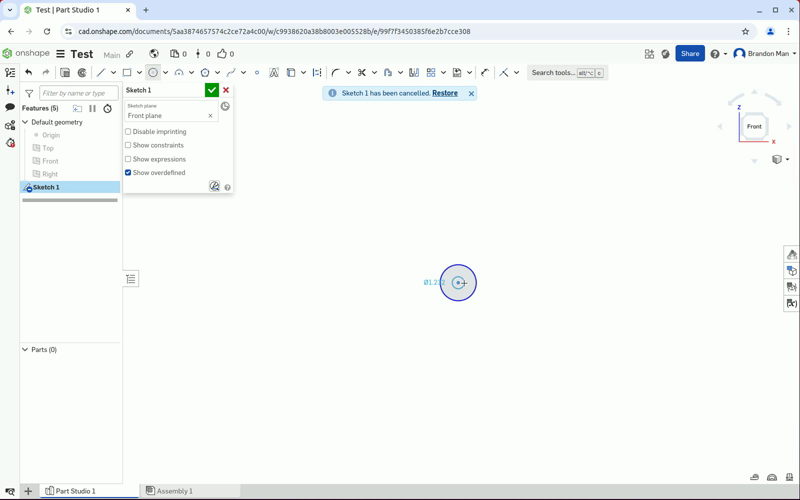
scroll(6)
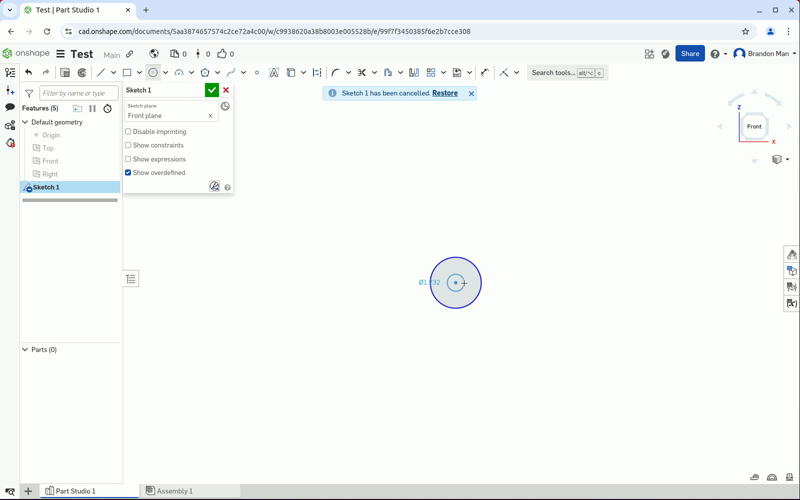
scroll(6)
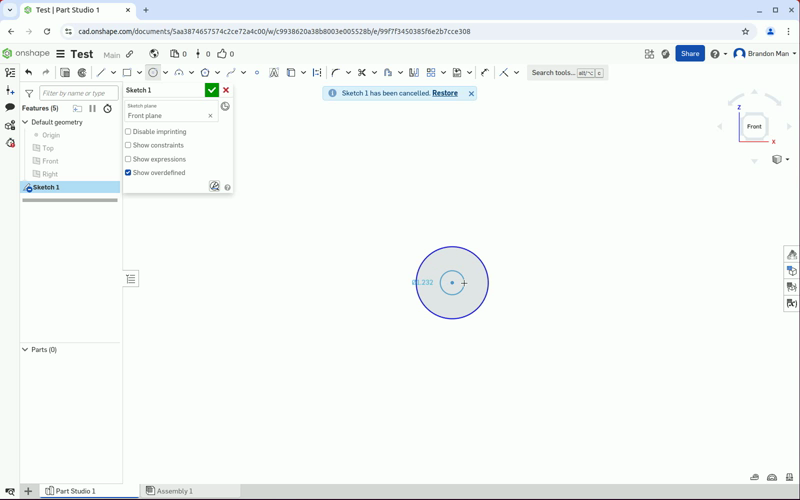
scroll(6)
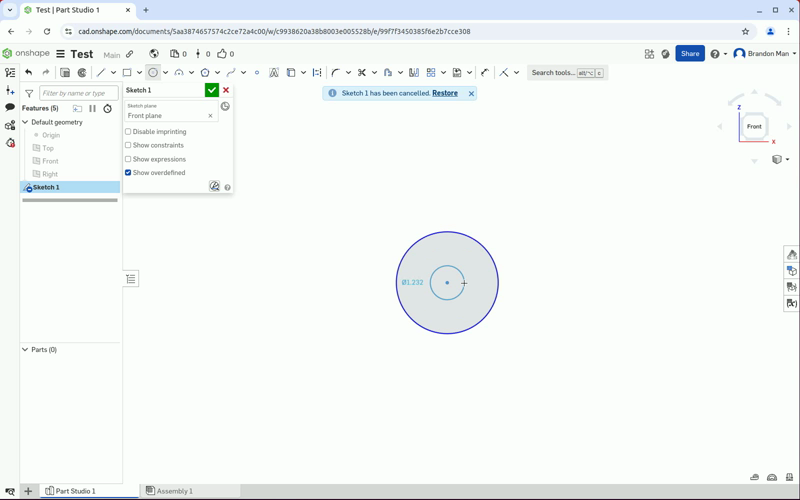
scroll(6)
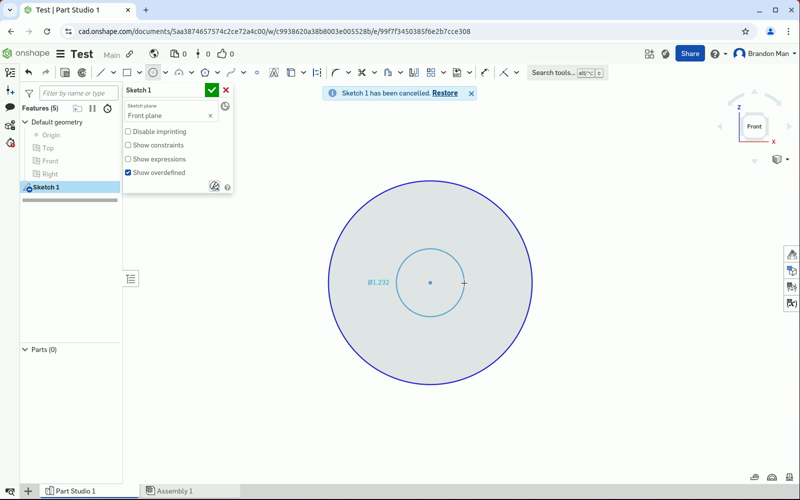
click(464, 282)
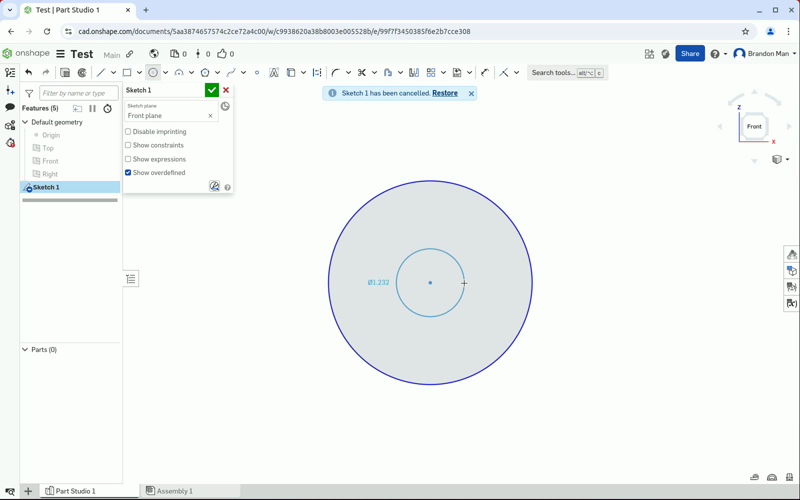
scroll(-6)
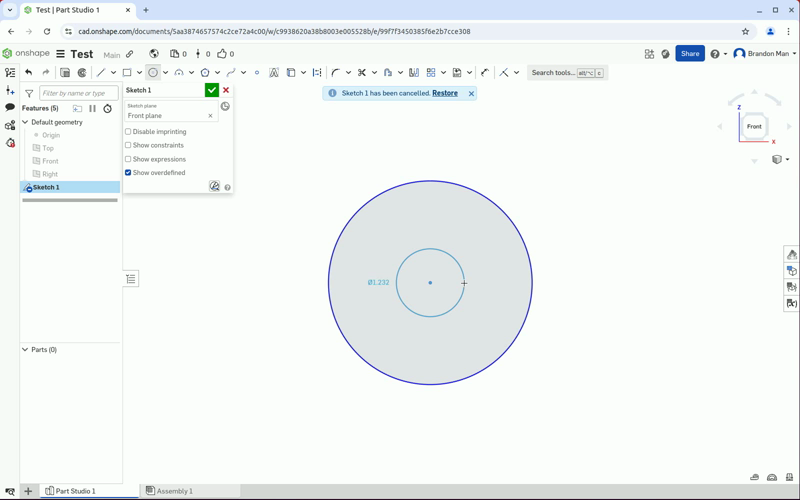
scroll(-6)
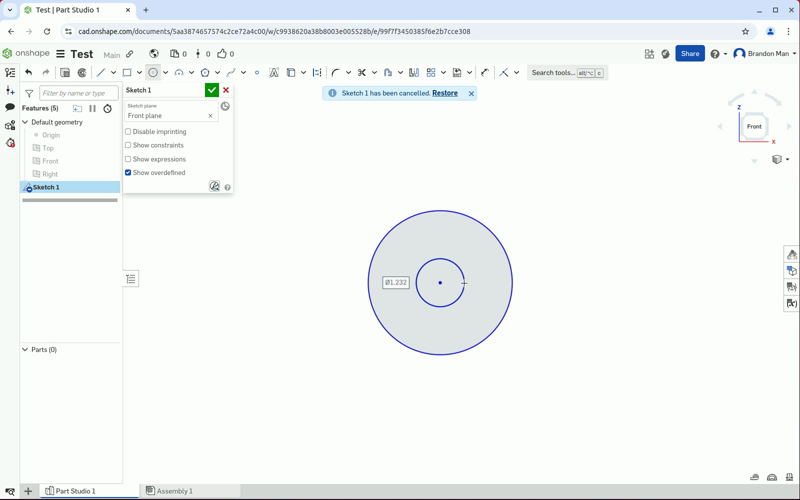
scroll(-6)
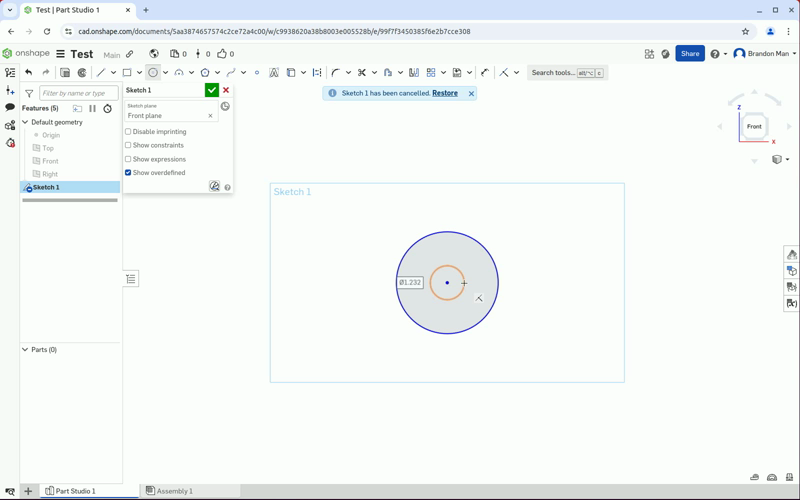
scroll(-6)
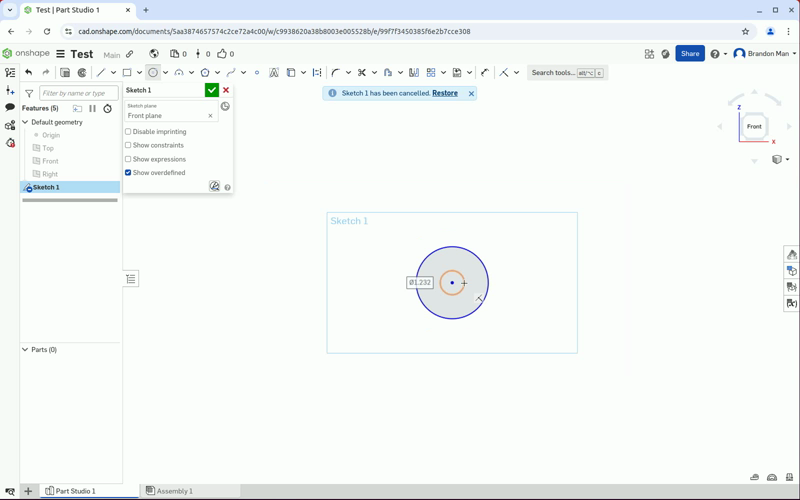
scroll(-6)
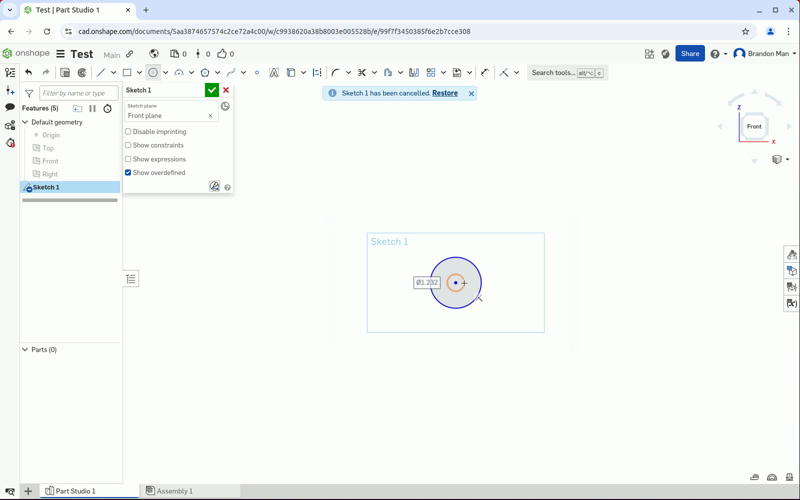
scroll(-6)
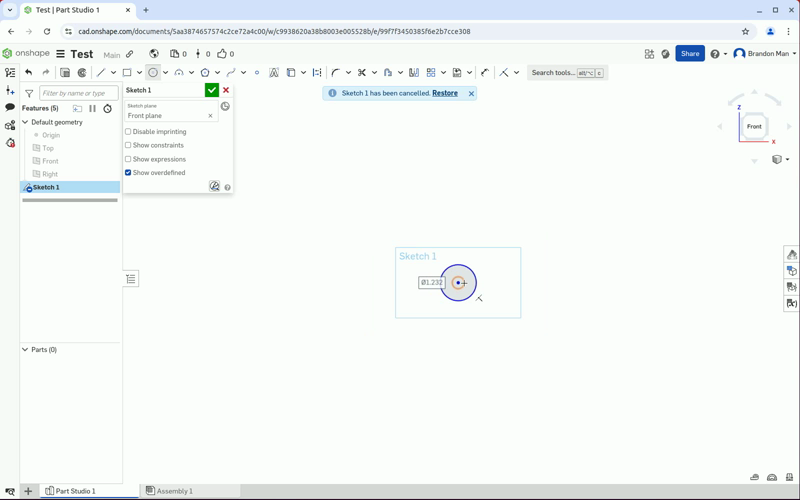
scroll(-6)
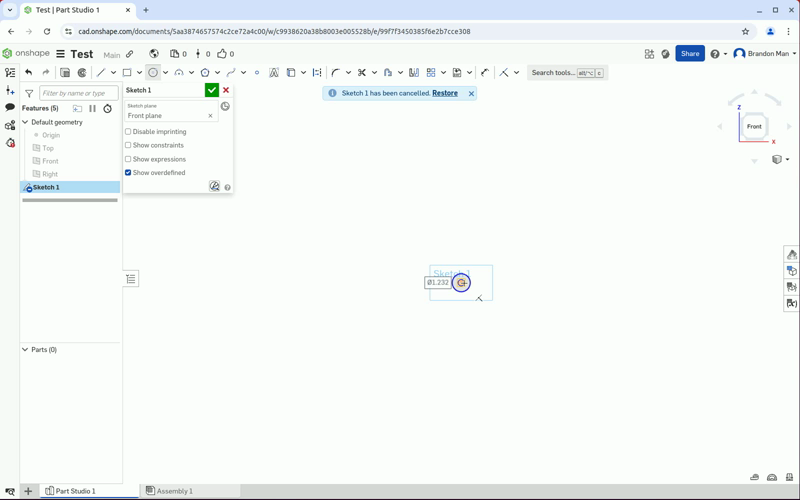
key(esc)
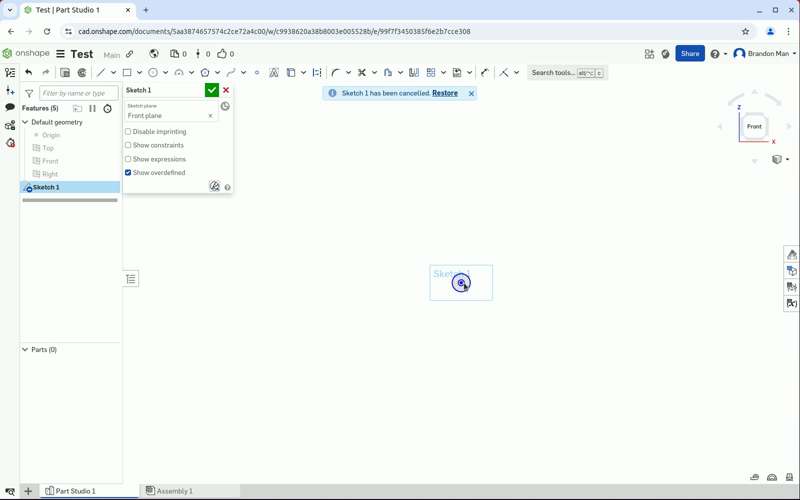
mouse_move(467, 284)
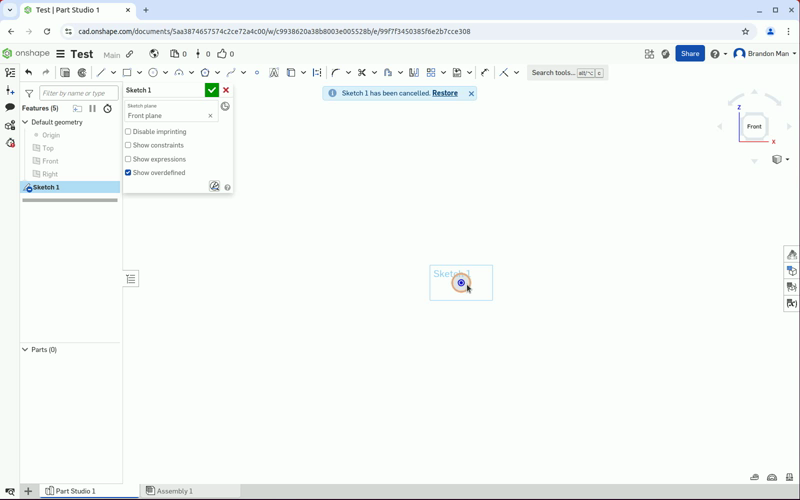
scroll(6)
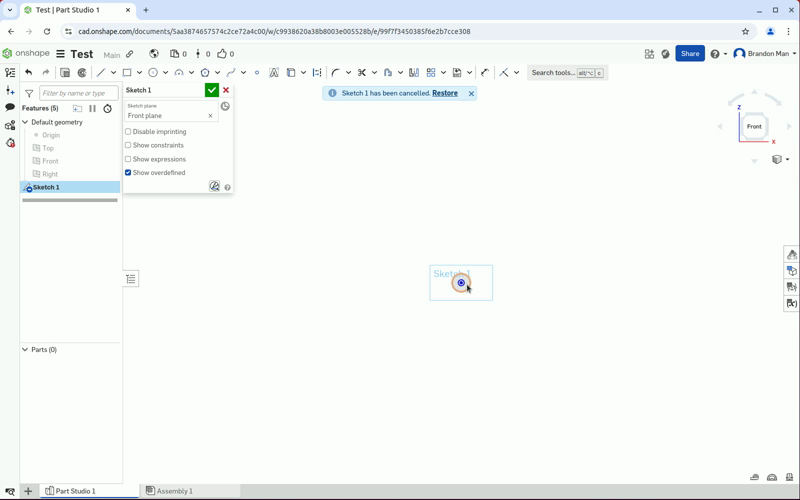
scroll(6)
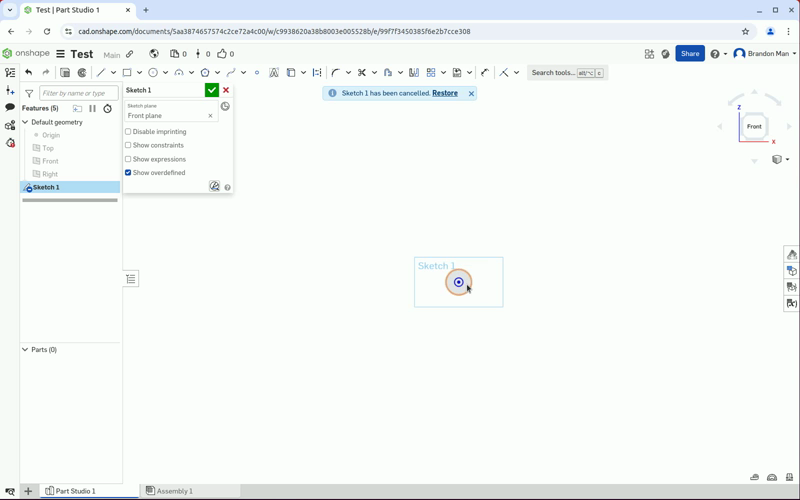
scroll(6)
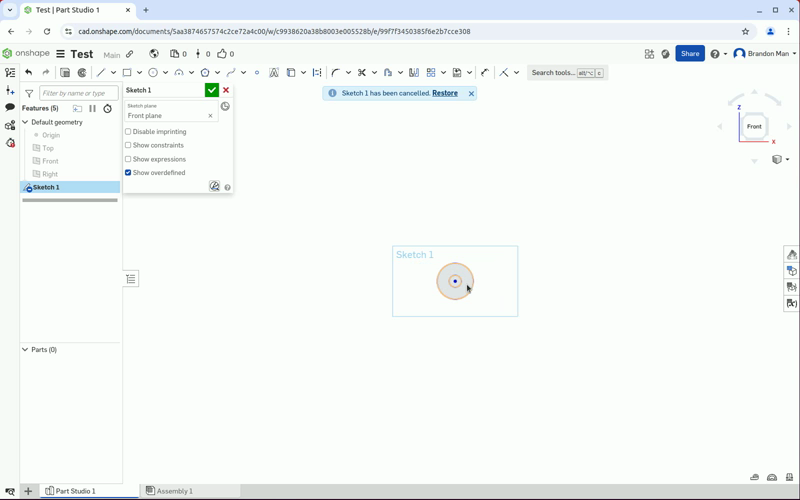
scroll(6)
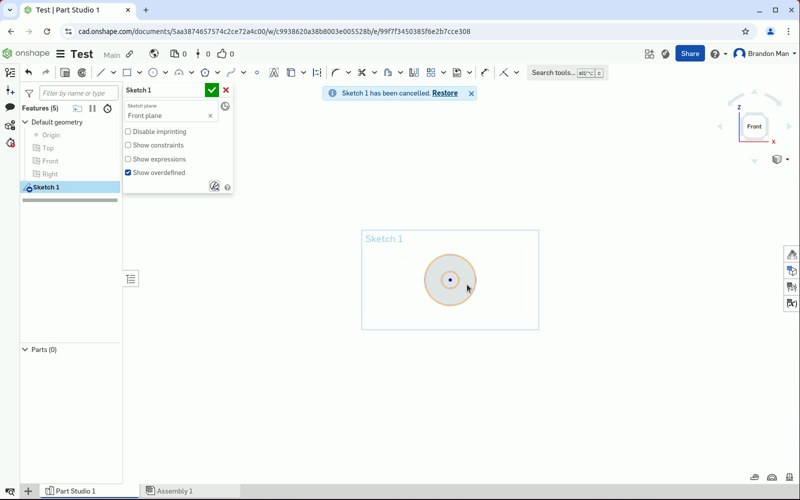
scroll(6)
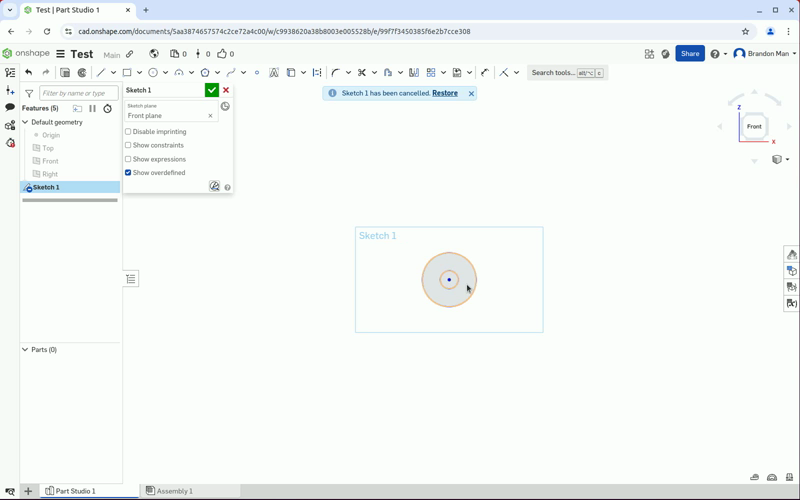
scroll(6)
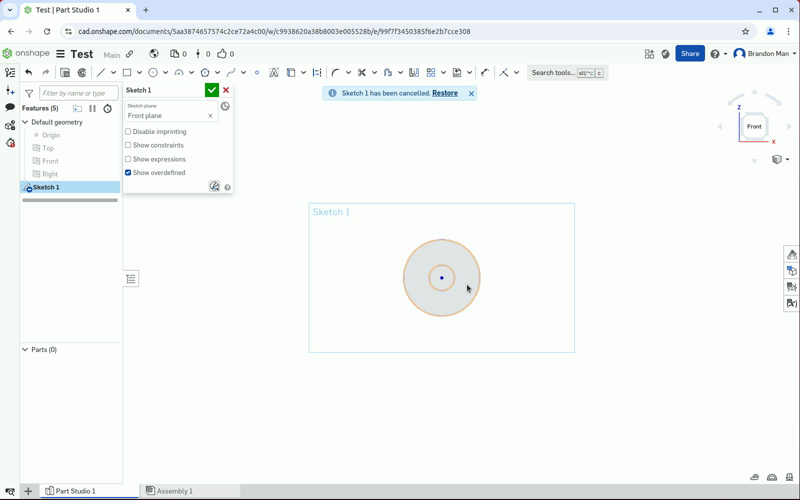
scroll(6)
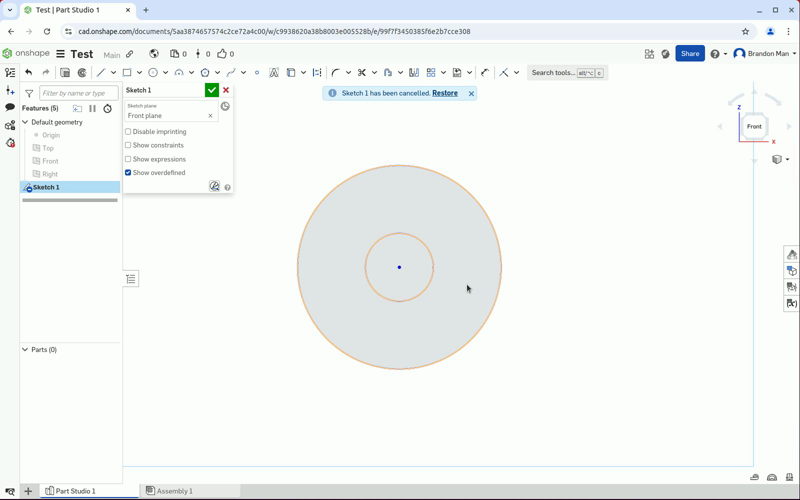
click(467, 284)
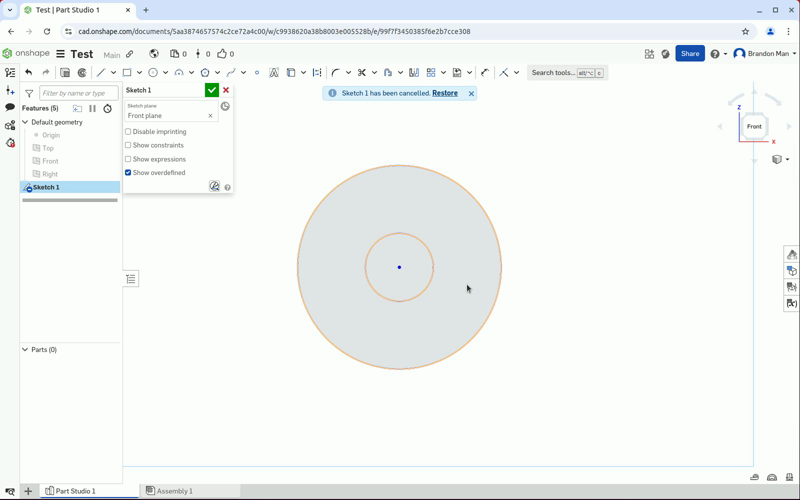
scroll(-6)
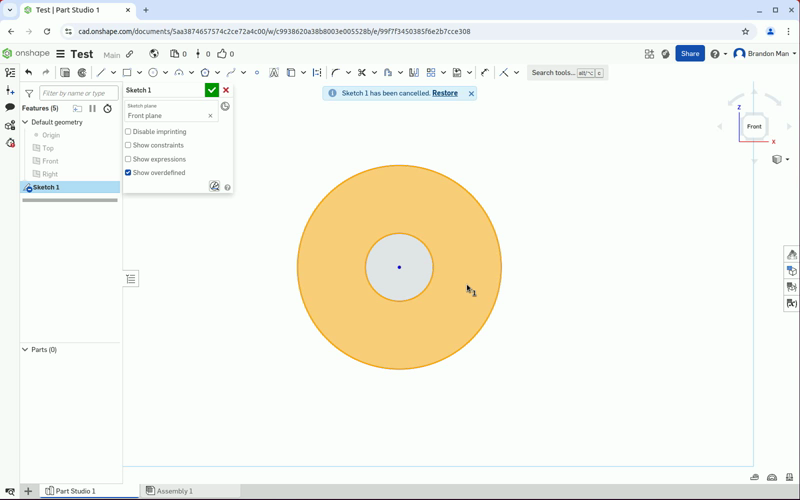
scroll(-6)
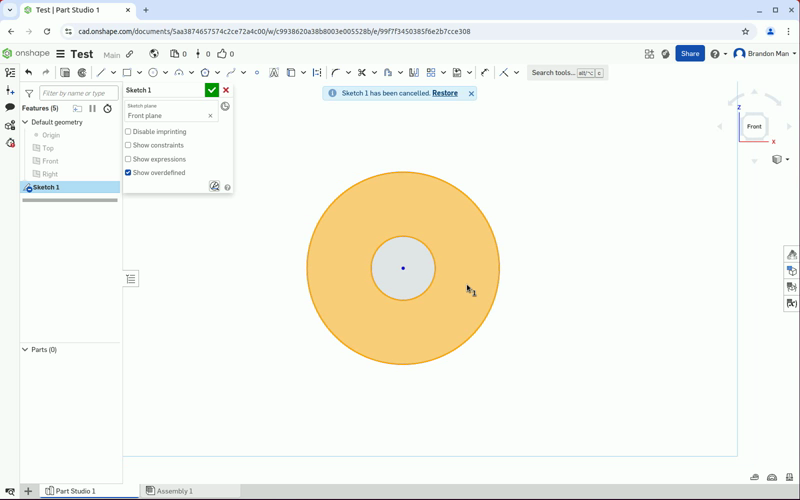
scroll(-6)
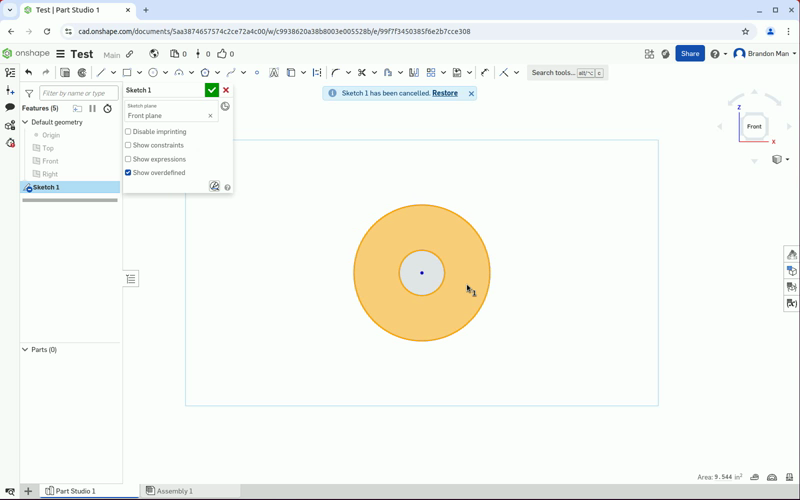
scroll(-6)
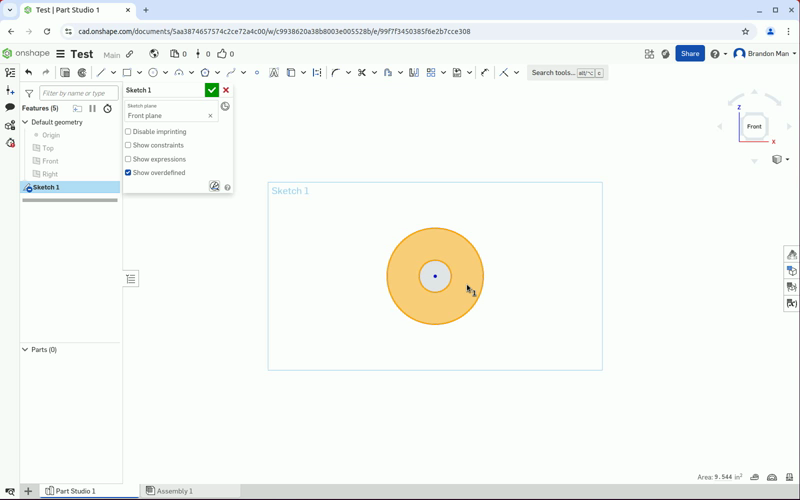
scroll(-6)
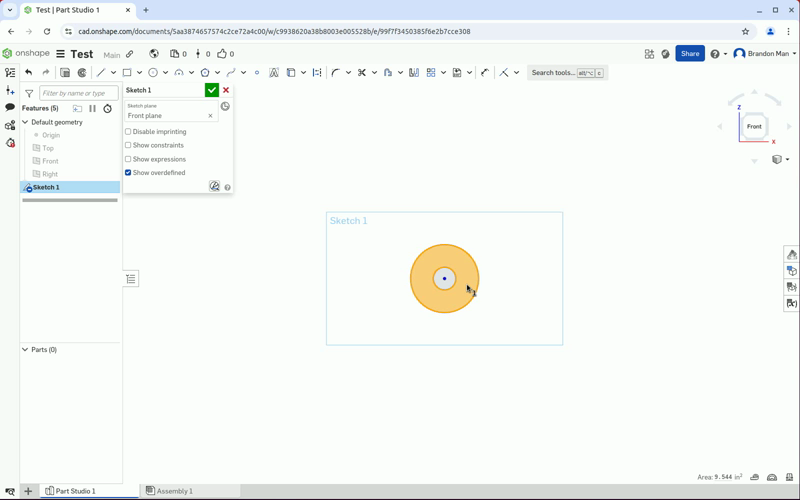
scroll(-6)
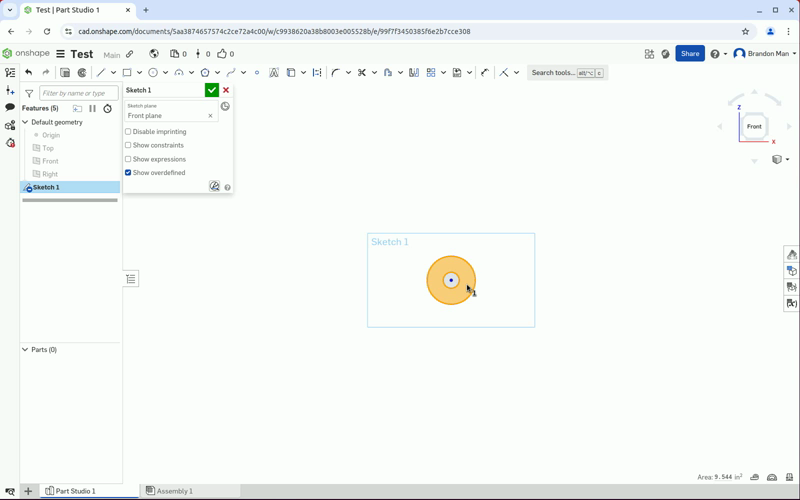
scroll(-6)
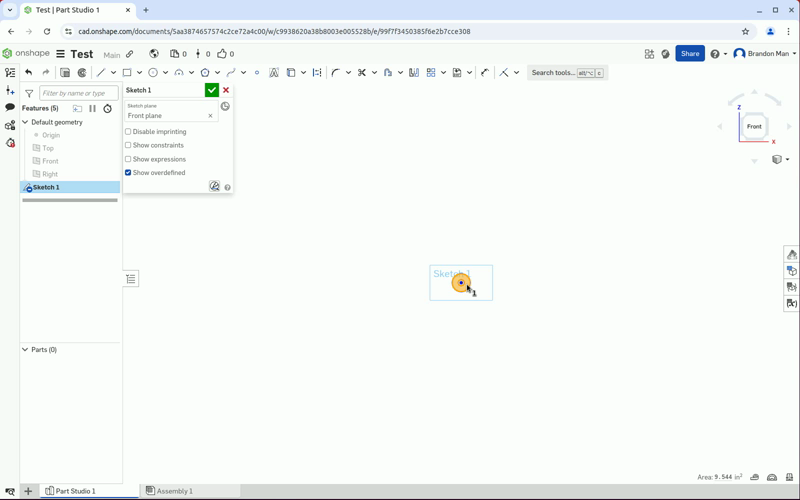
mouse_move(73, 352)
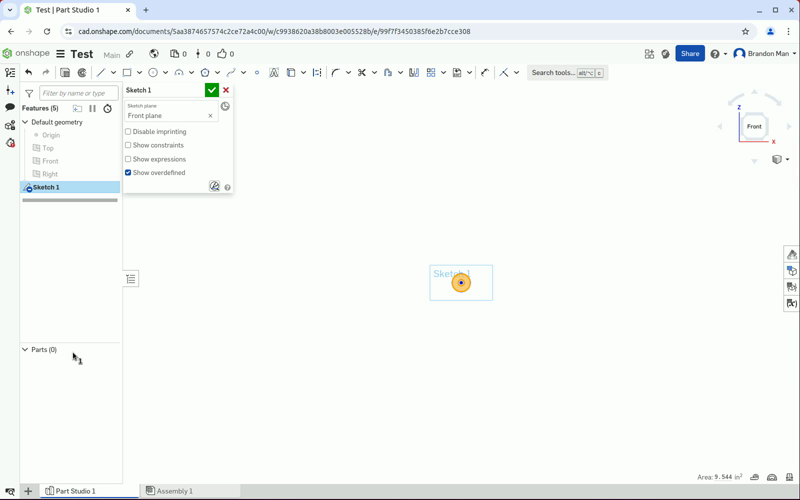
key(shift+y)
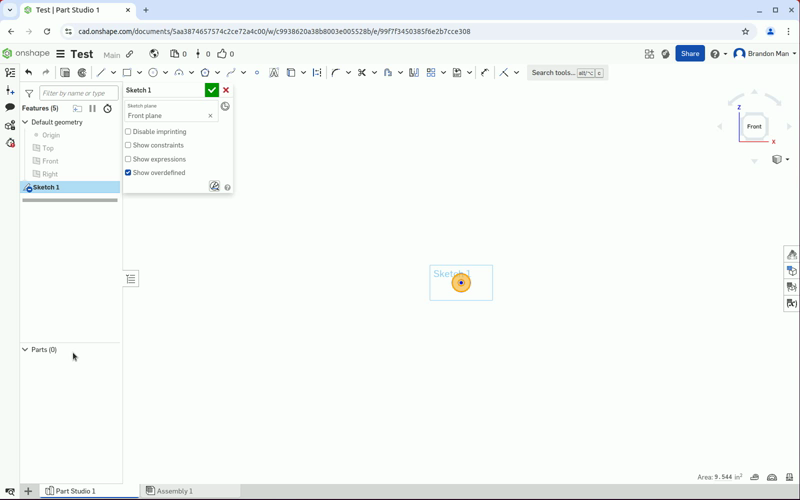
key(shift+e)
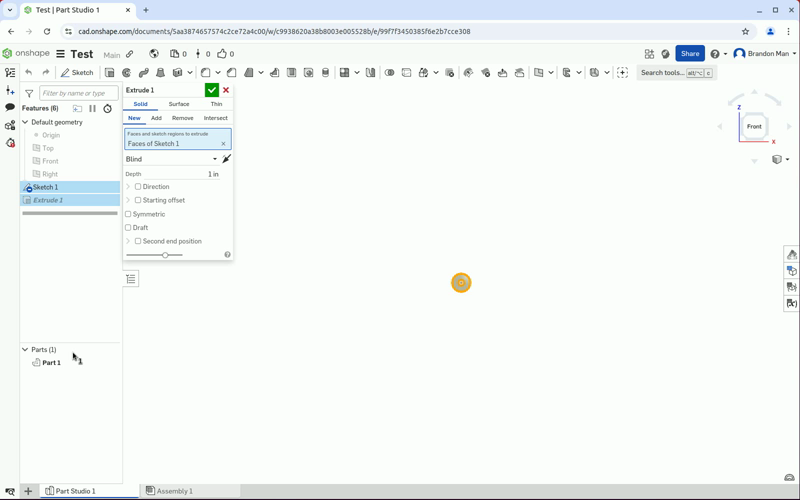
mouse_move(143, 106)
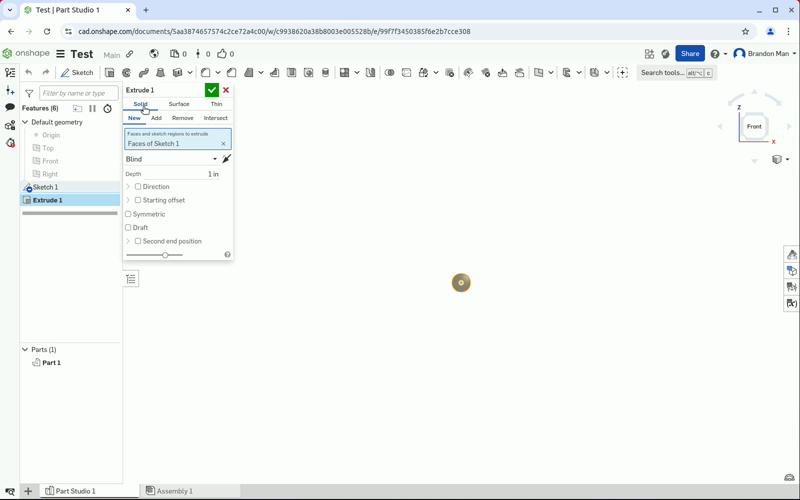
click(143, 106)
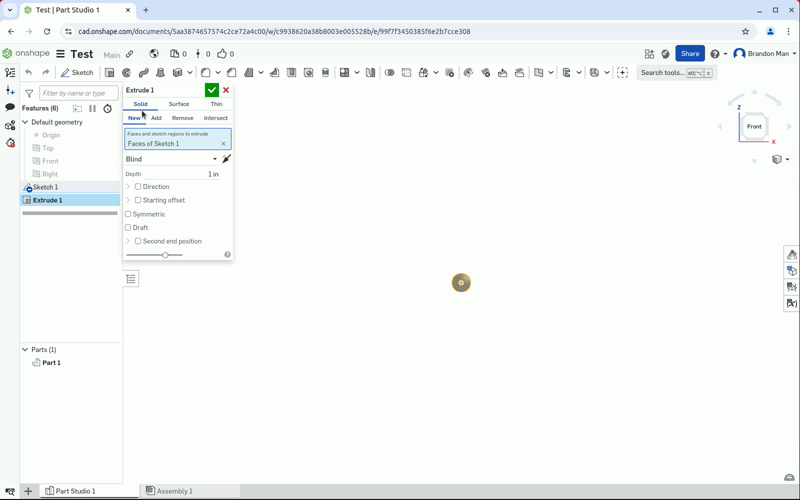
mouse_move(137, 120)
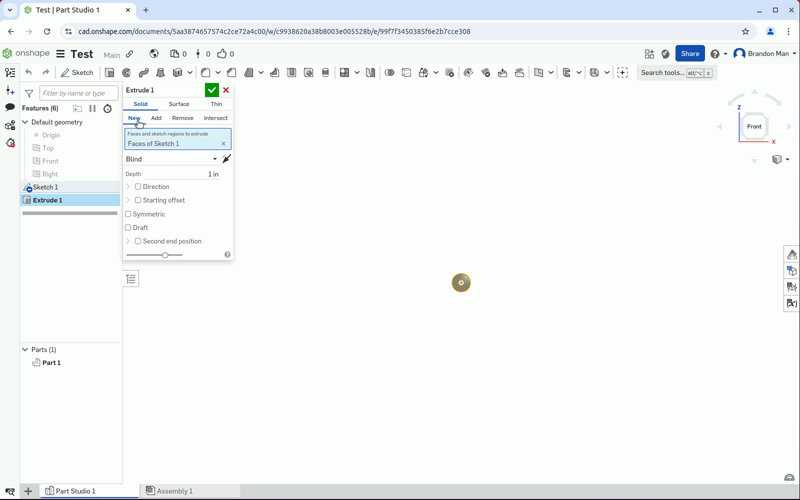
click(137, 120)
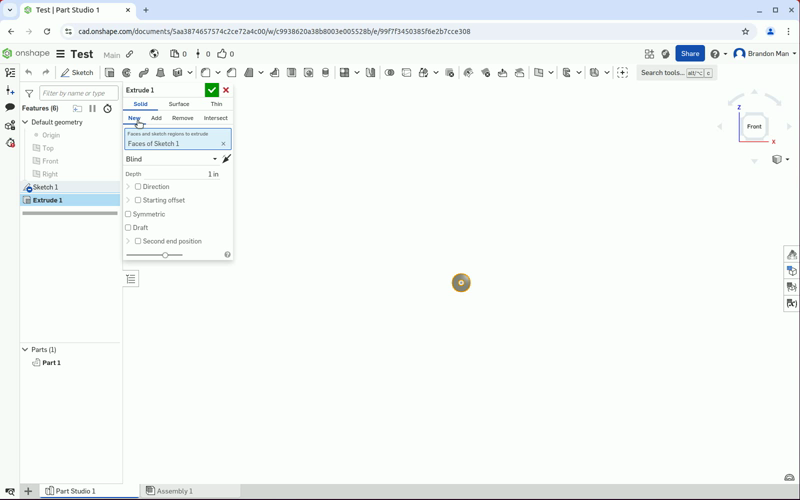
key(tab, 4)
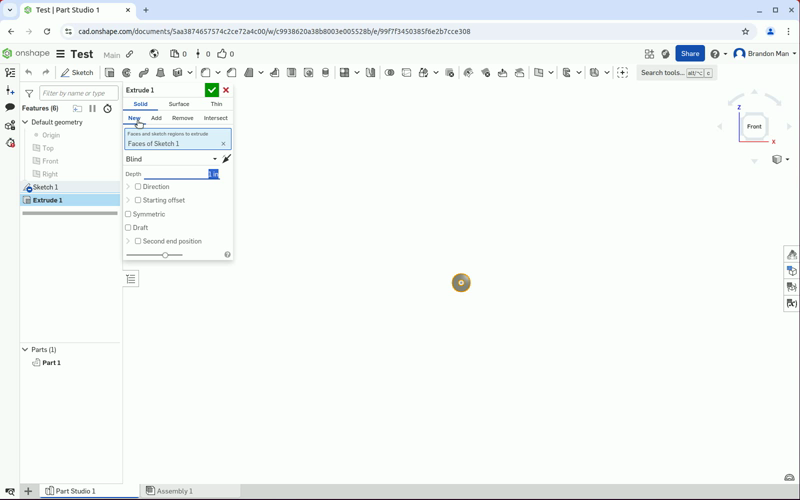
text(0.963)
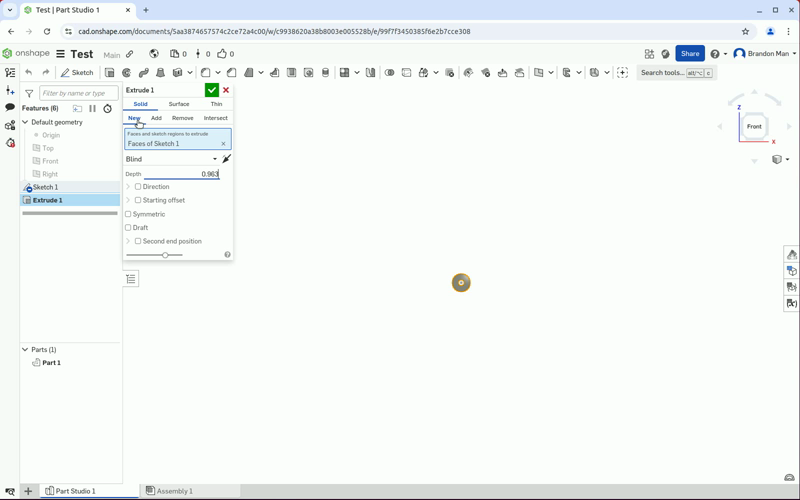
key(enter)
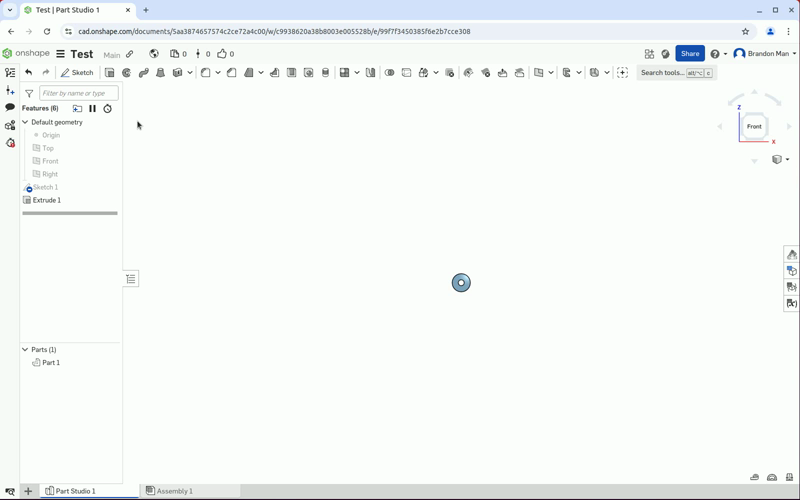
key(shift+h)
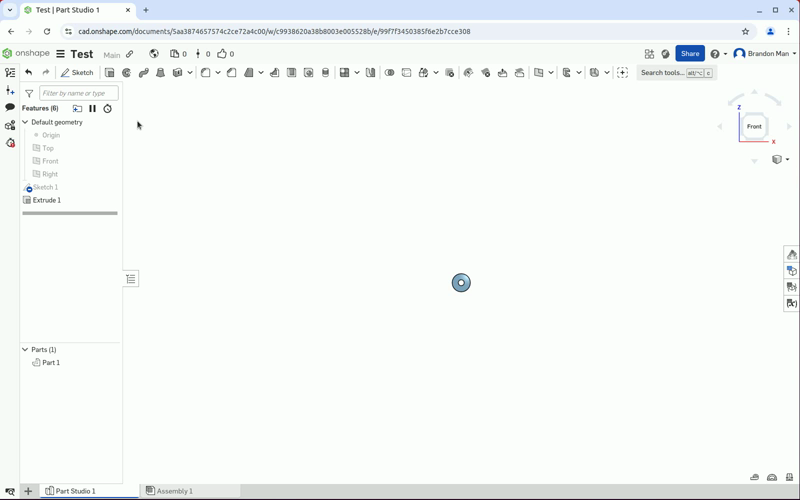
key(shift+h)
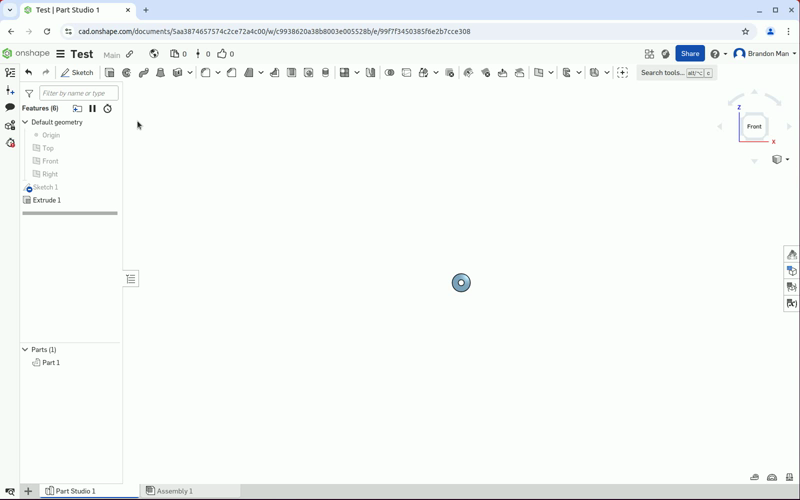
mouse_move(73, 189)
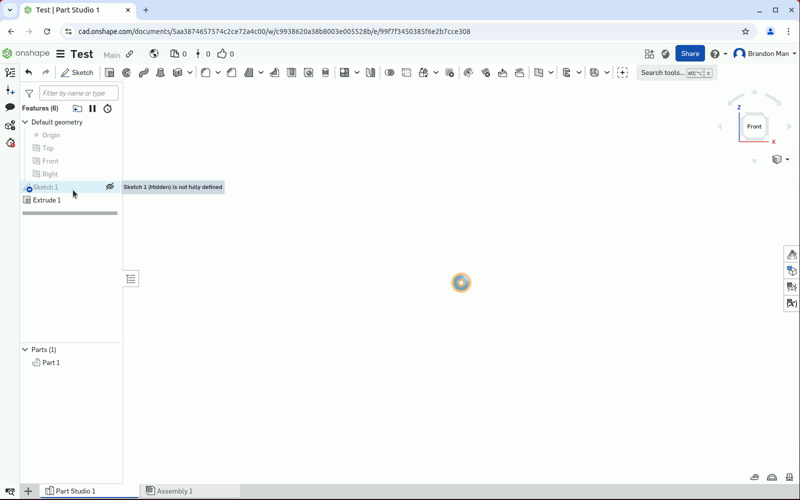
click(73, 189)
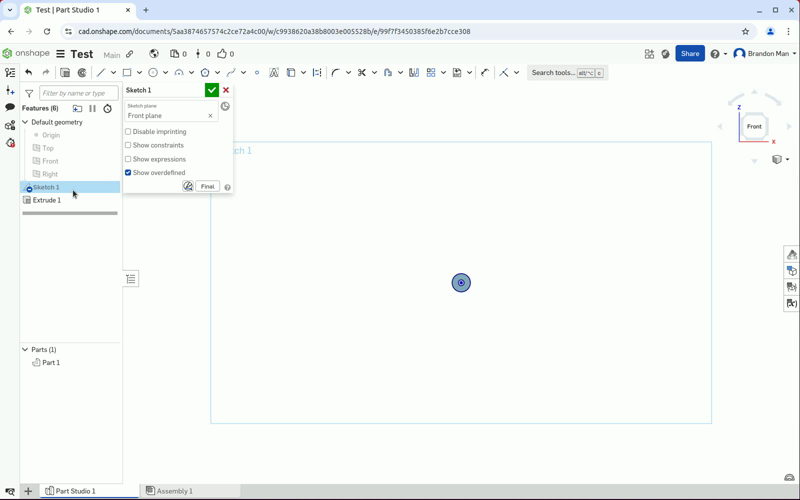
mouse_move(229, 92)
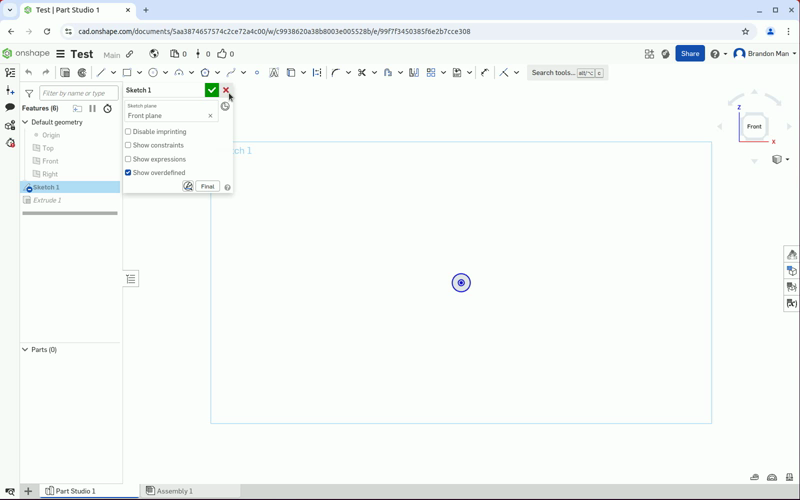
click(229, 92)
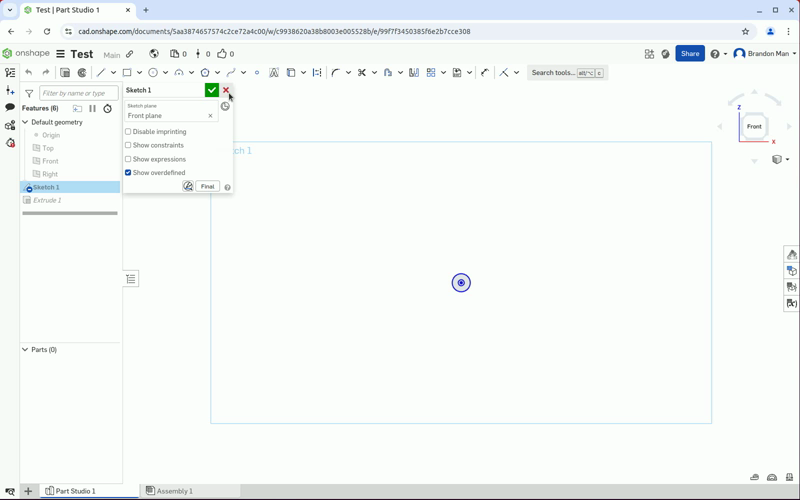
key(shift+s)
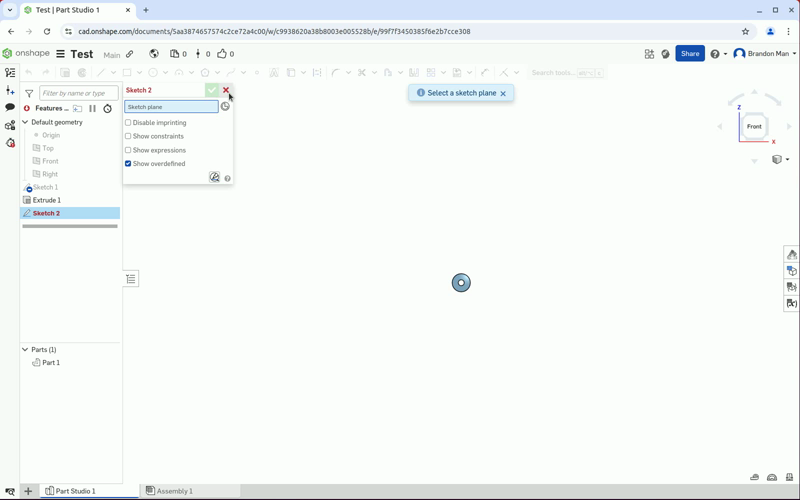
mouse_move(73, 163)
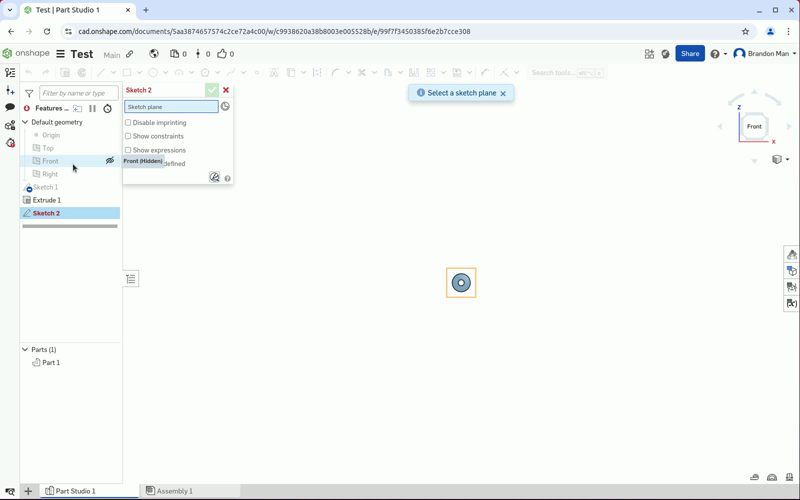
click(73, 163)
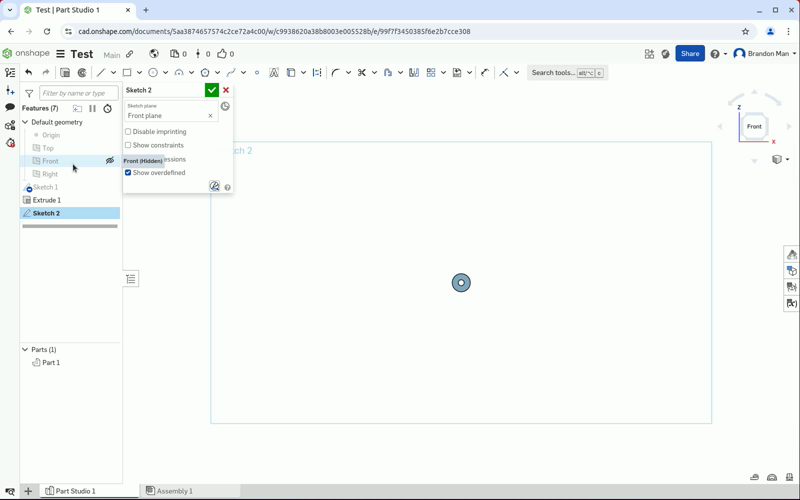
mouse_move(73, 352)
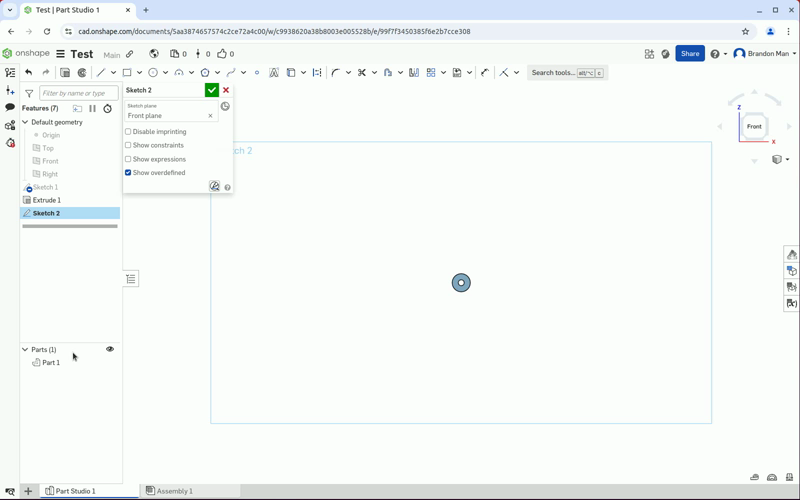
key(y)
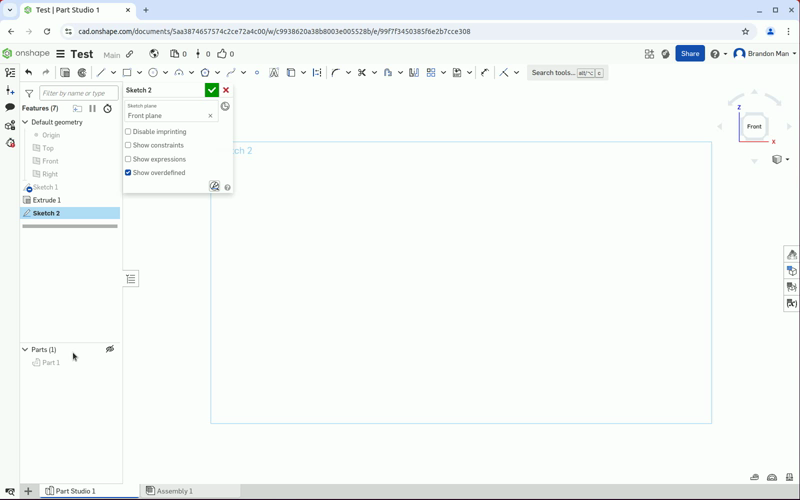
key(c)
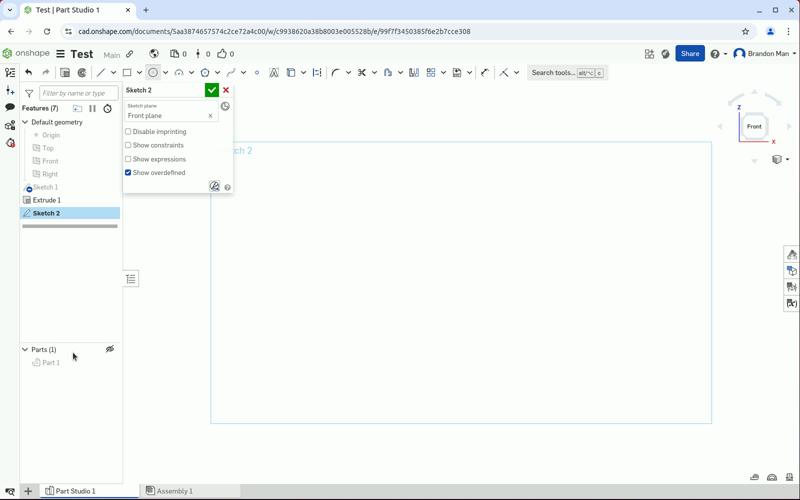
key_down(shift)
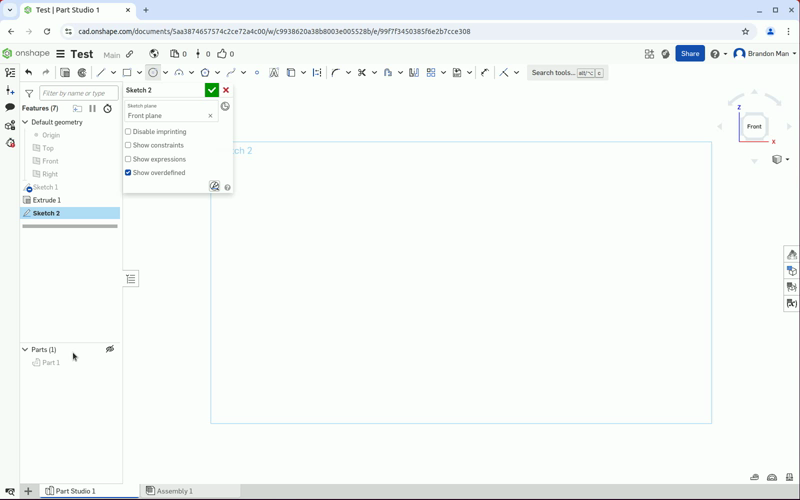
mouse_move(429, 282)
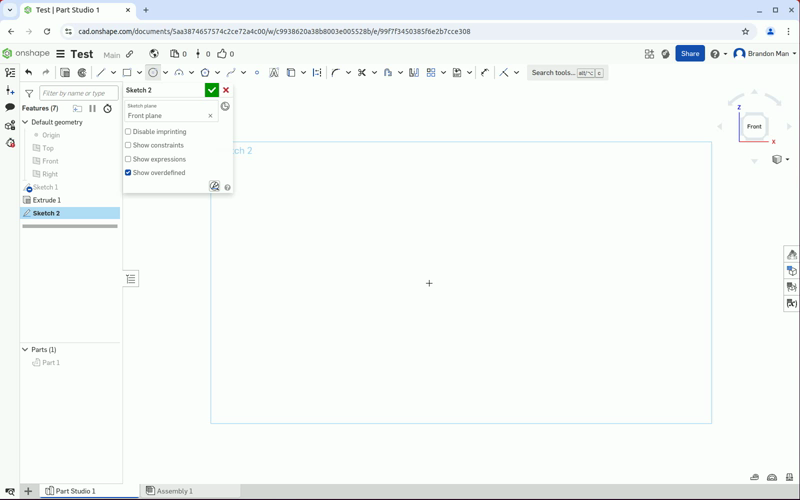
click(429, 282)
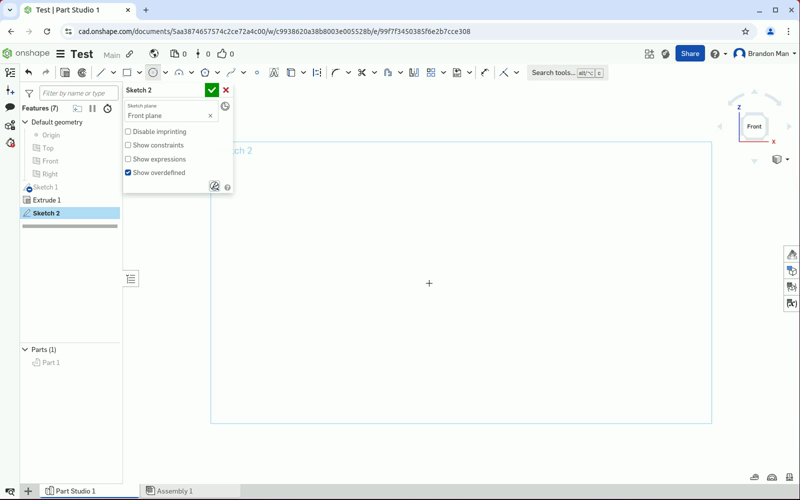
key_up(shift)
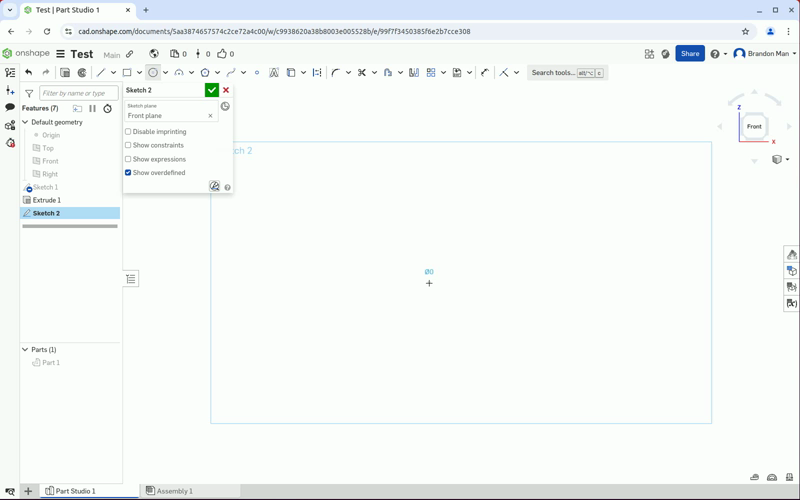
mouse_move(453, 282)
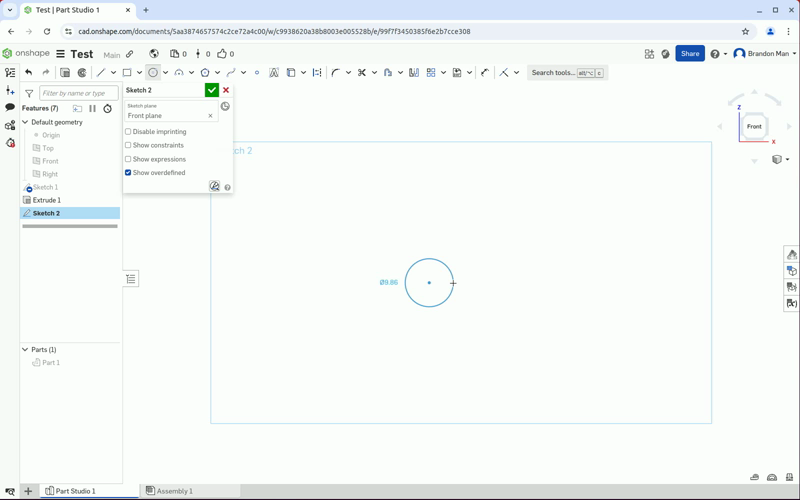
click(453, 282)
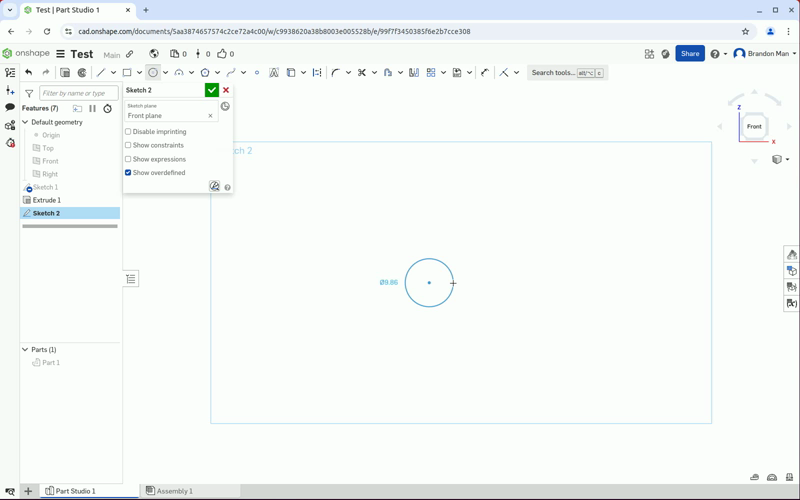
key(esc)
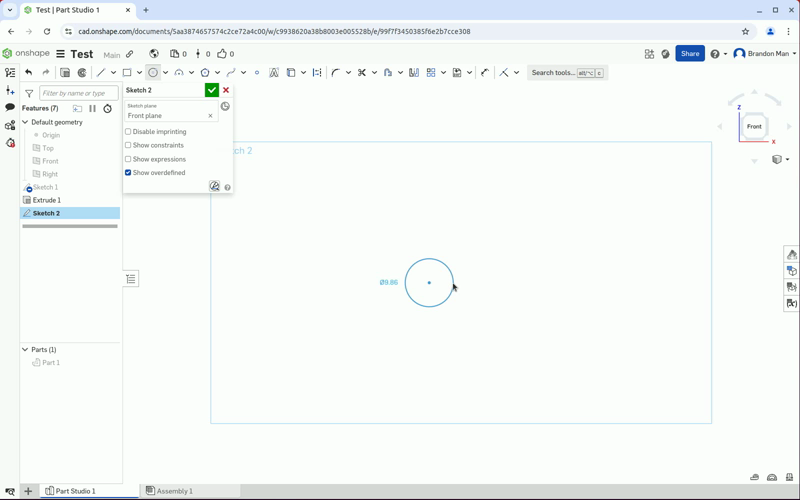
key(c)
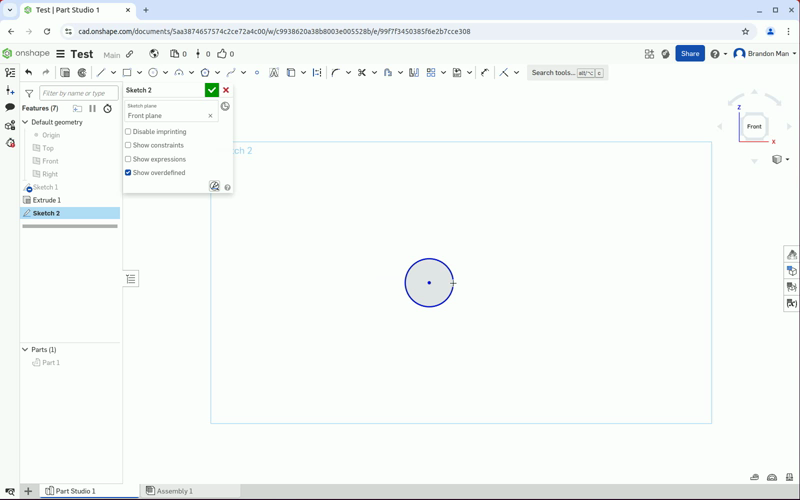
key_down(shift)
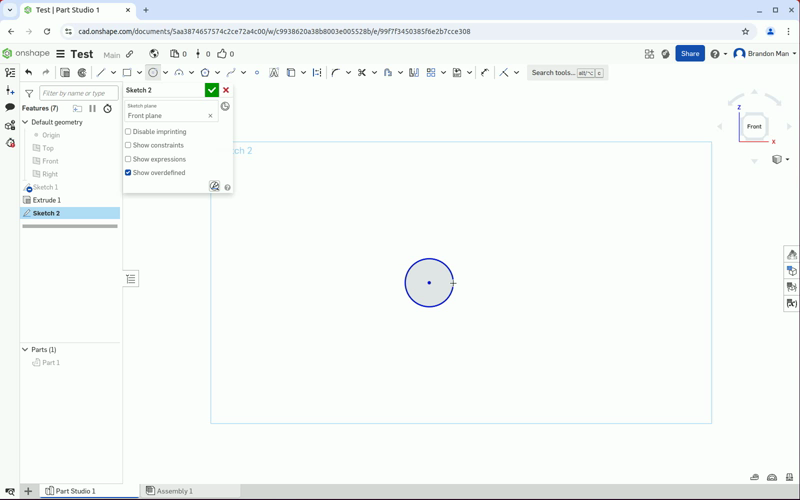
mouse_move(429, 282)
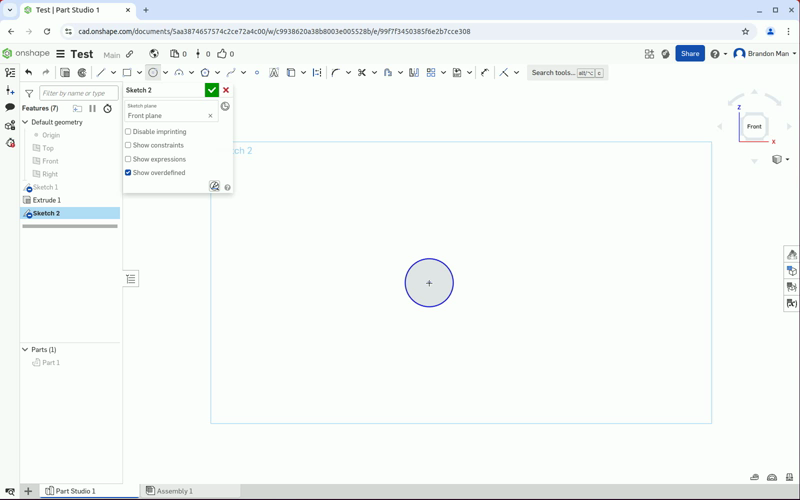
click(429, 282)
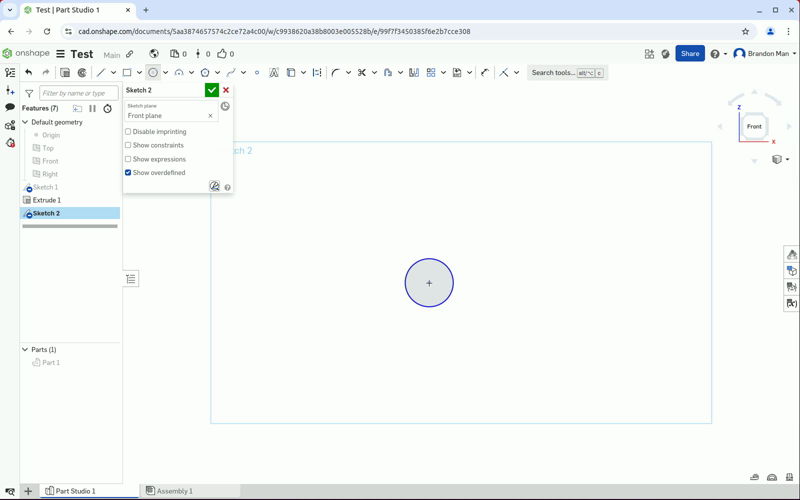
key_up(shift)
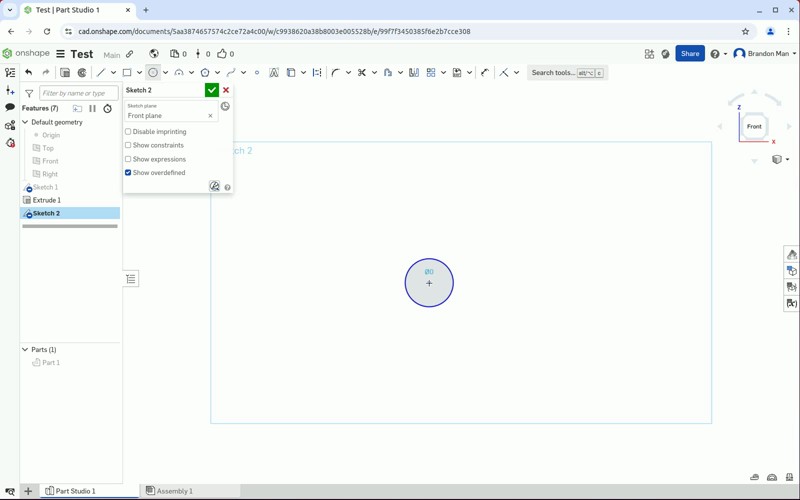
mouse_move(445, 282)
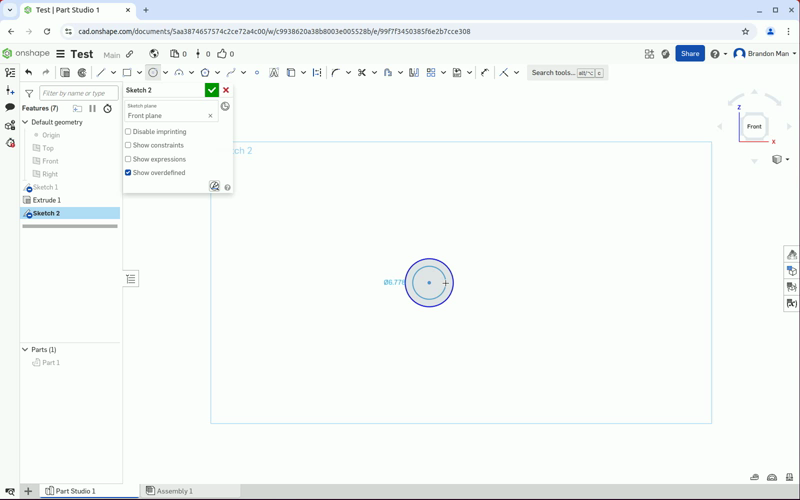
click(445, 282)
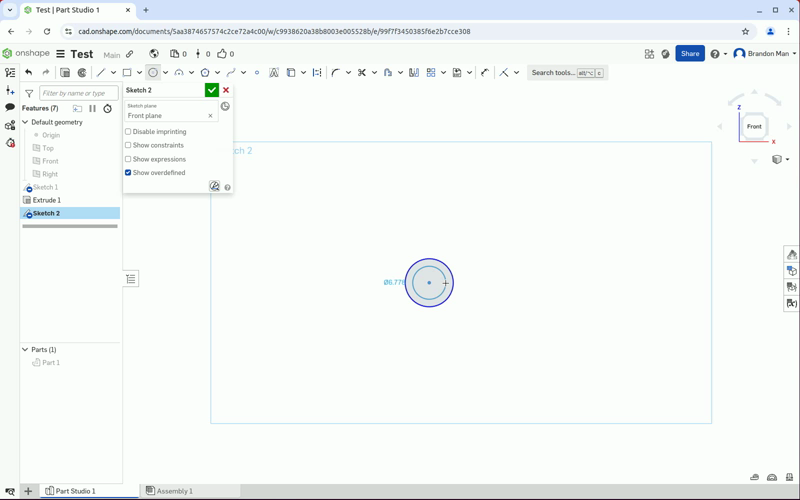
key(esc)
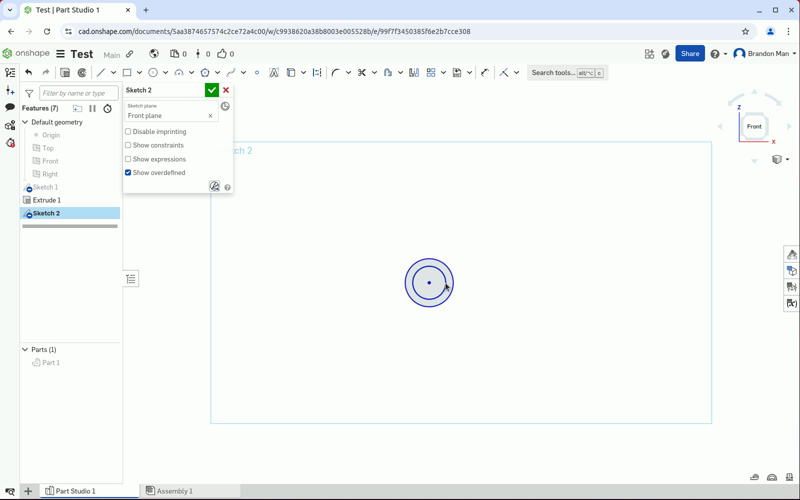
mouse_move(409, 271)
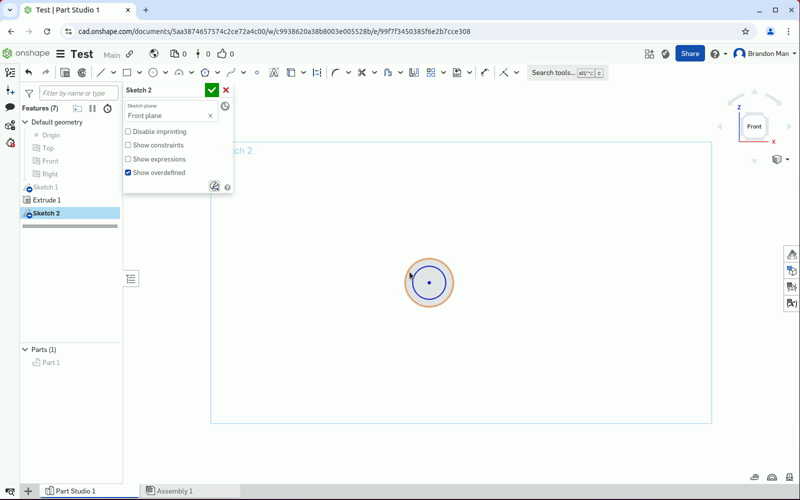
scroll(6)
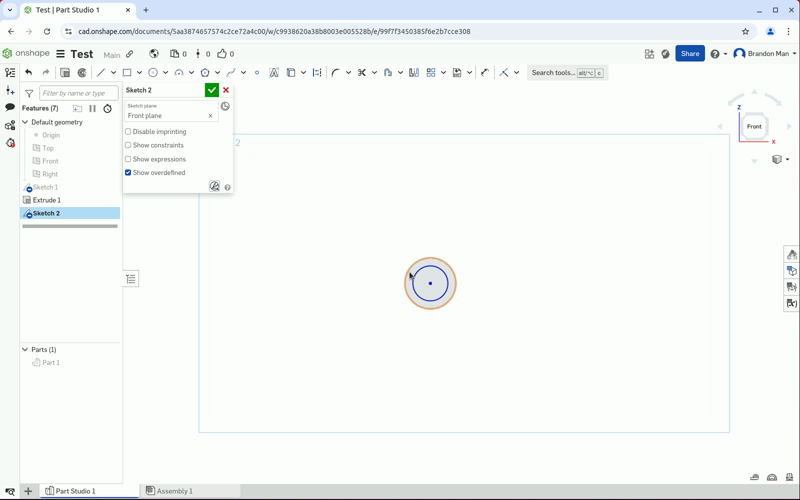
scroll(6)
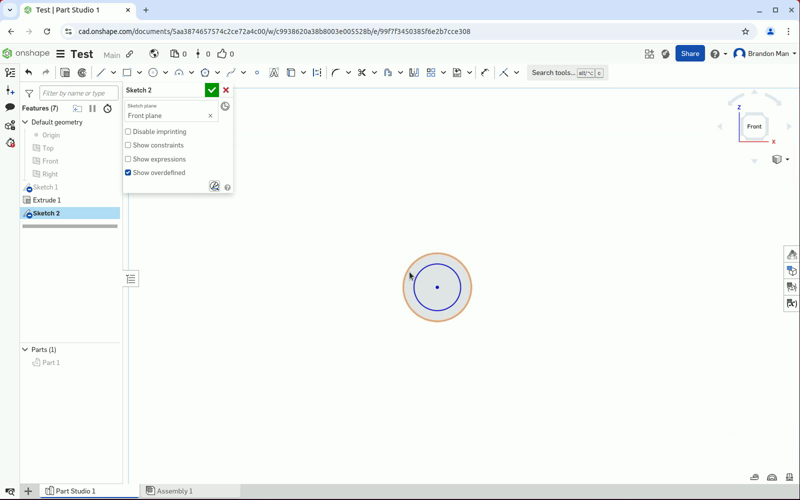
scroll(6)
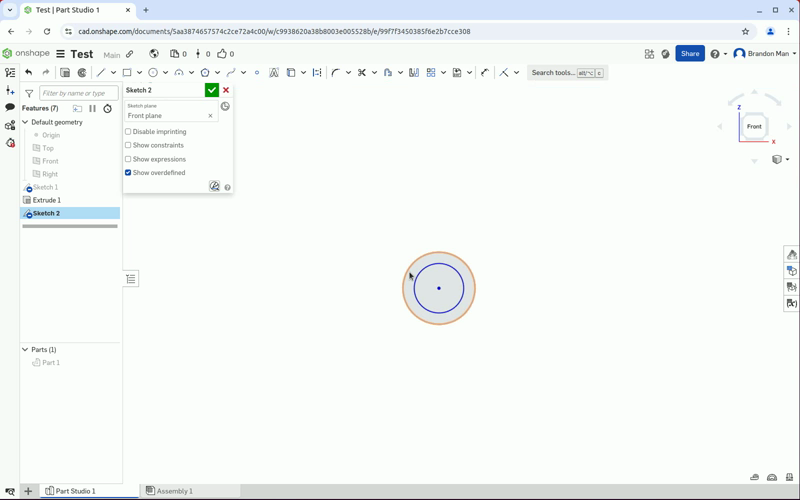
scroll(6)
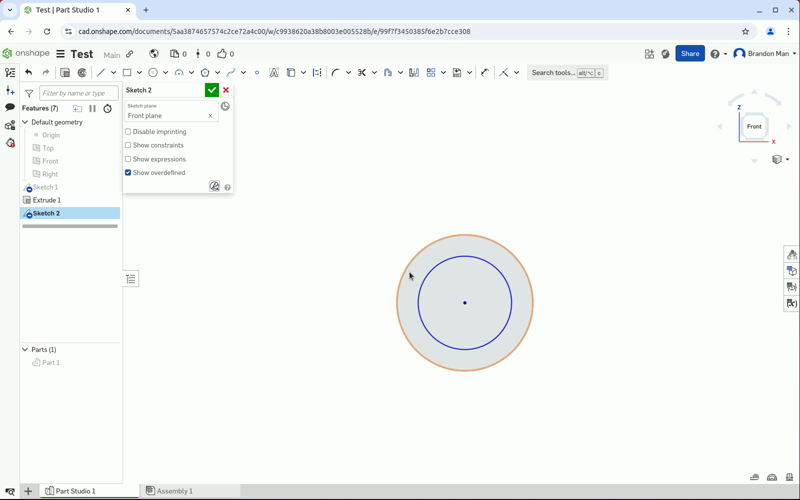
scroll(6)
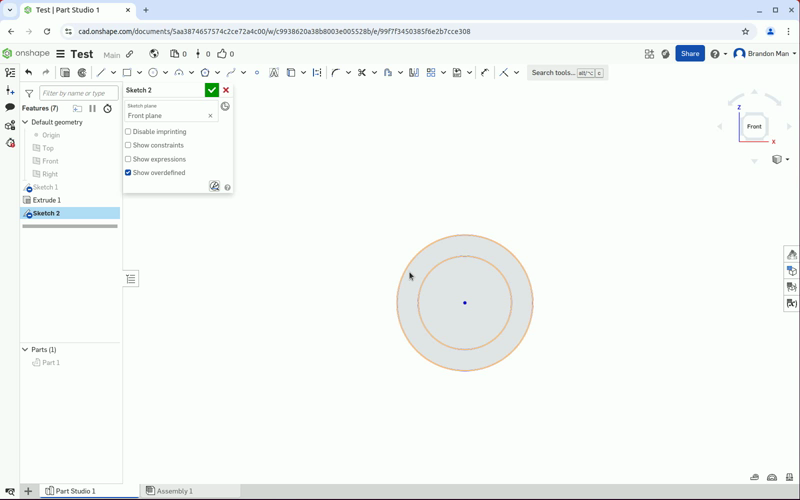
scroll(6)
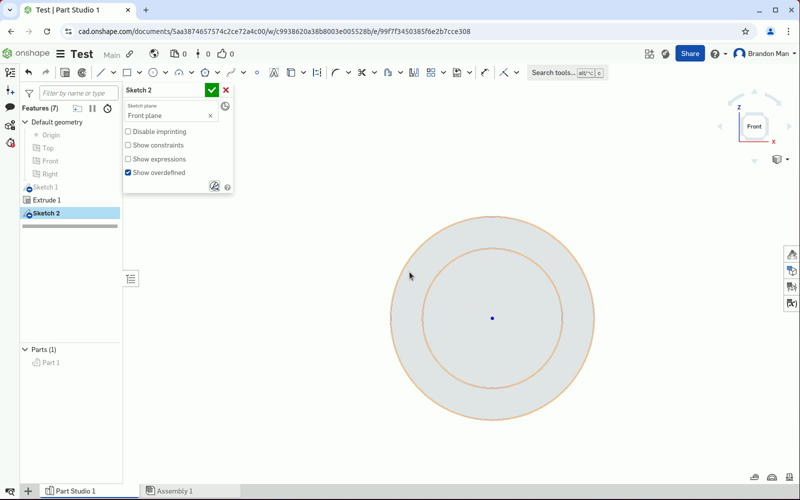
scroll(6)
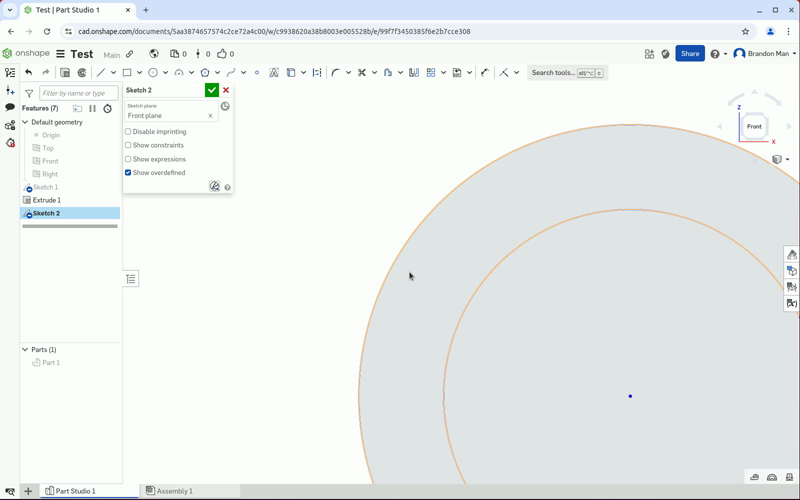
click(409, 271)
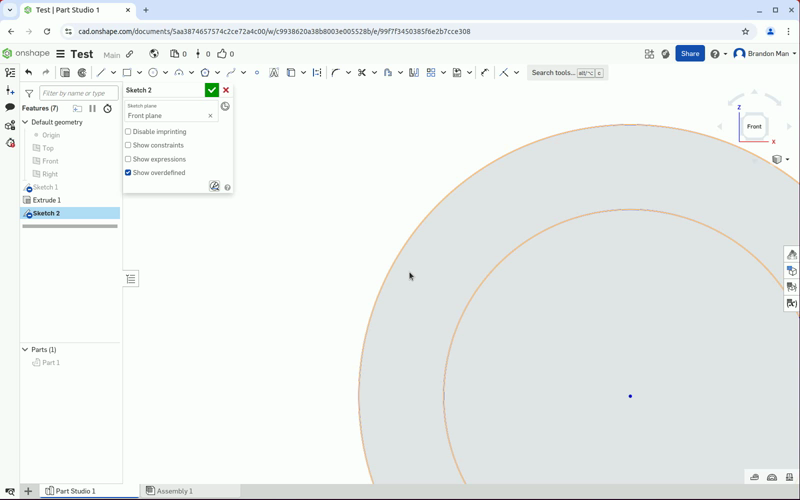
scroll(-6)
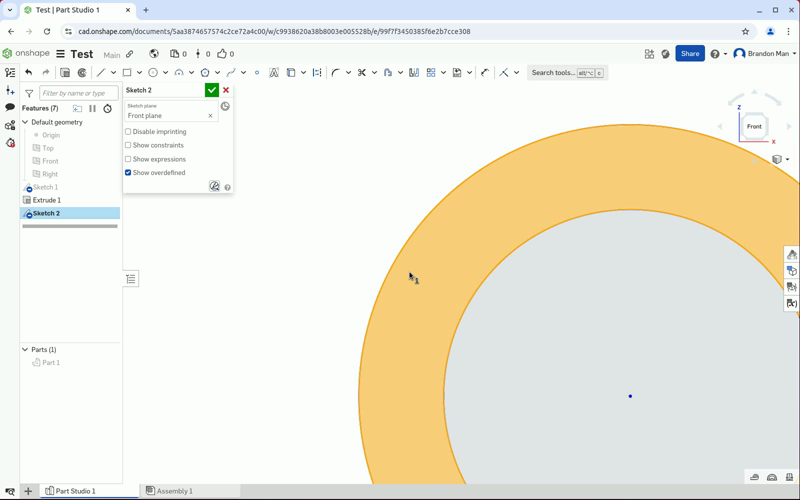
scroll(-6)
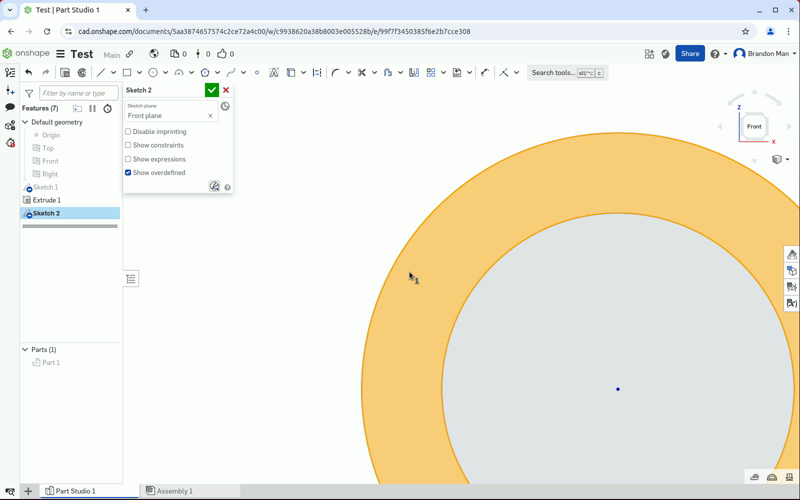
scroll(-6)
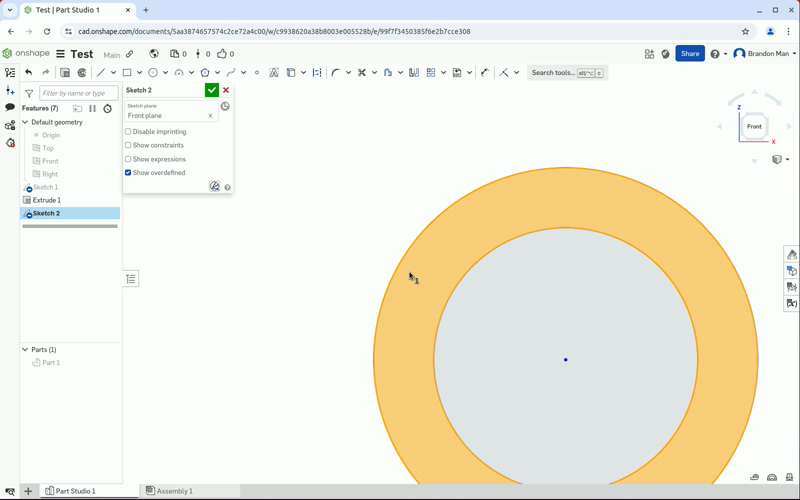
scroll(-6)
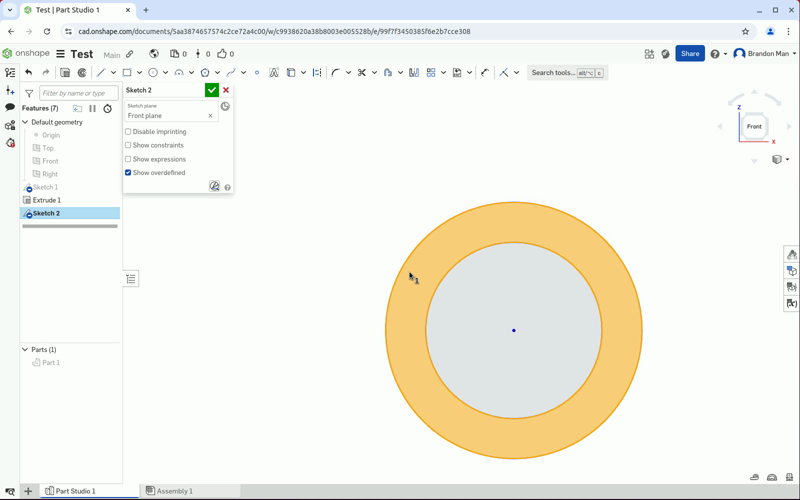
scroll(-6)
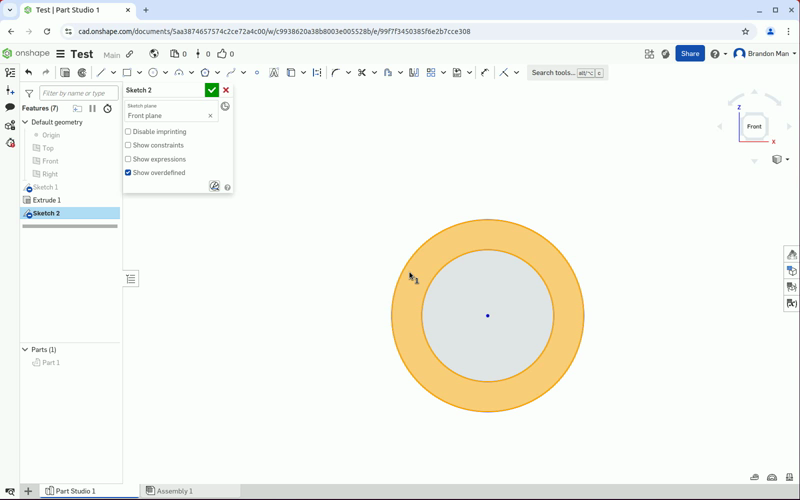
scroll(-6)
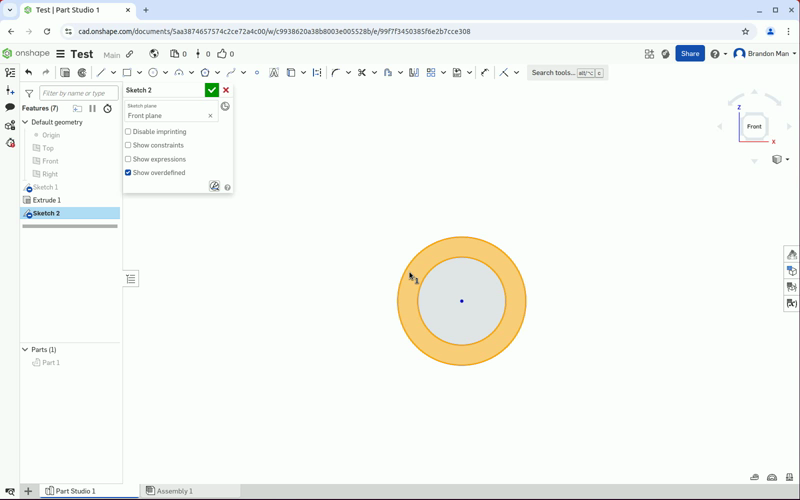
scroll(-6)
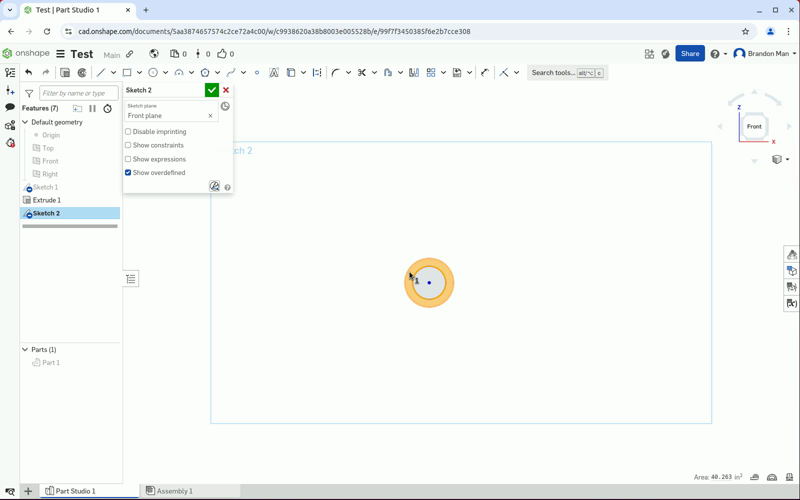
mouse_move(73, 352)
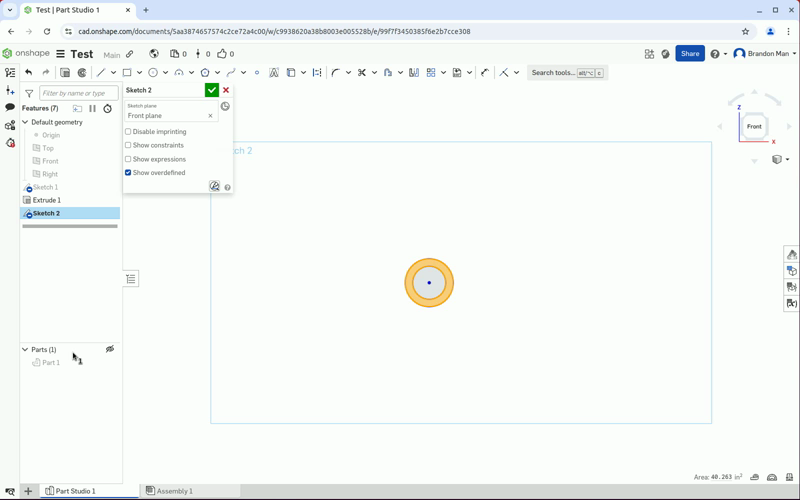
key(shift+y)
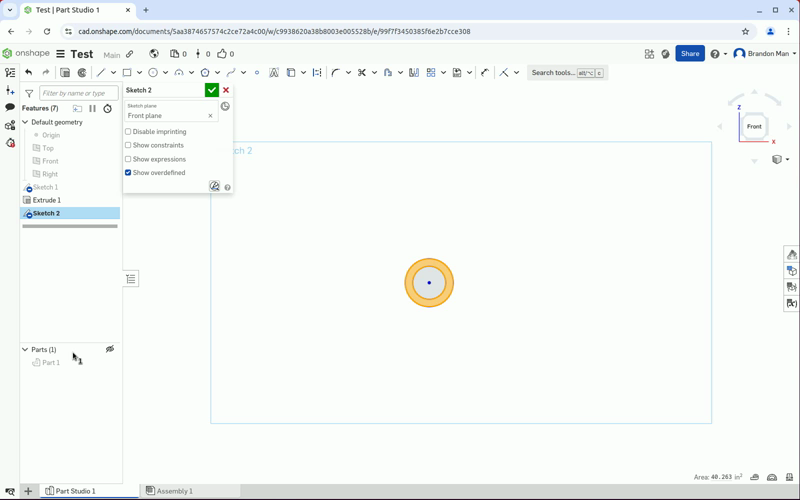
key(shift+e)
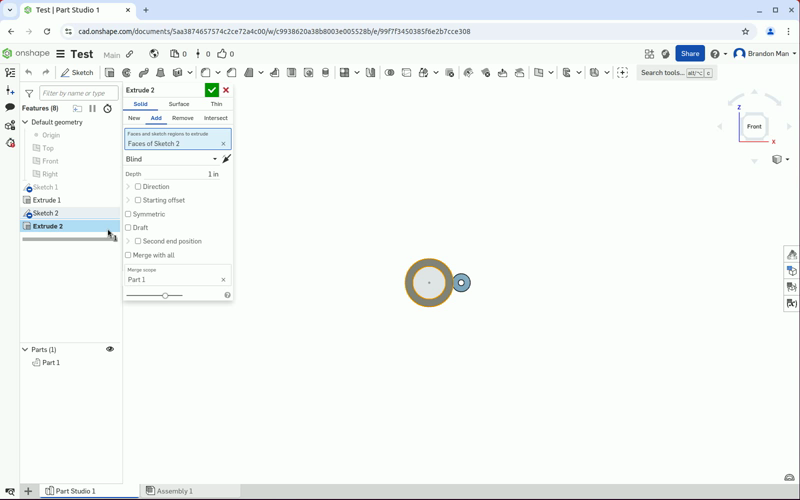
mouse_move(143, 106)
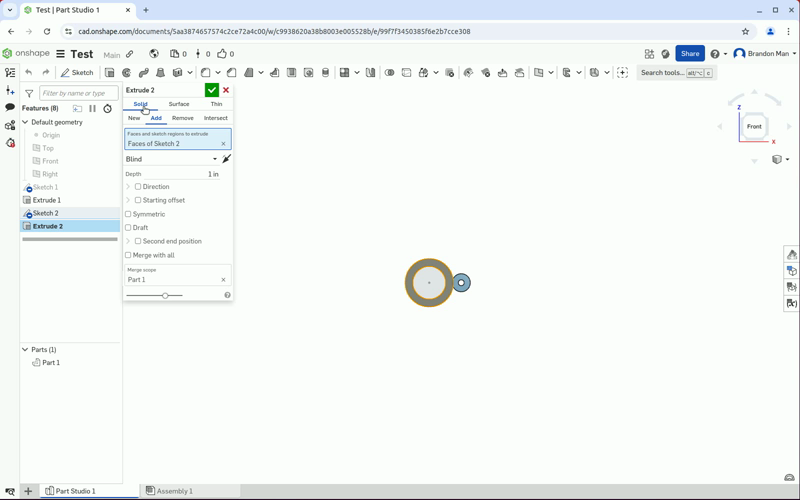
click(143, 106)
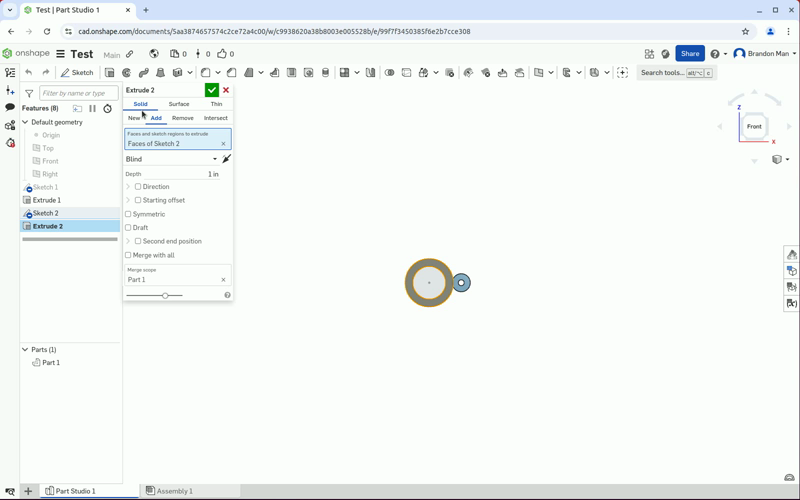
mouse_move(137, 120)
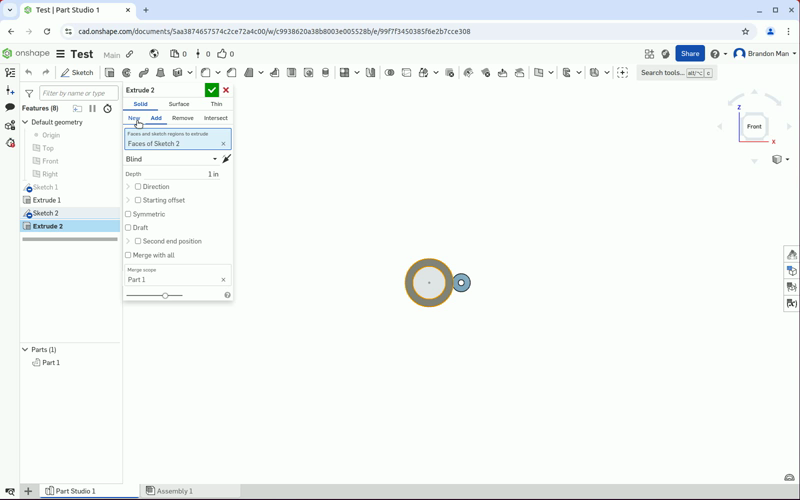
click(137, 120)
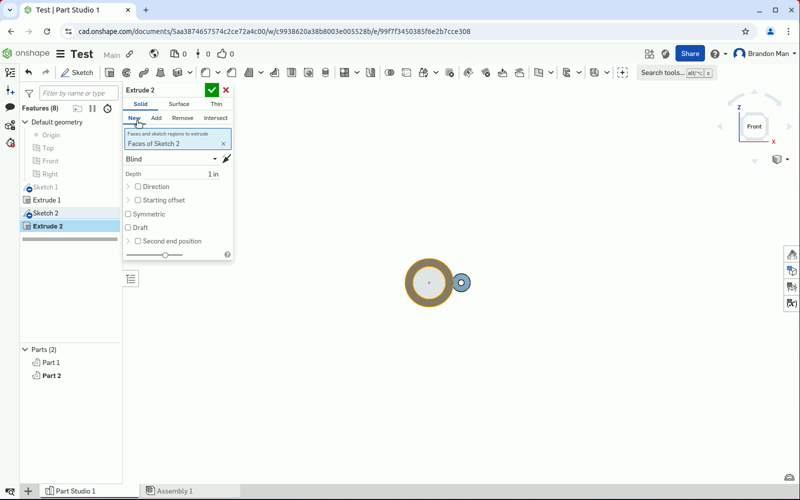
key(tab, 4)
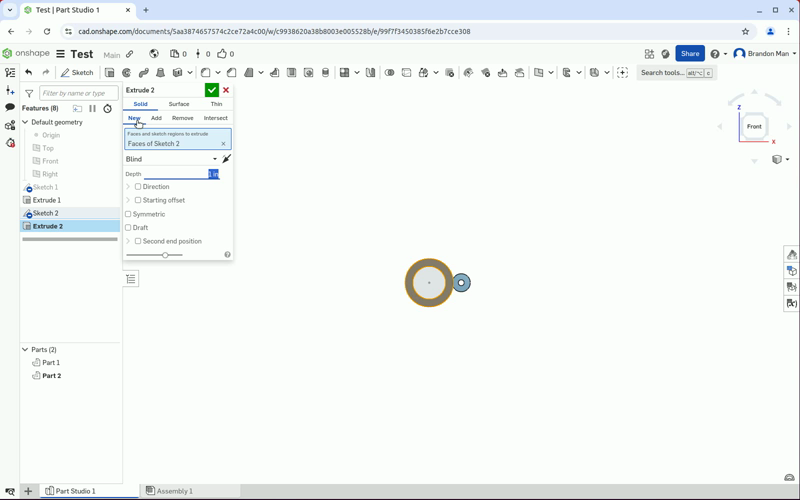
text(0.963)
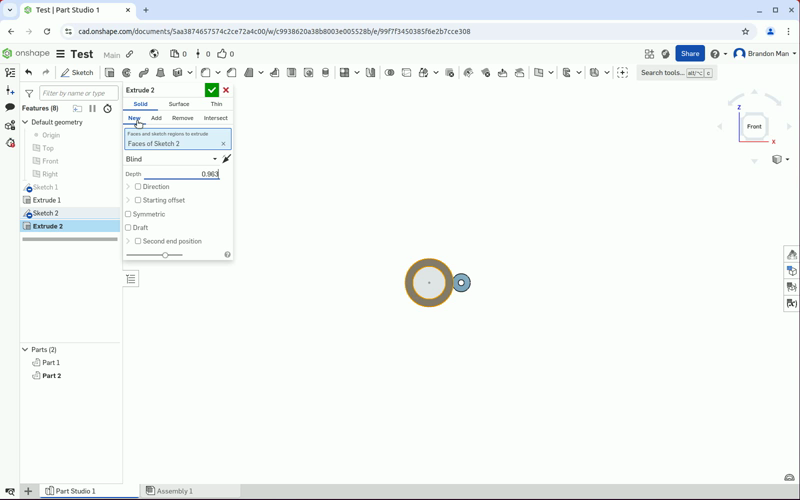
key(enter)
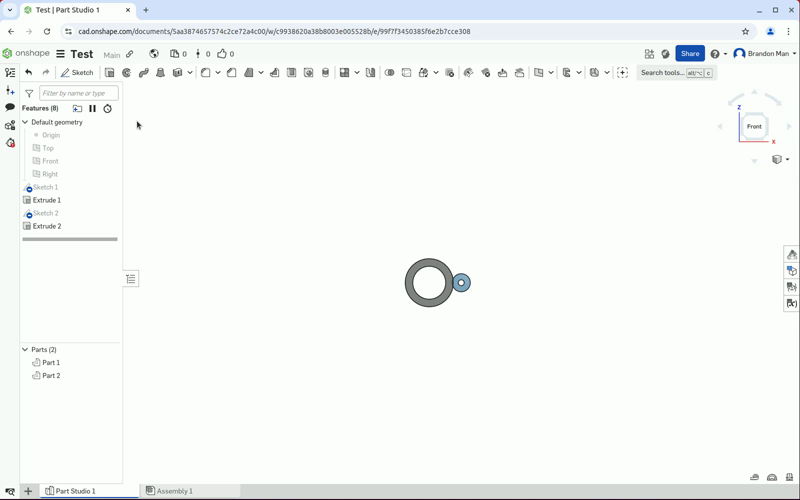
key(shift+h)
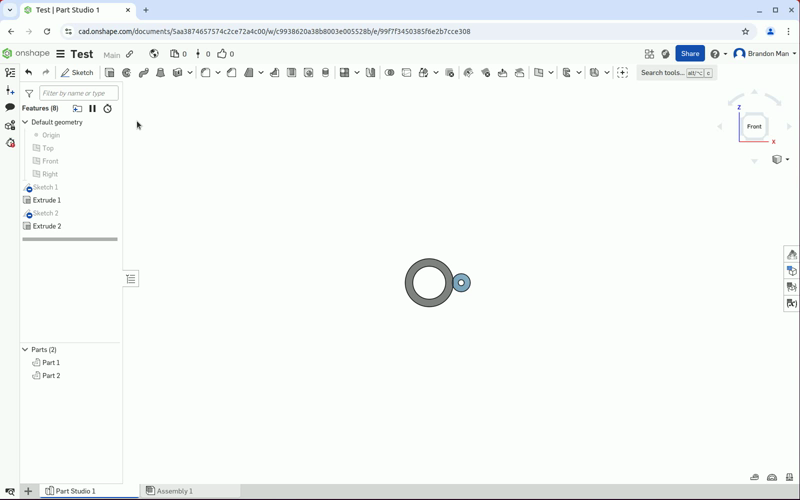
key(shift+h)
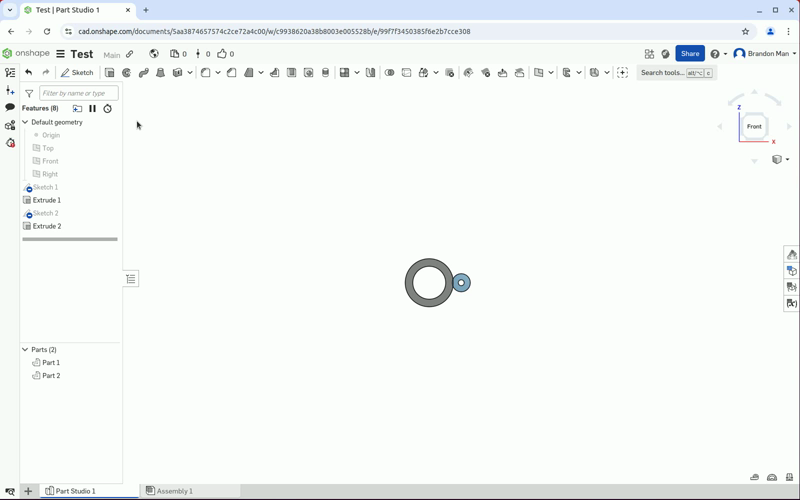
mouse_move(73, 189)
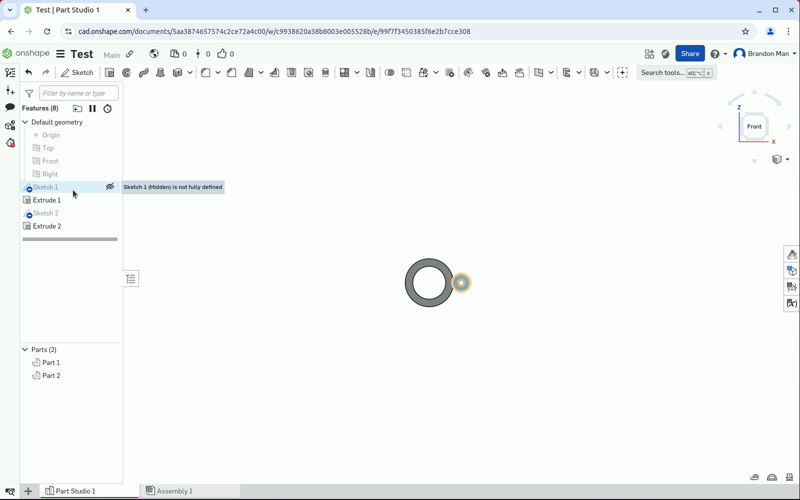
click(73, 189)
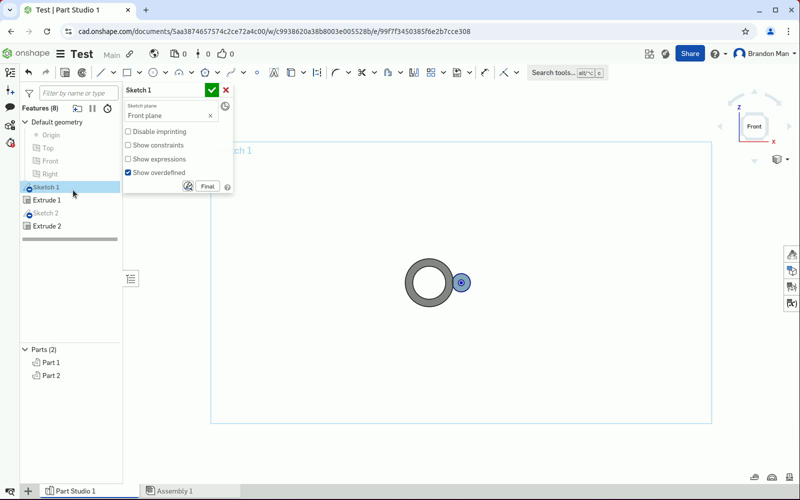
mouse_move(229, 92)
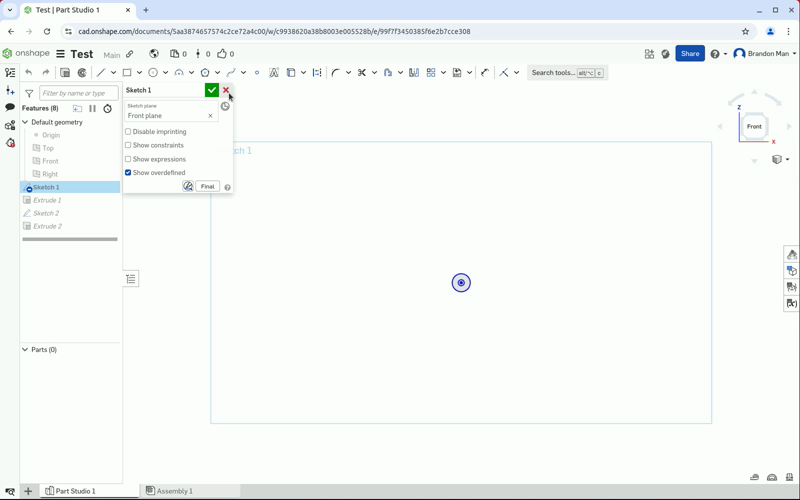
click(229, 92)
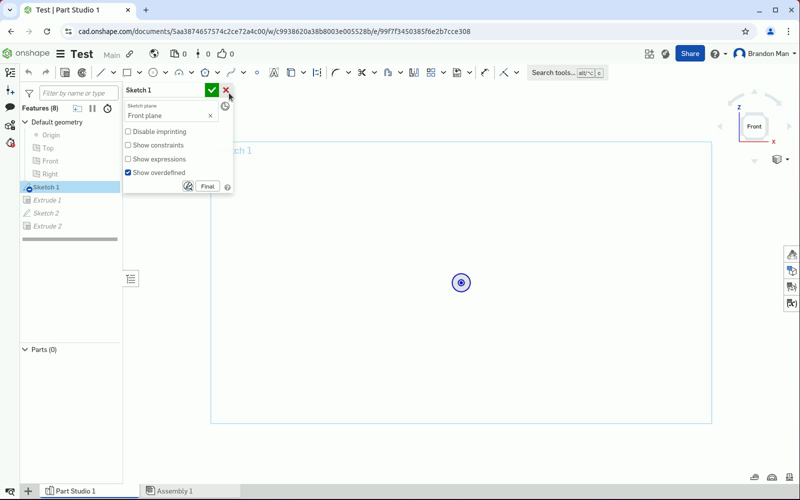
key(shift+s)
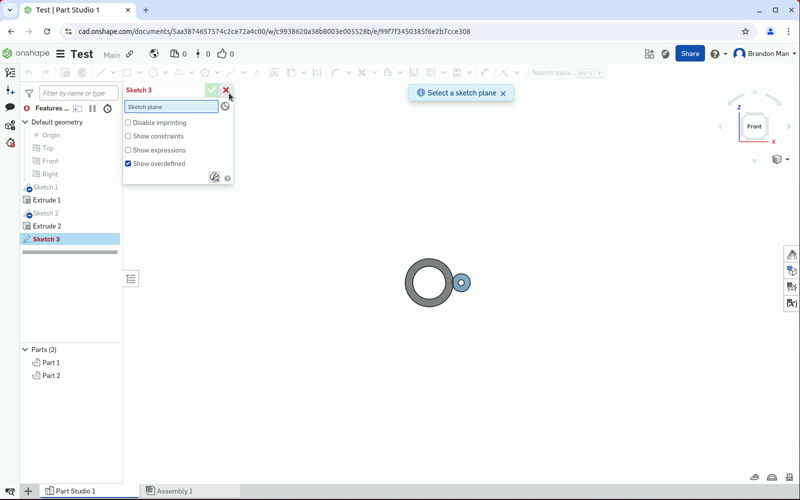
mouse_move(73, 163)
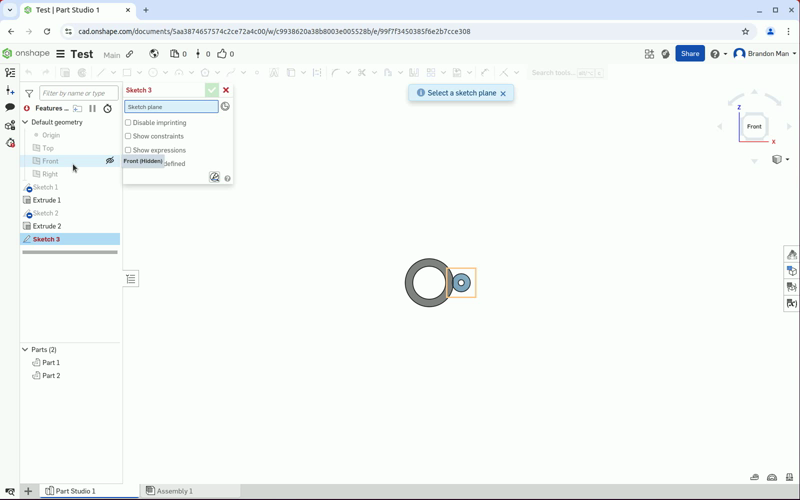
click(73, 163)
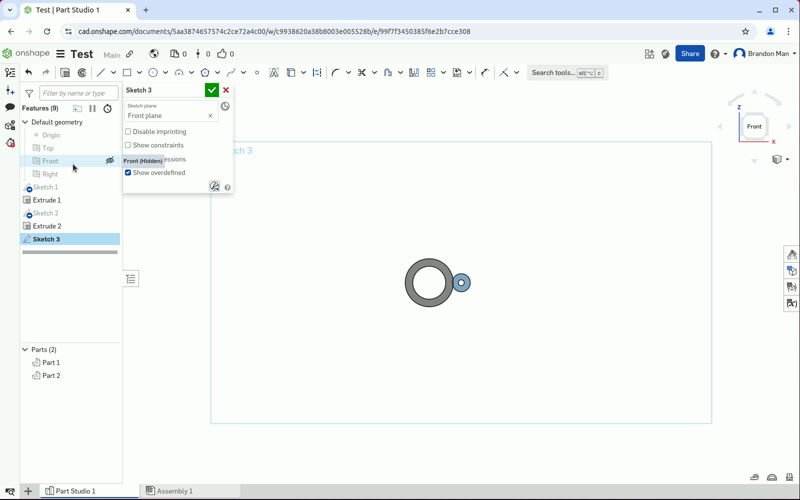
mouse_move(73, 352)
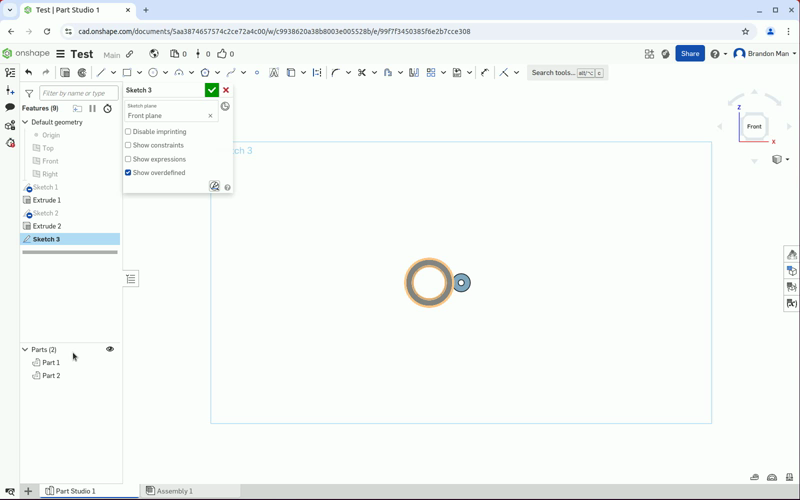
key(y)
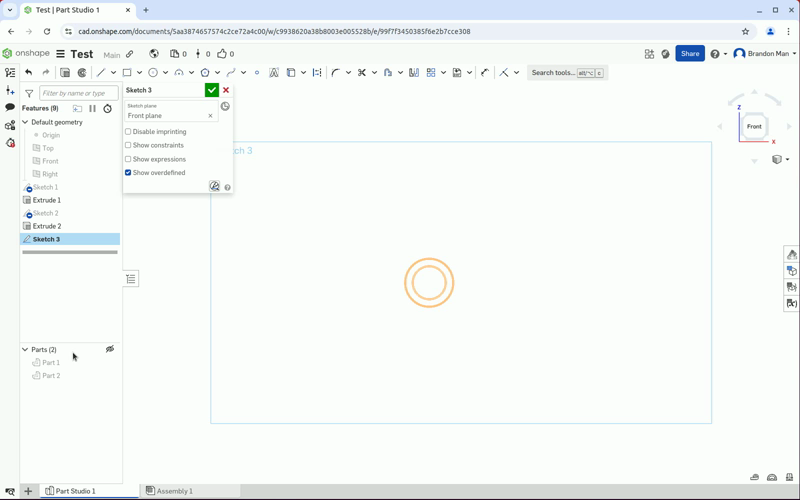
key(c)
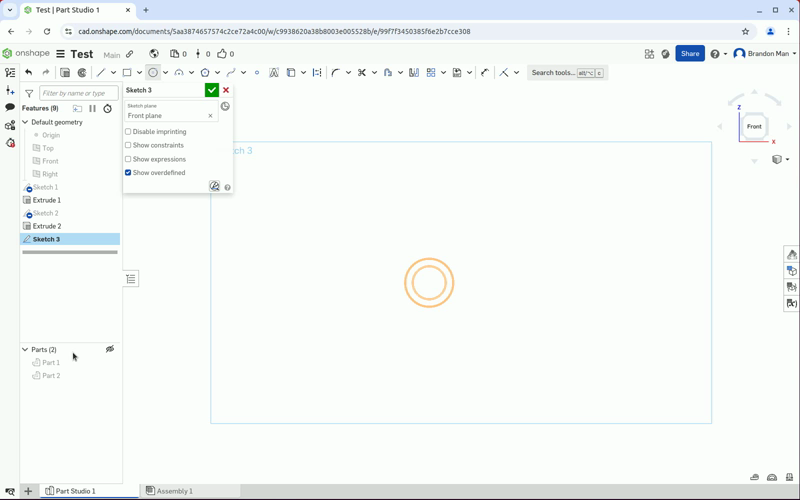
key_down(shift)
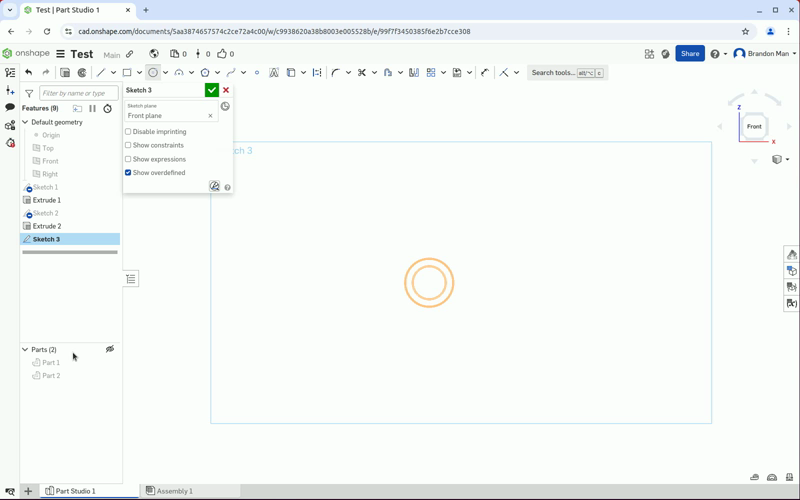
mouse_move(429, 282)
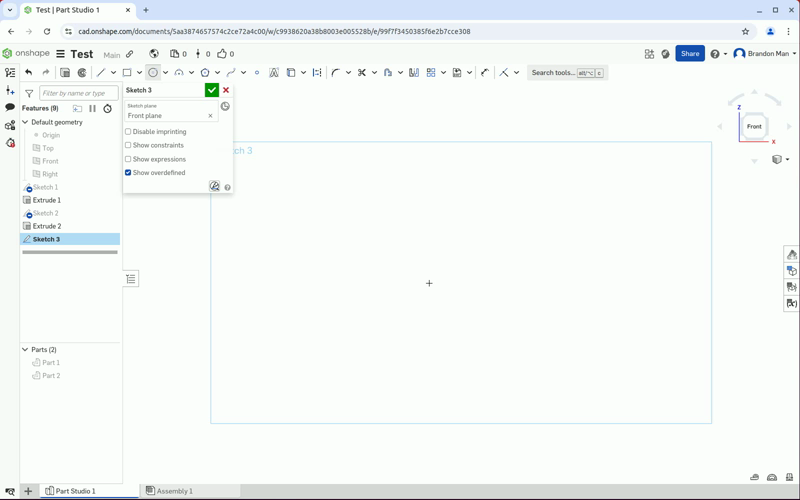
click(429, 282)
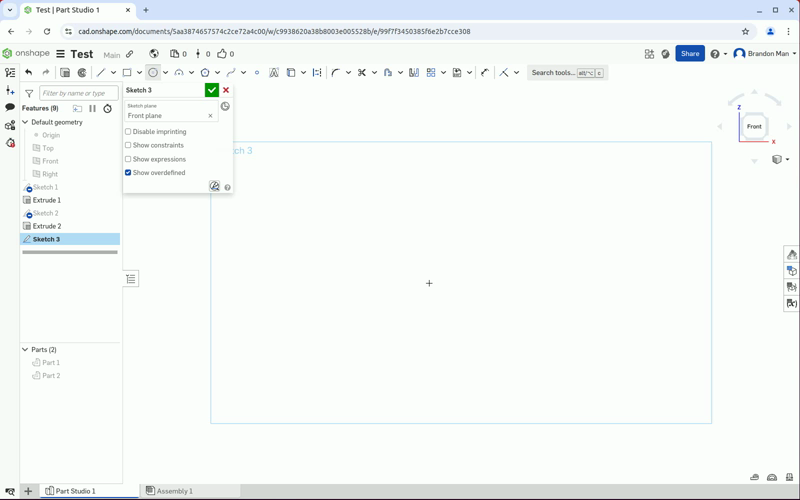
key_up(shift)
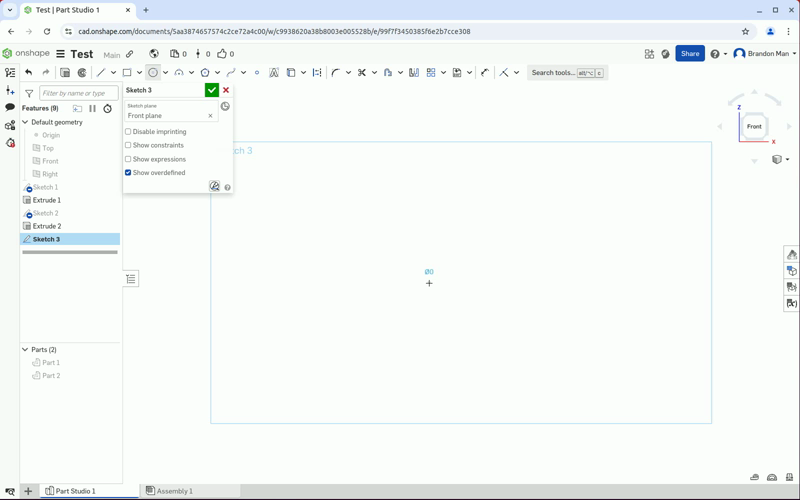
mouse_move(445, 282)
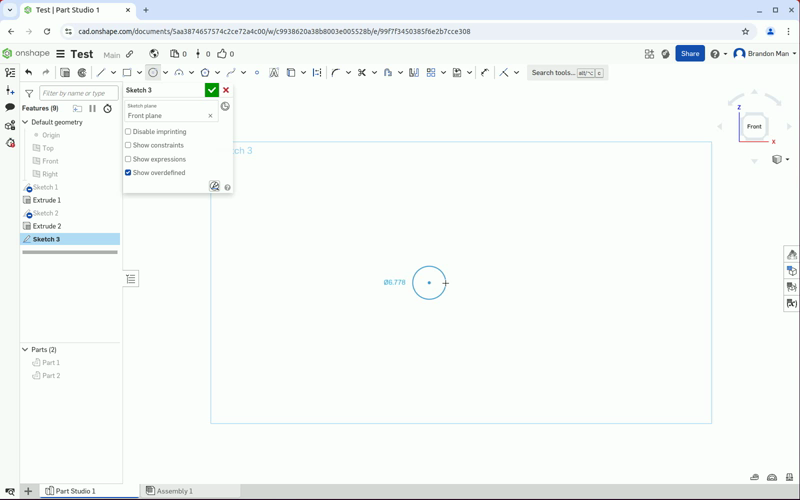
click(445, 282)
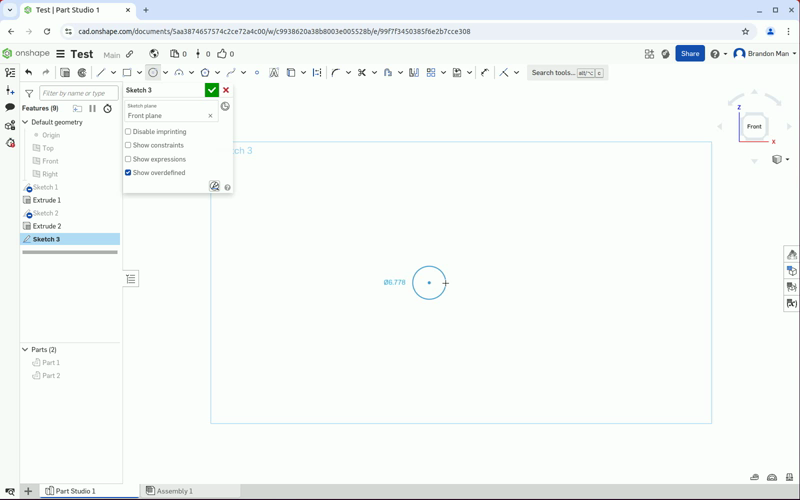
key(esc)
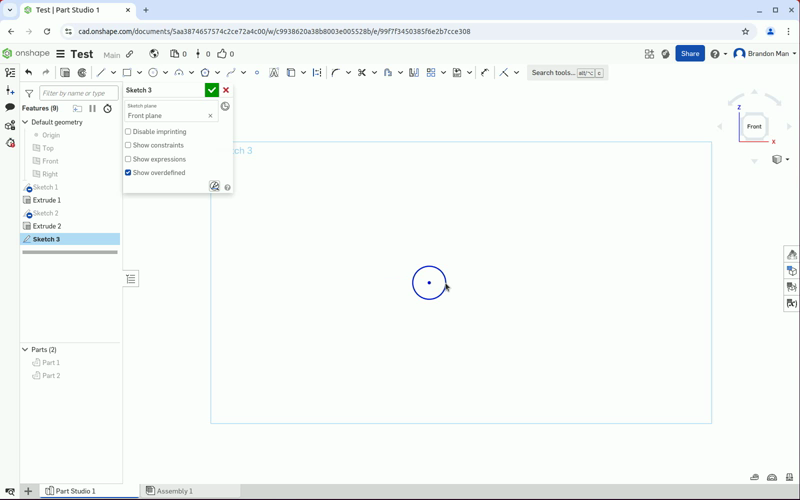
key(c)
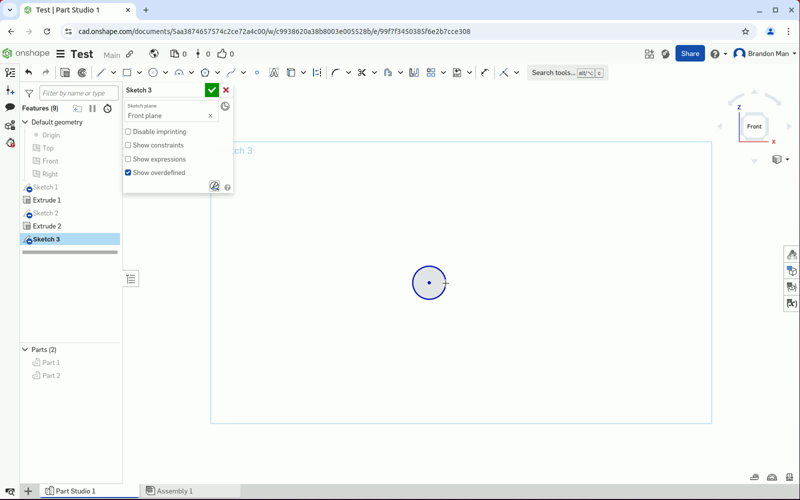
key_down(shift)
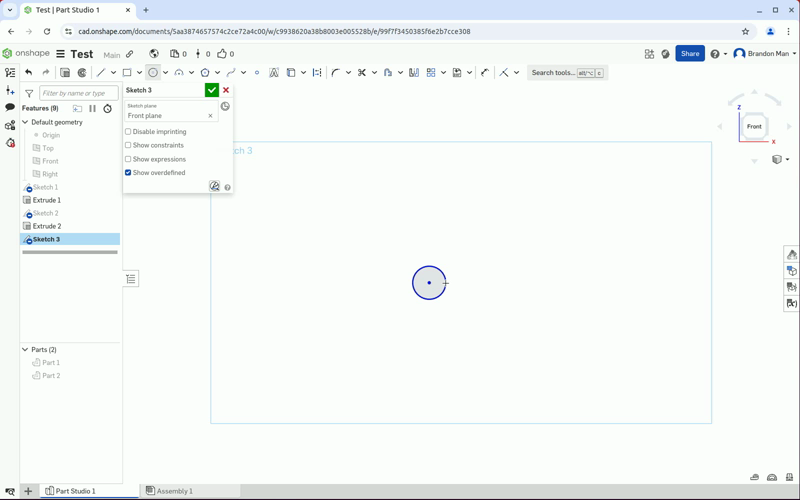
mouse_move(429, 282)
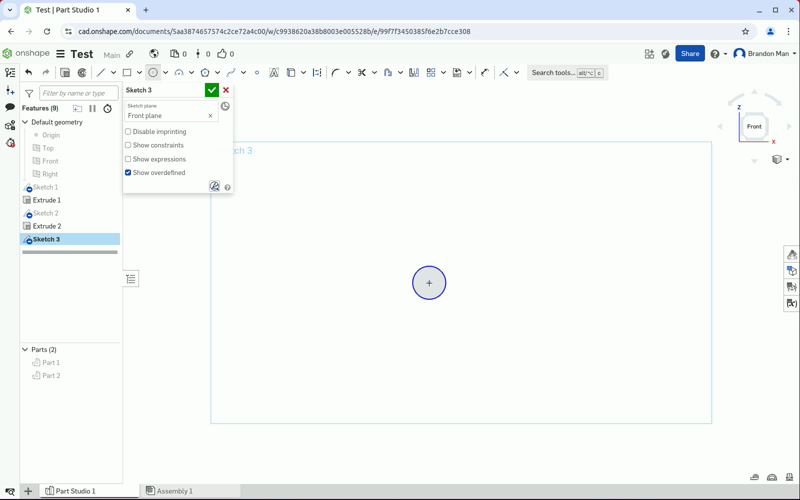
click(429, 282)
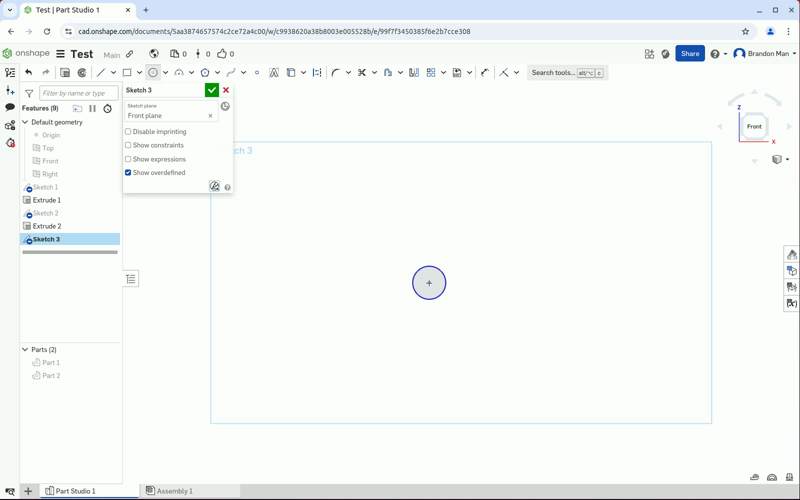
key_up(shift)
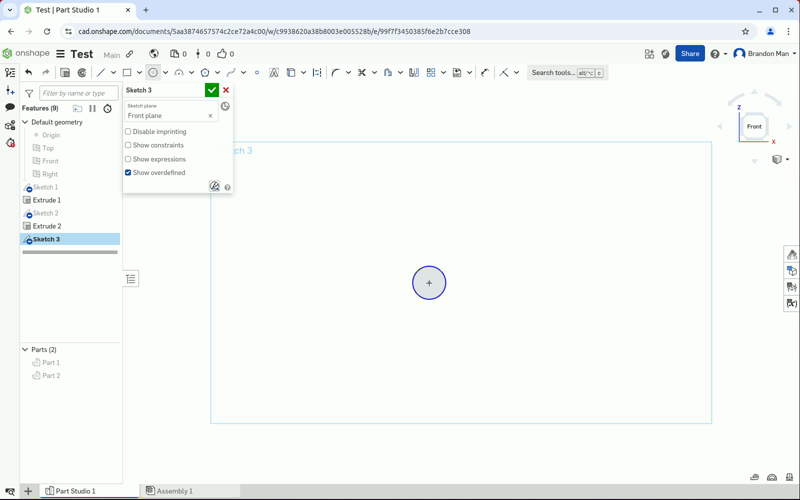
mouse_move(432, 282)
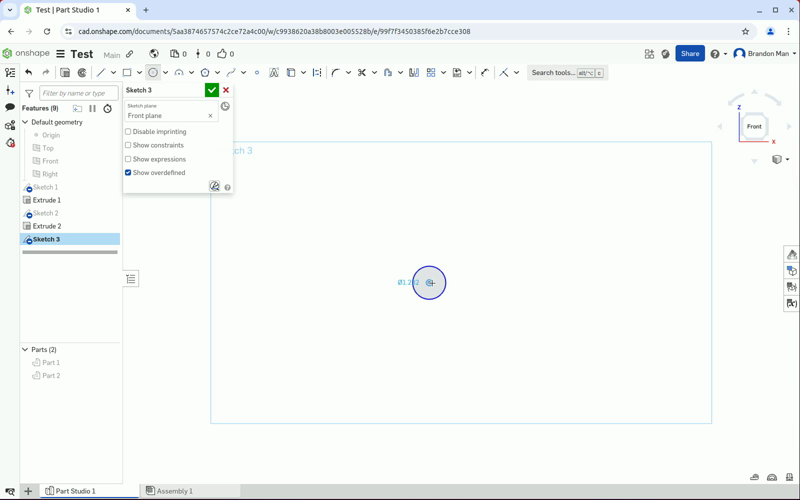
scroll(6)
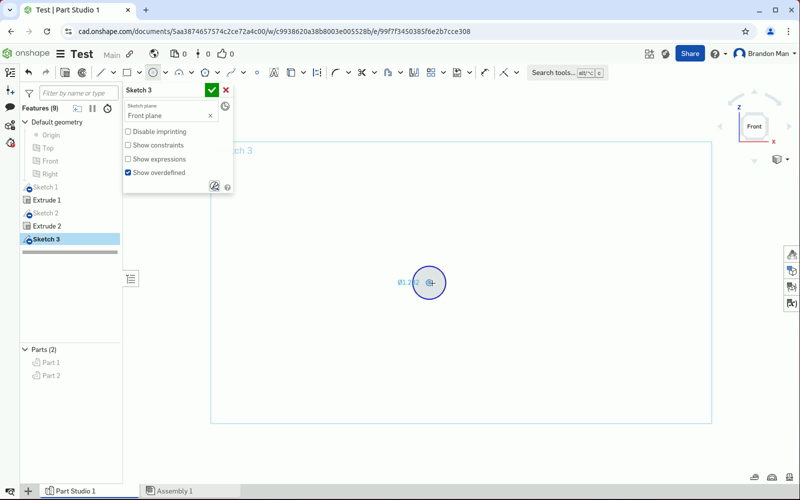
scroll(6)
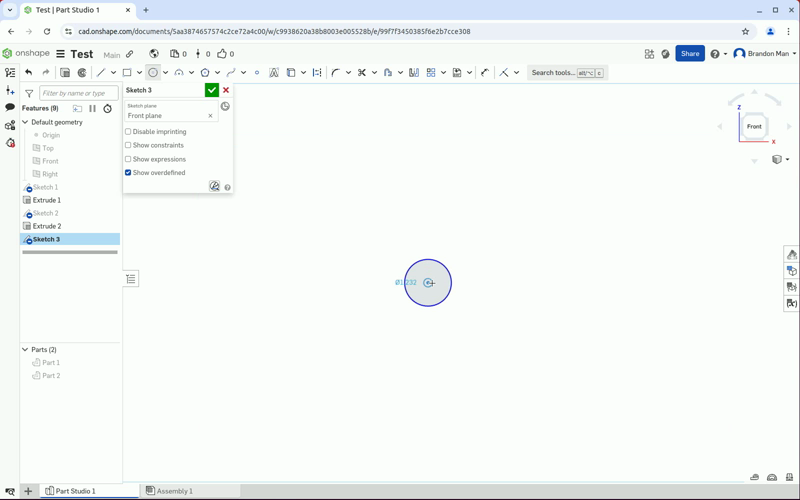
scroll(6)
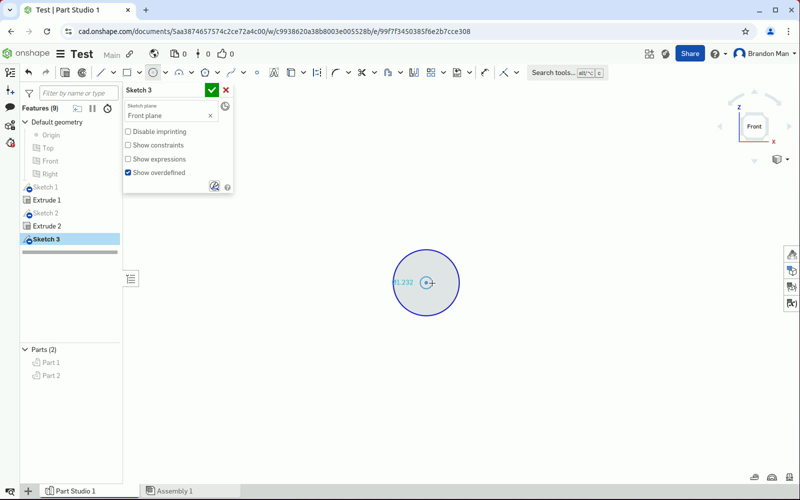
scroll(6)
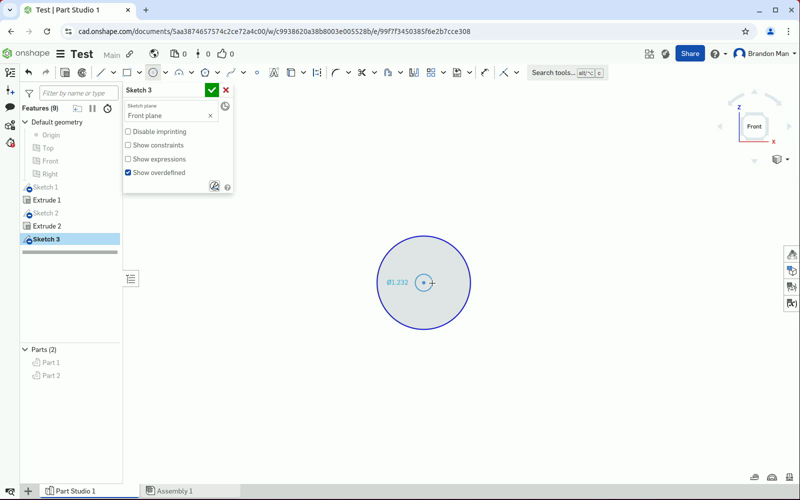
scroll(6)
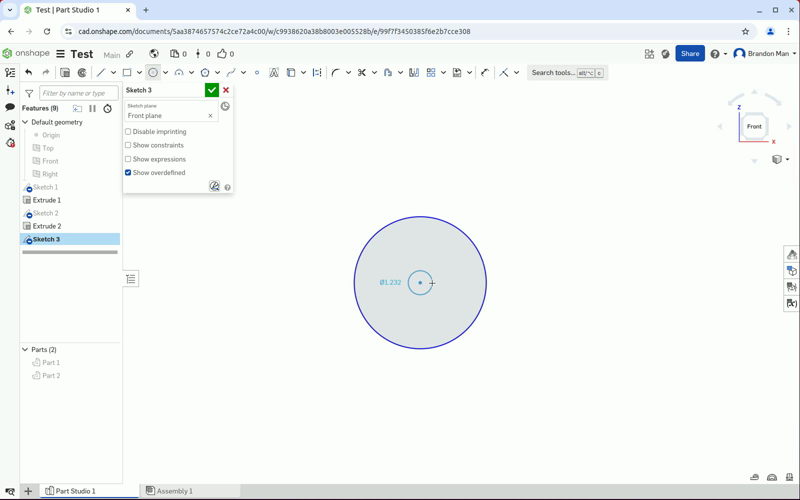
scroll(6)
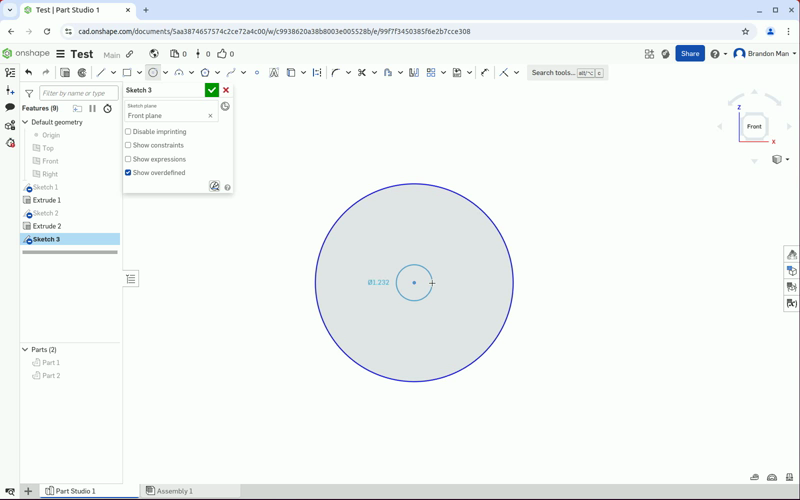
scroll(6)
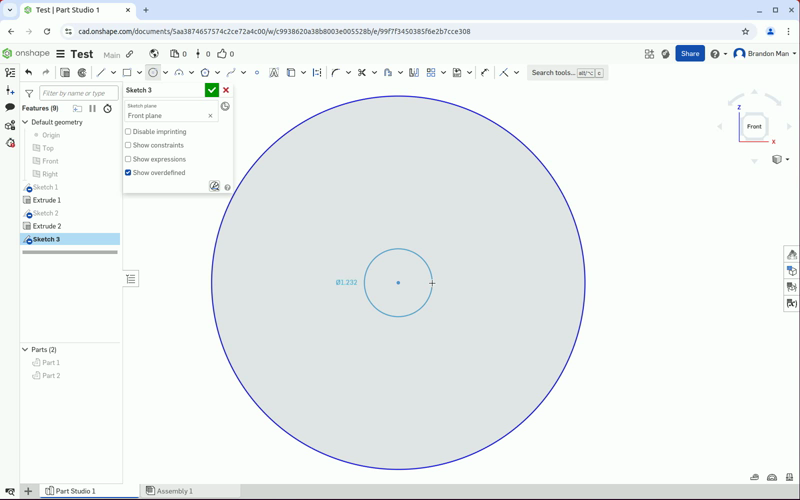
click(432, 282)
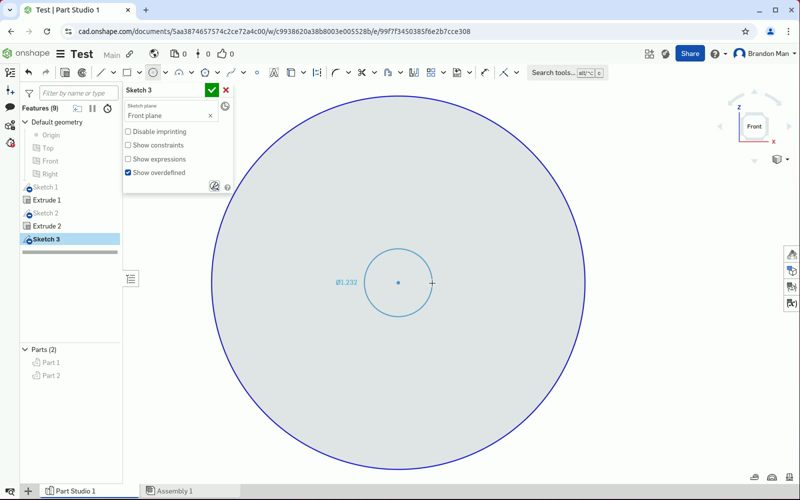
scroll(-6)
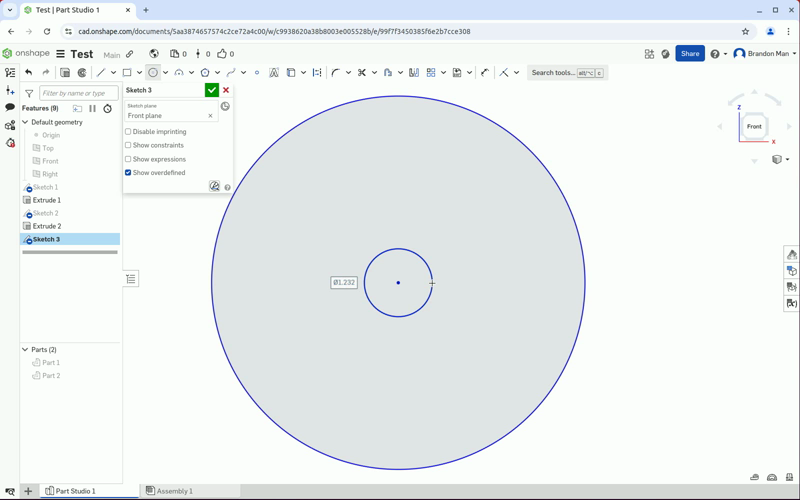
scroll(-6)
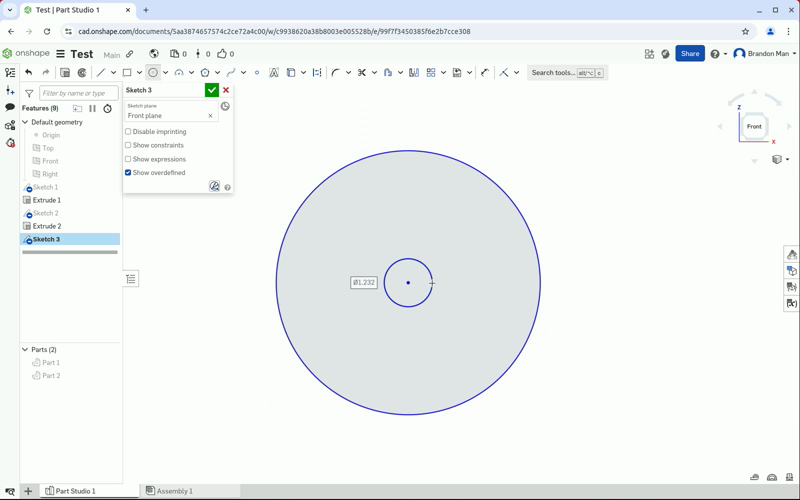
scroll(-6)
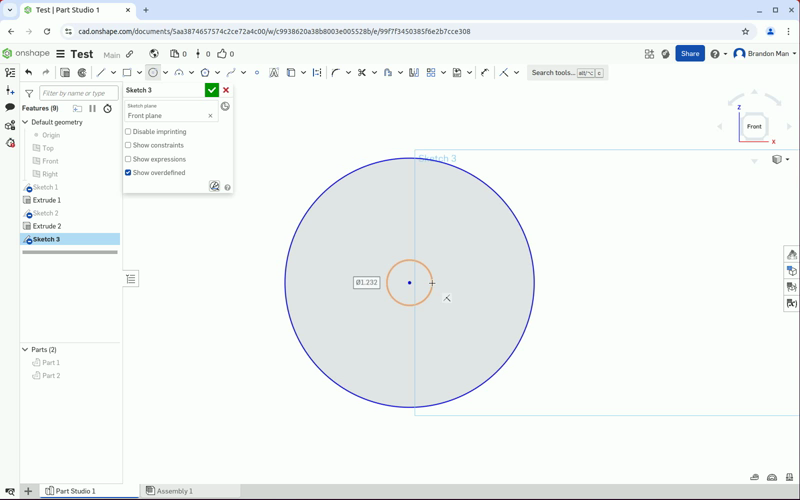
scroll(-6)
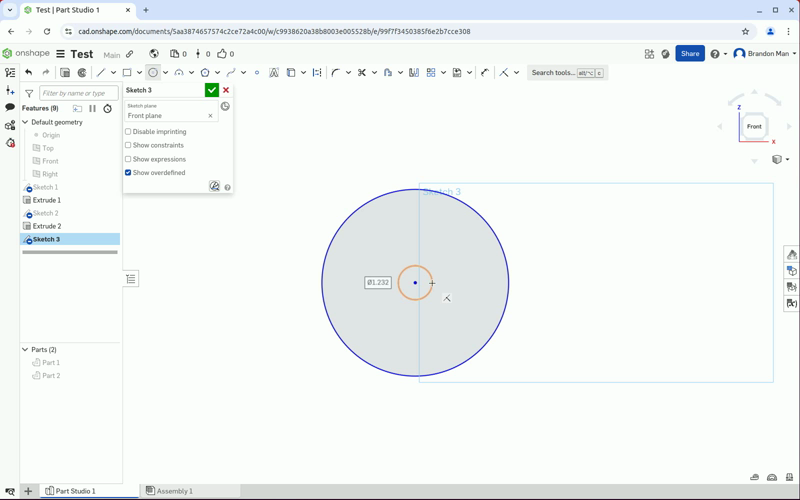
scroll(-6)
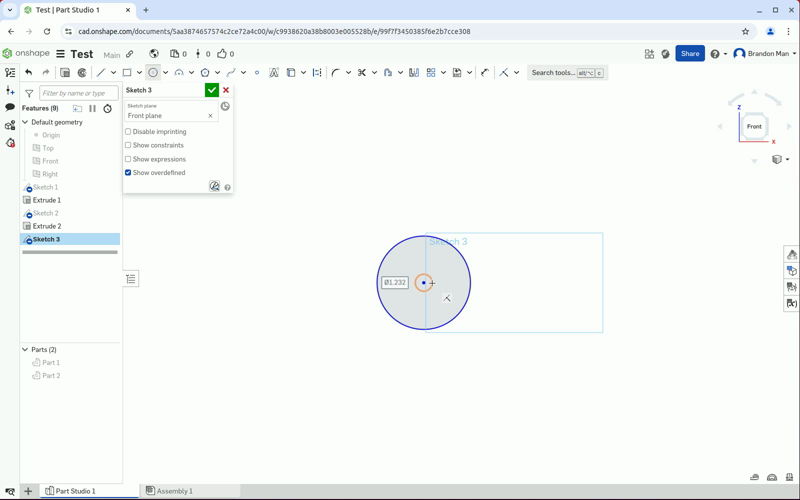
scroll(-6)
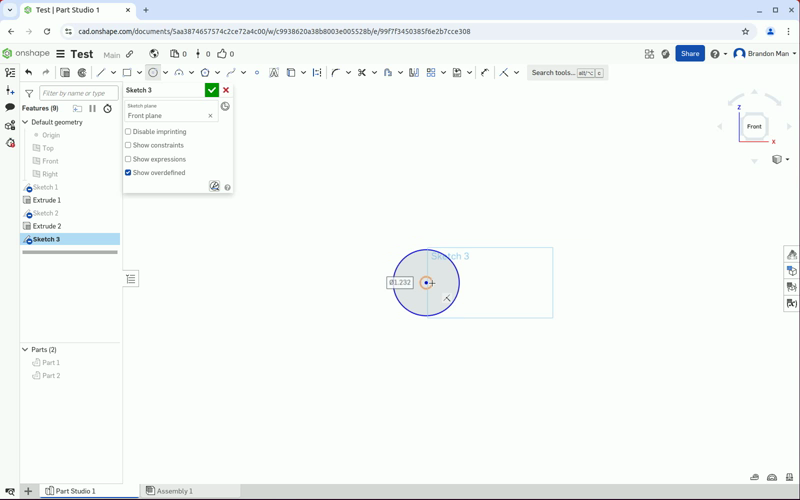
scroll(-6)
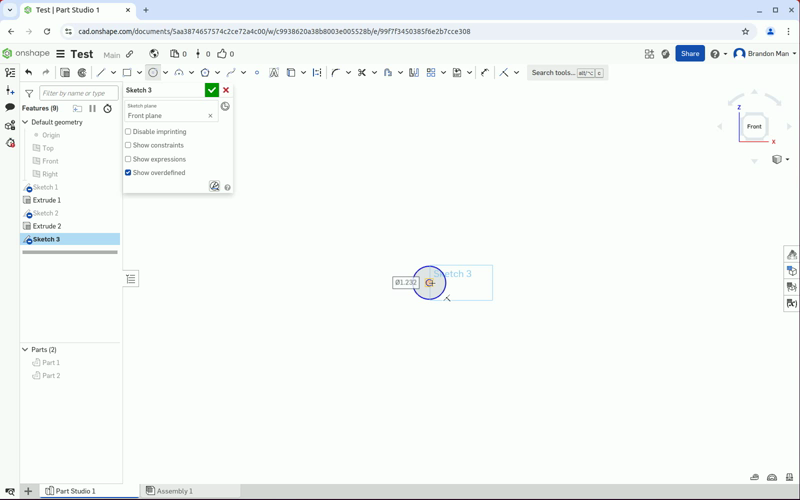
key(esc)
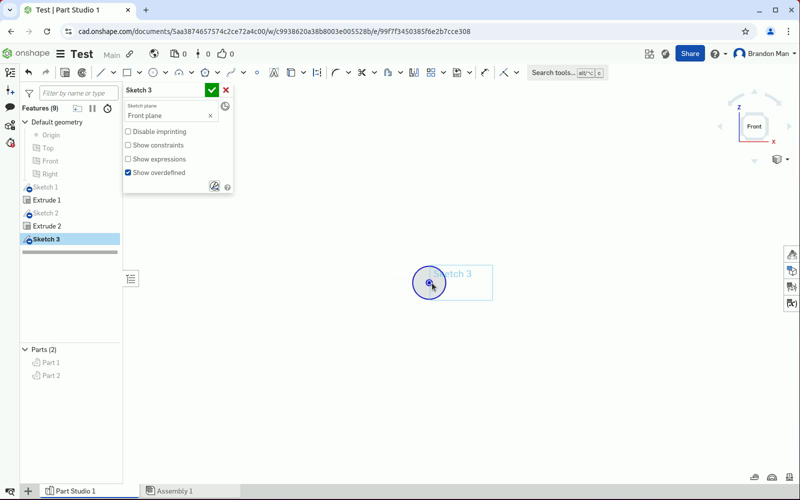
mouse_move(421, 285)
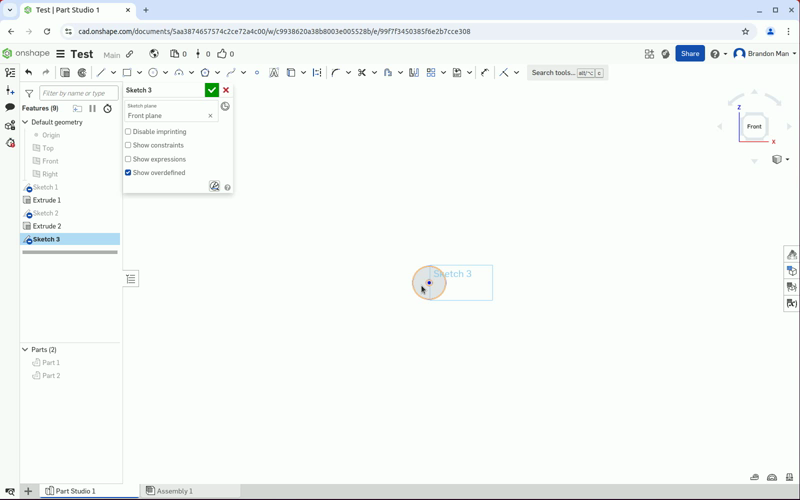
scroll(6)
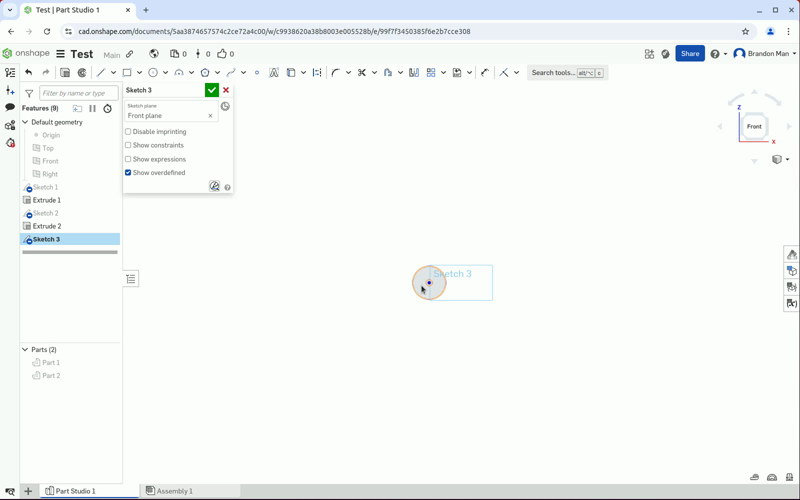
scroll(6)
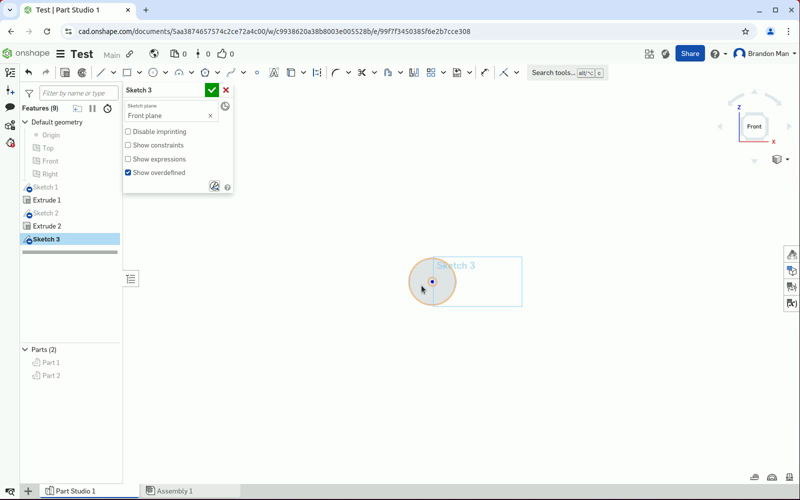
scroll(6)
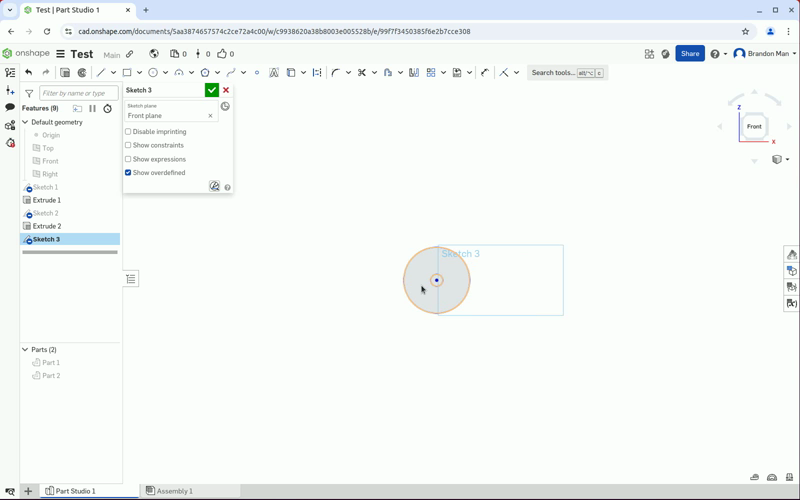
scroll(6)
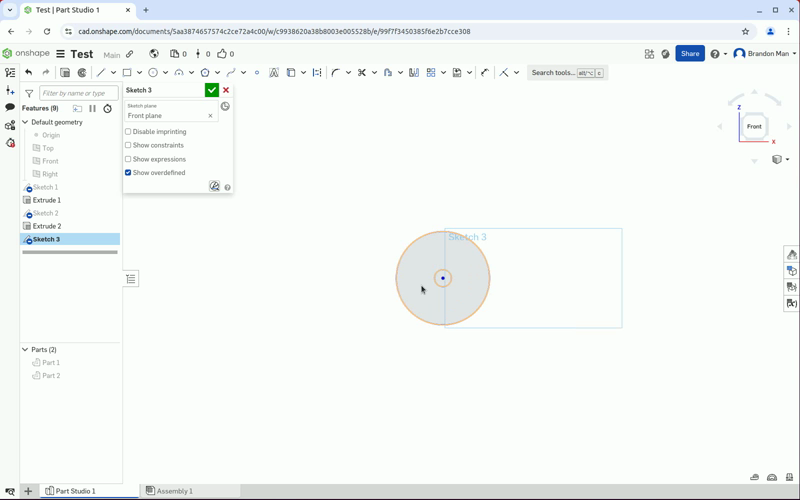
scroll(6)
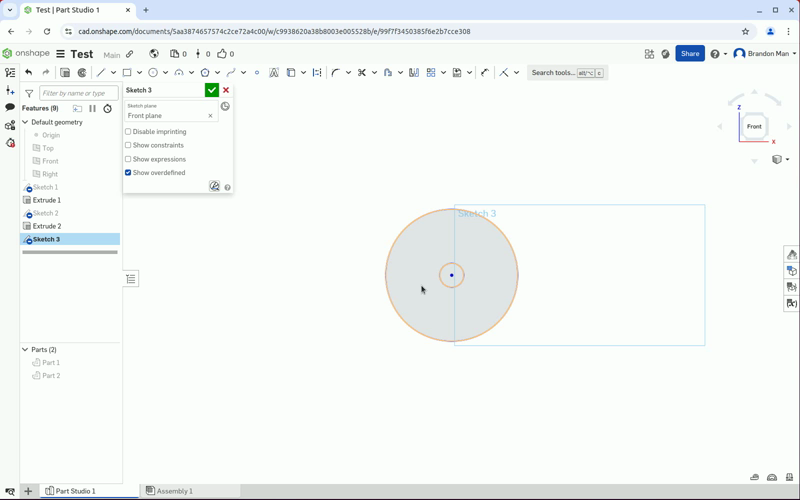
scroll(6)
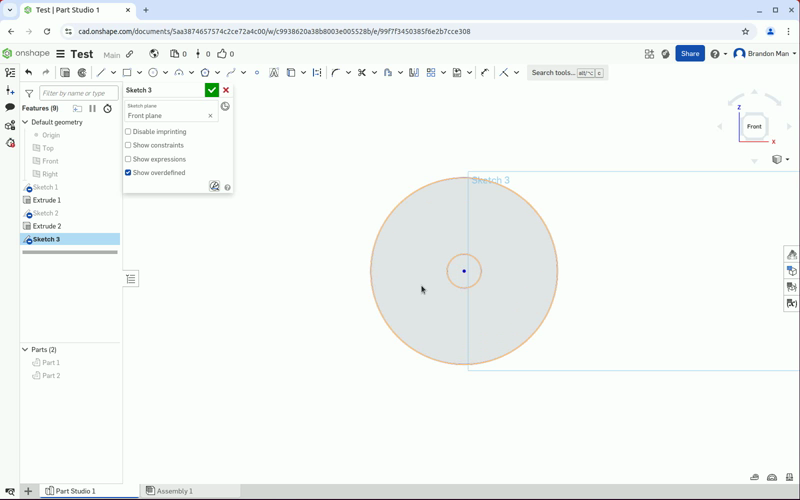
scroll(6)
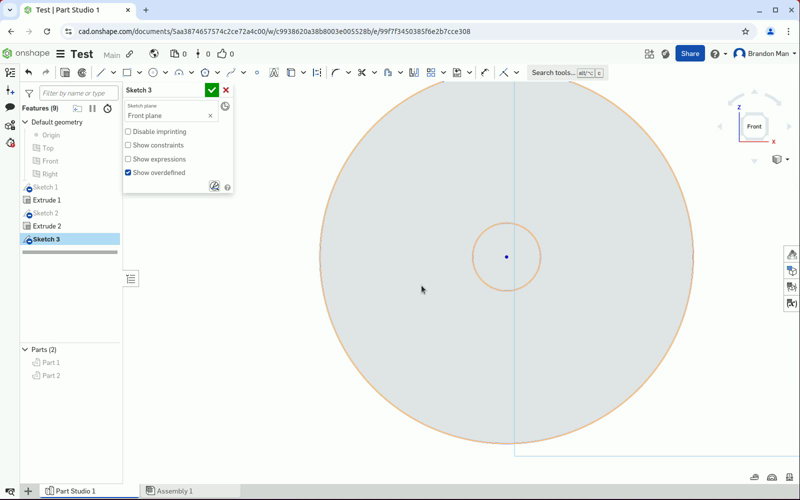
click(421, 285)
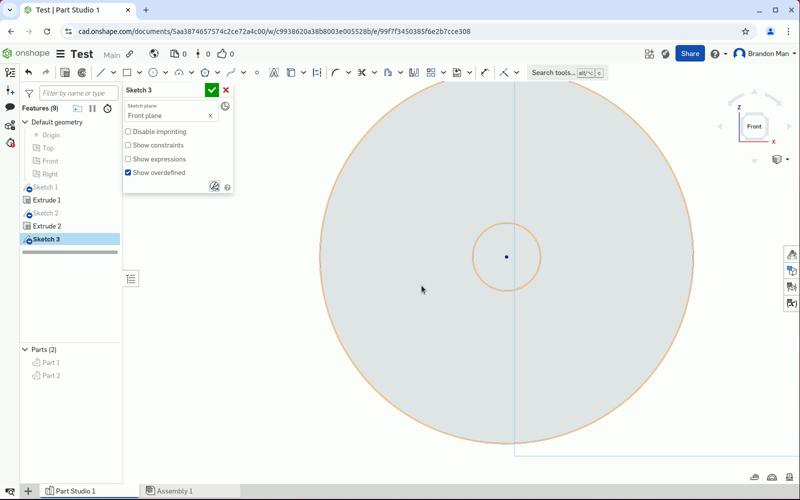
scroll(-6)
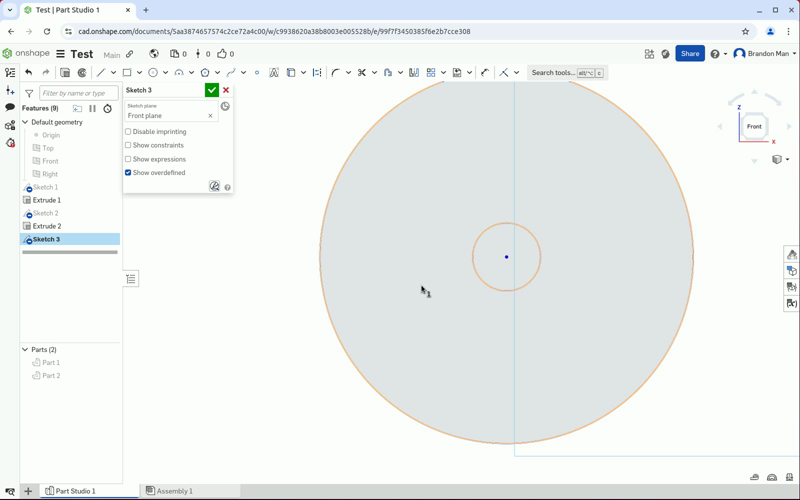
scroll(-6)
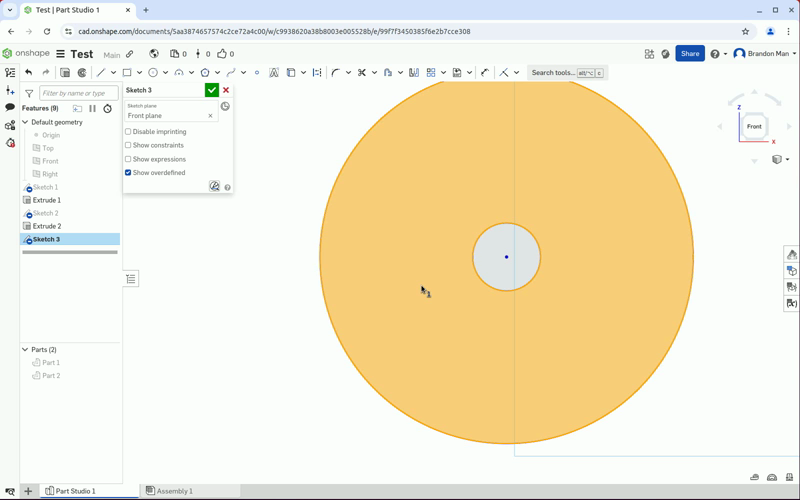
scroll(-6)
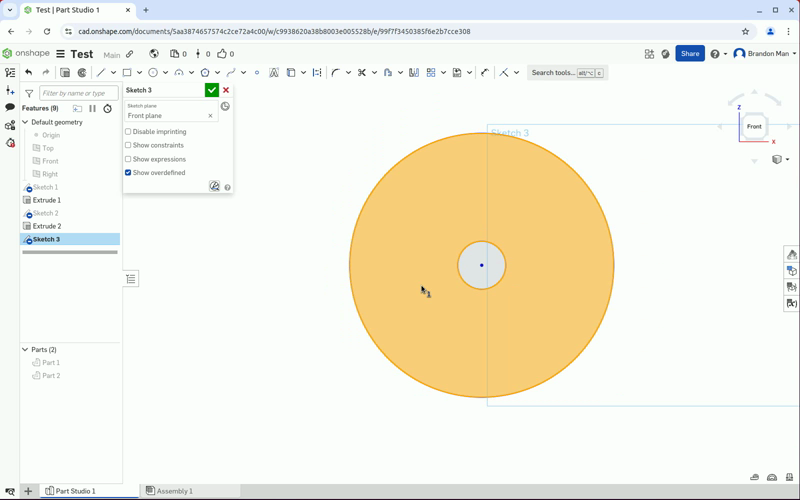
scroll(-6)
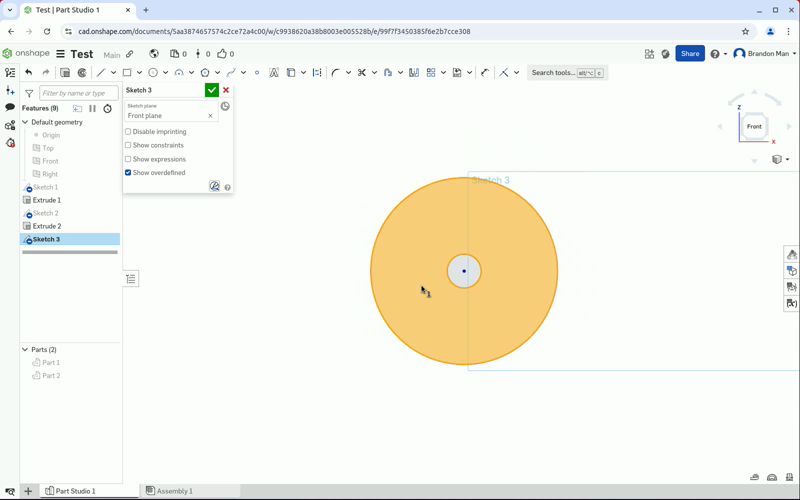
scroll(-6)
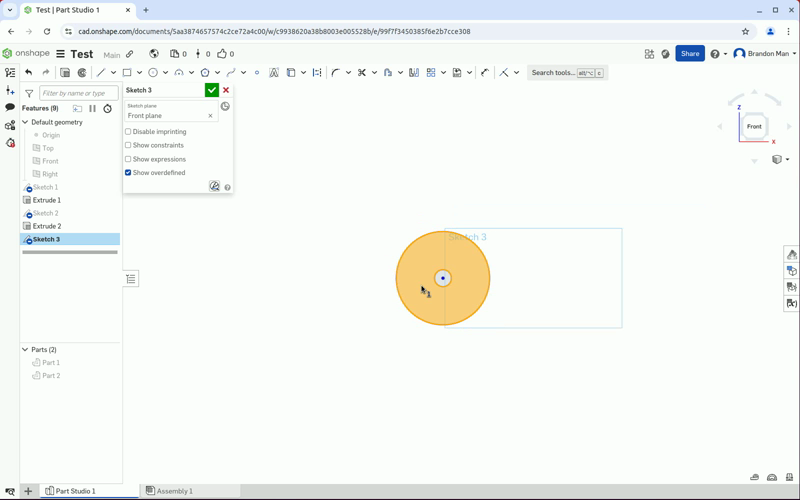
scroll(-6)
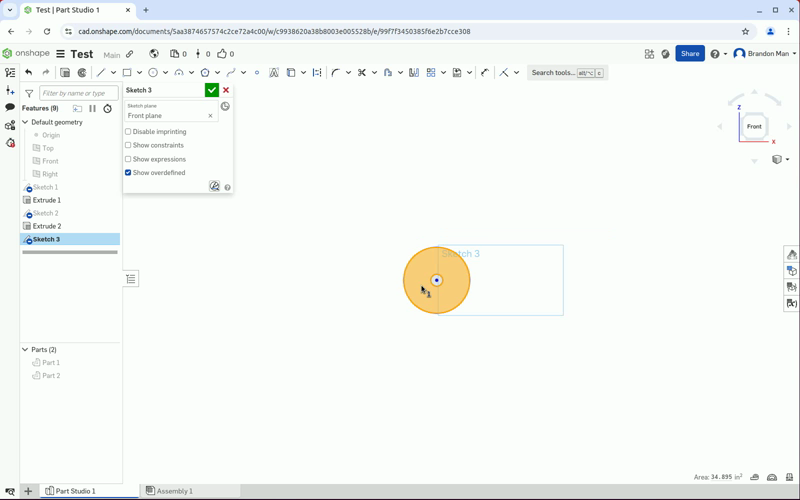
scroll(-6)
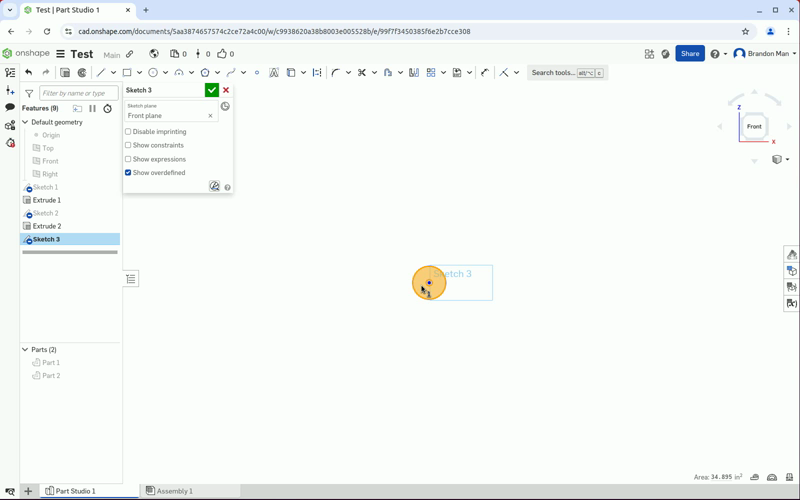
mouse_move(73, 352)
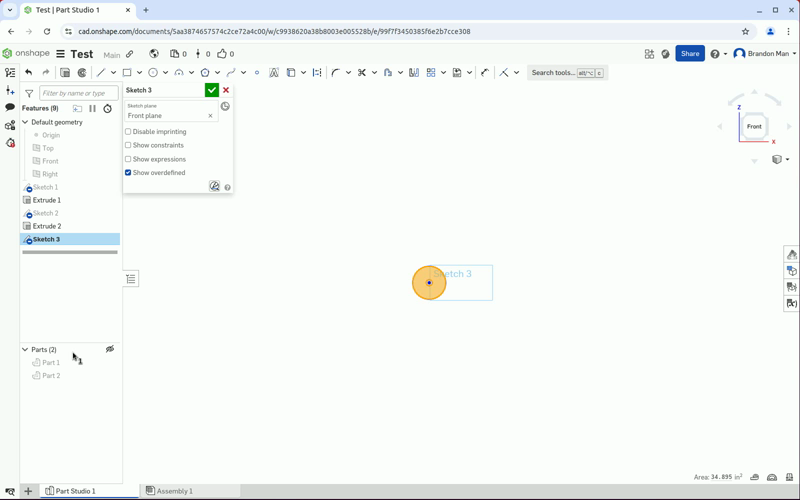
key(shift+y)
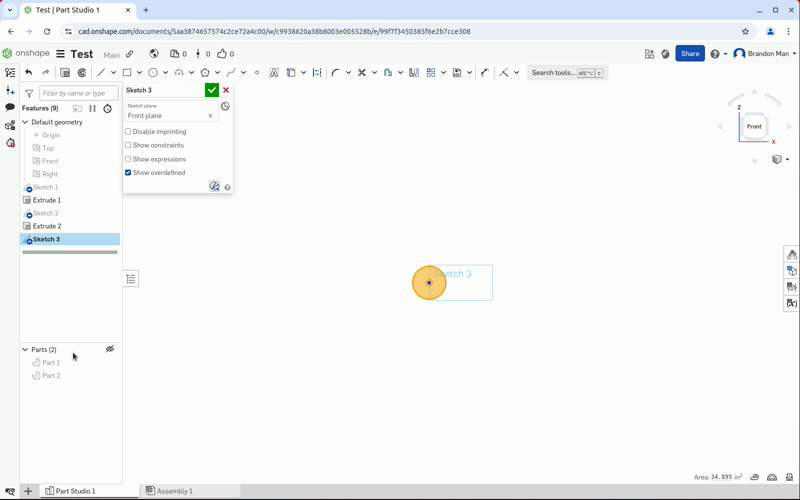
key(shift+e)
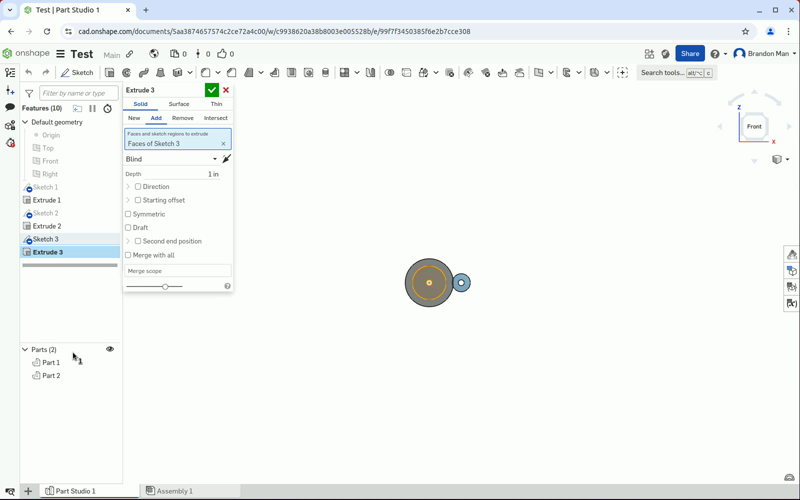
mouse_move(143, 106)
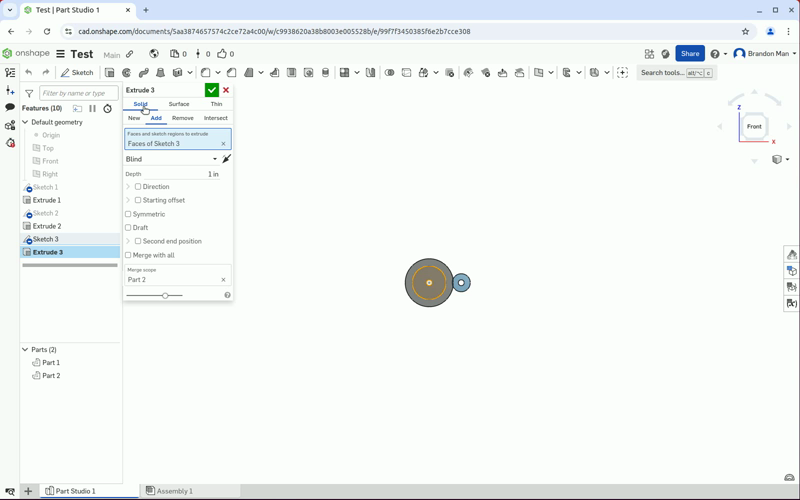
click(143, 106)
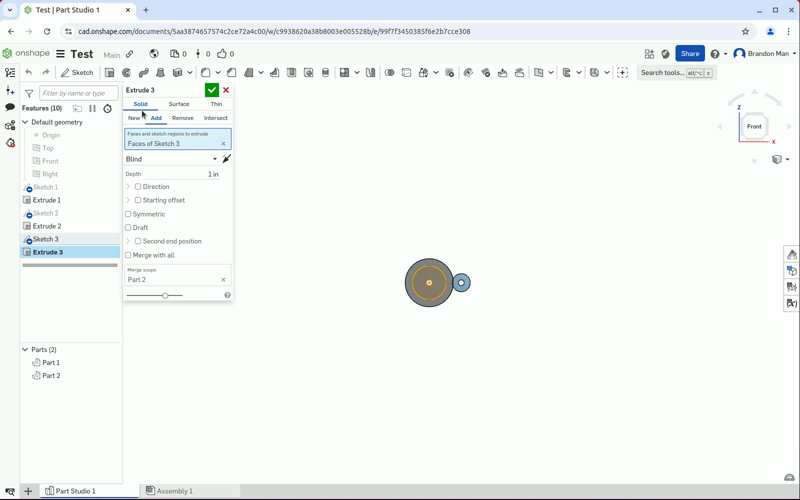
mouse_move(137, 120)
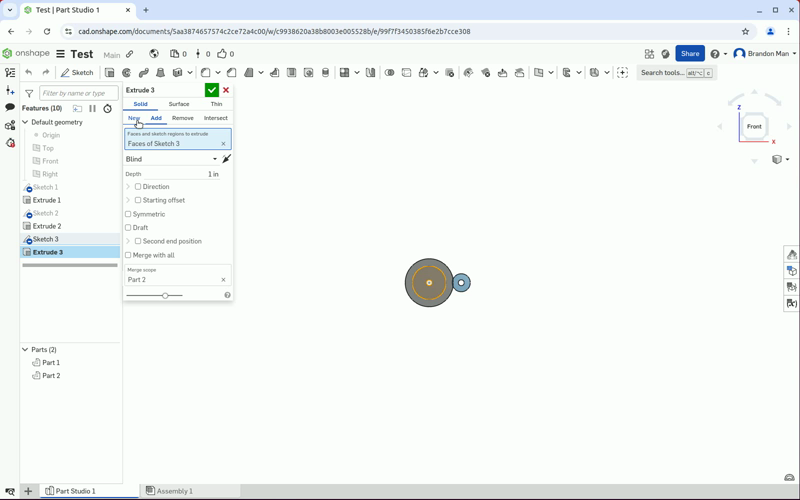
click(137, 120)
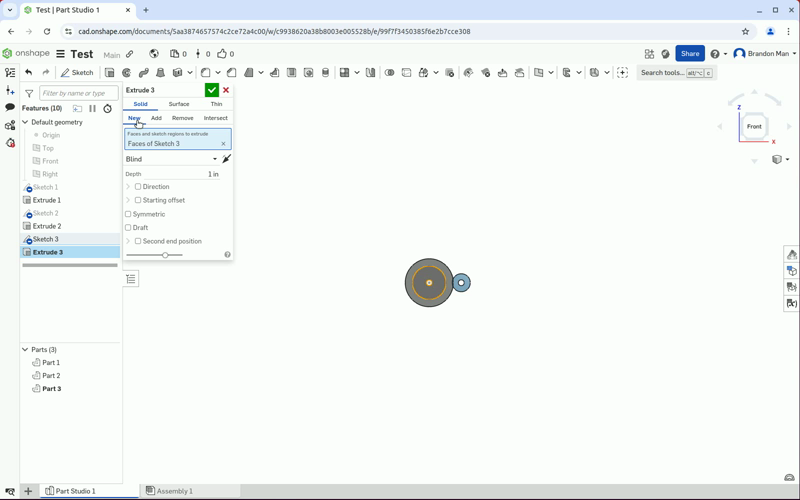
key(tab, 4)
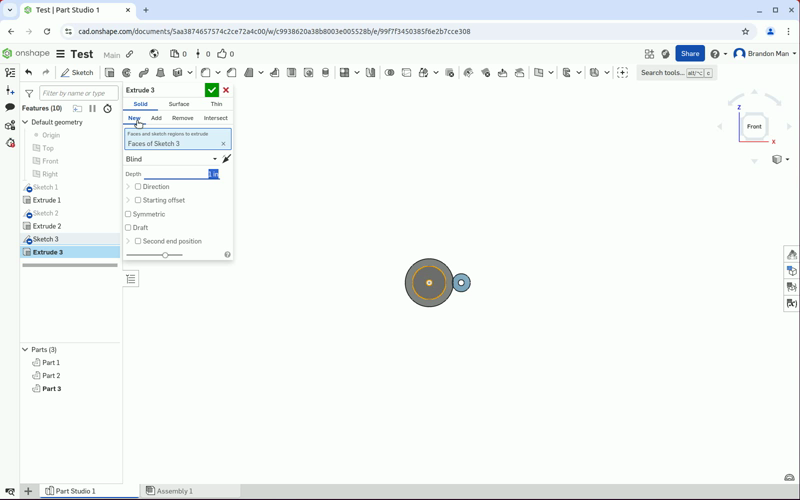
text(2.166)
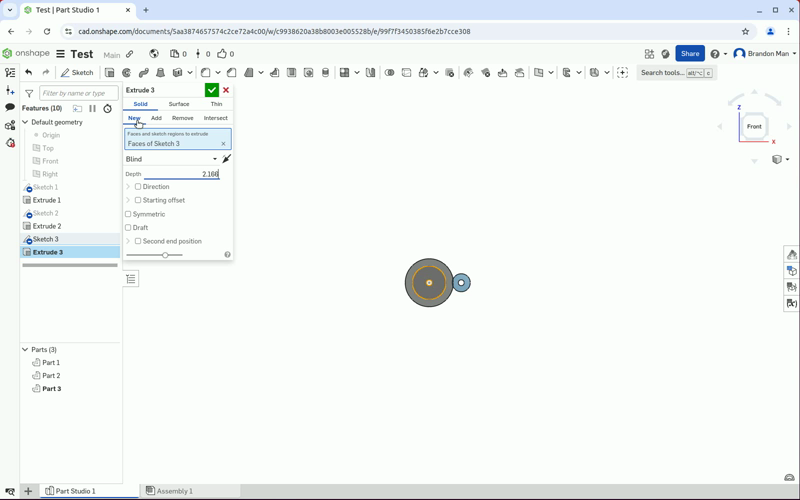
key(enter)
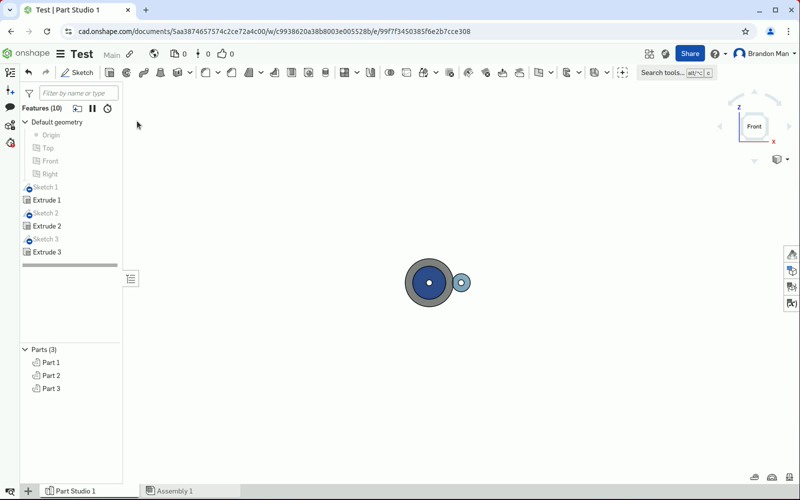
key(shift+h)
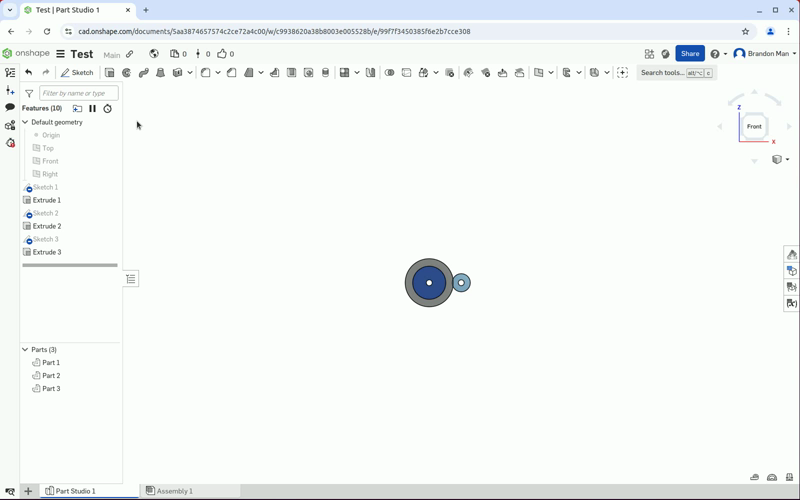
key(shift+h)
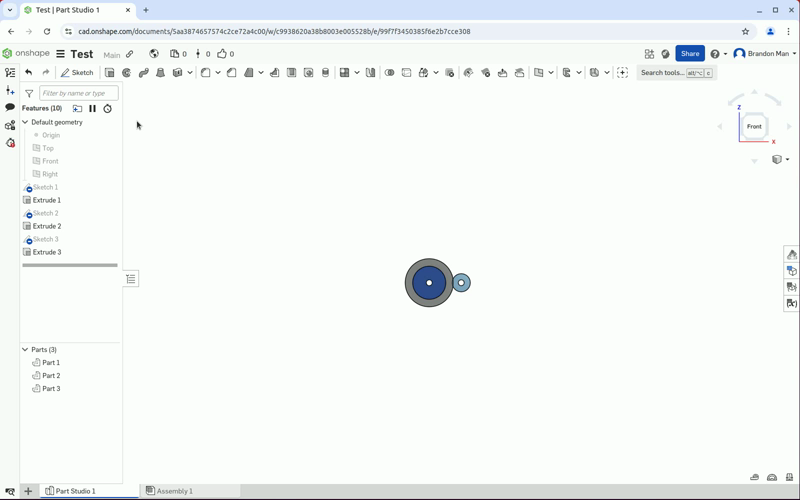
mouse_move(73, 189)
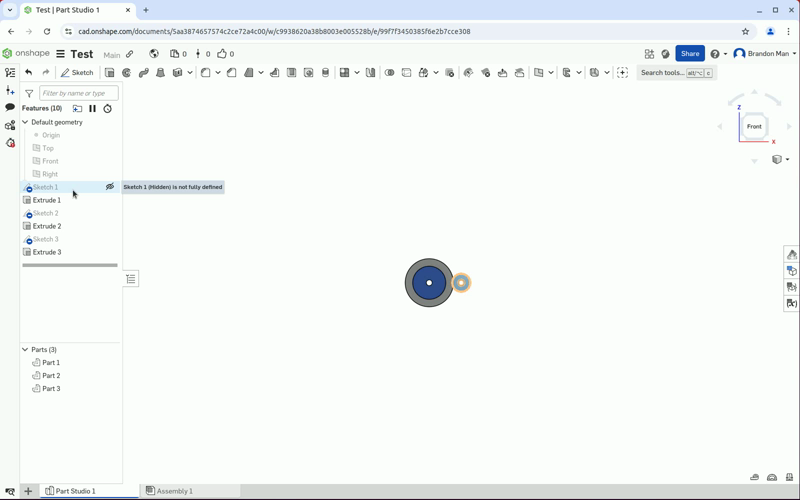
click(73, 189)
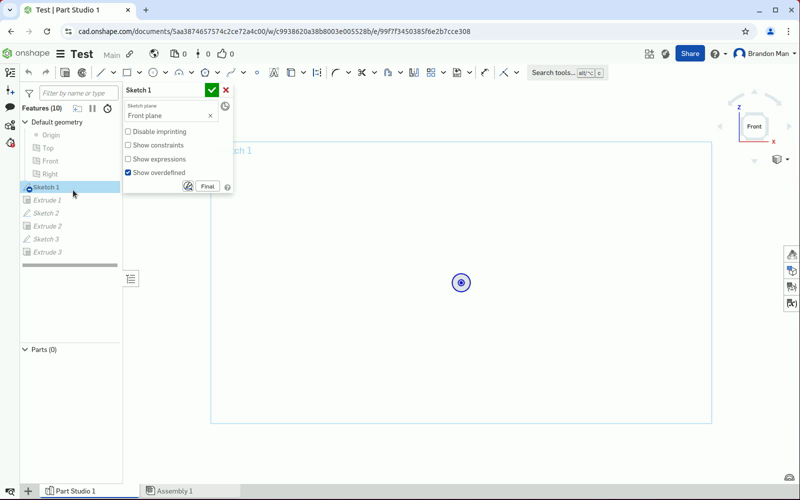
mouse_move(229, 92)
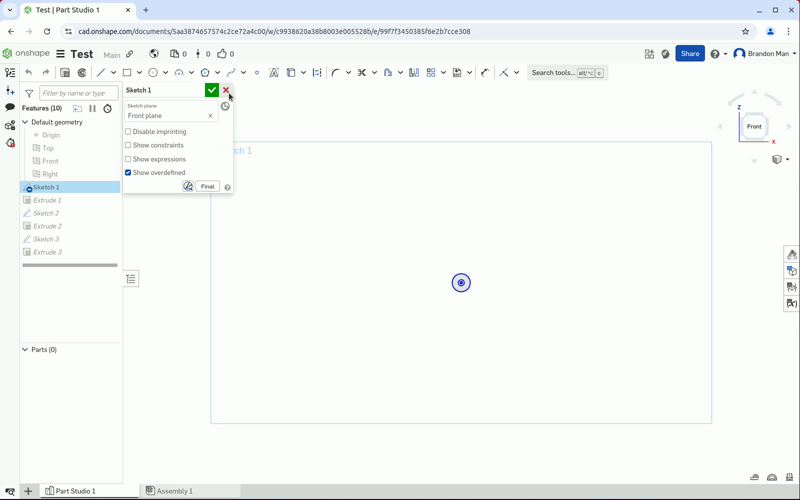
click(229, 92)
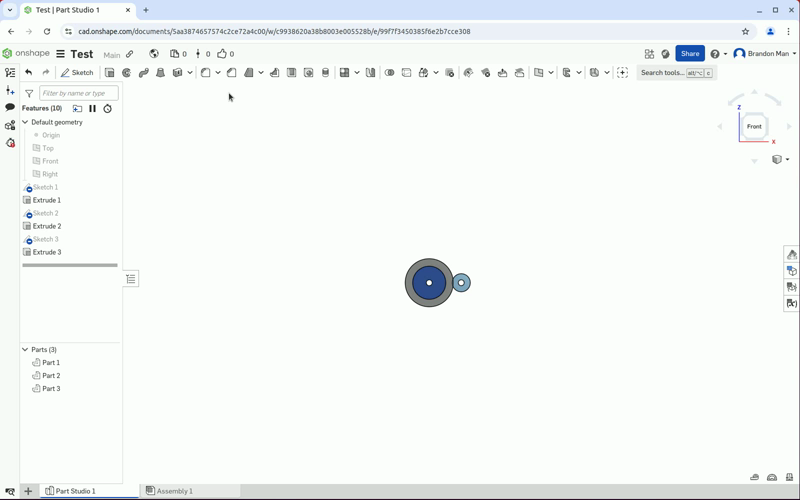
mouse_move(541, 75)
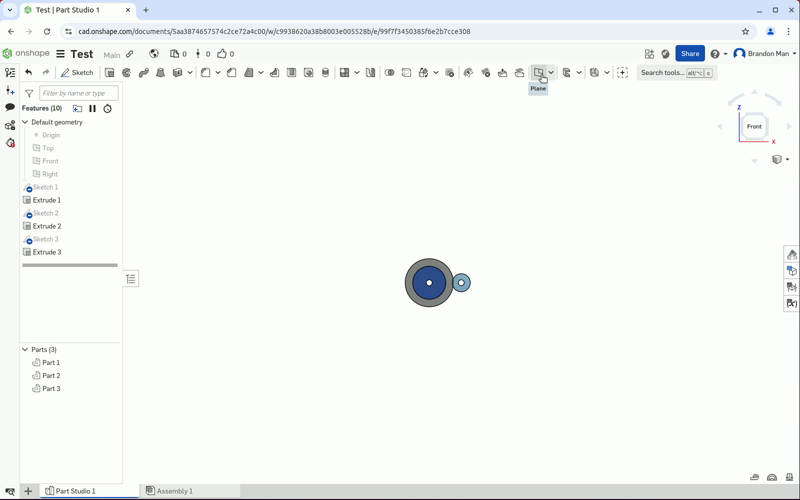
click(541, 75)
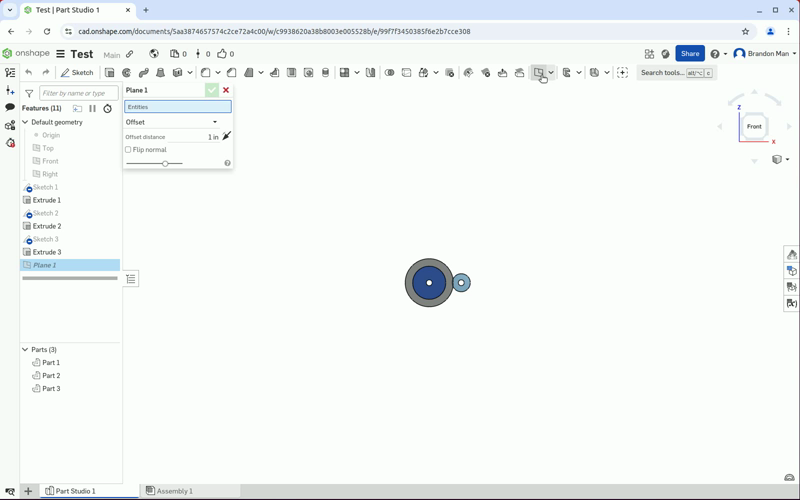
mouse_move(73, 163)
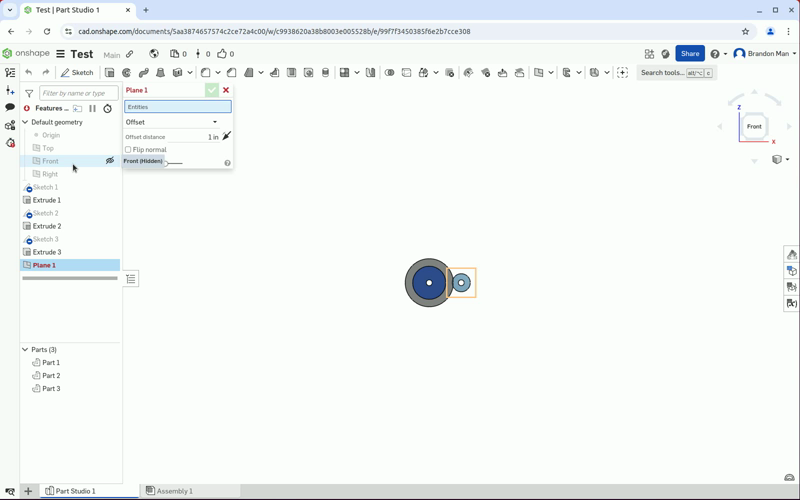
click(73, 163)
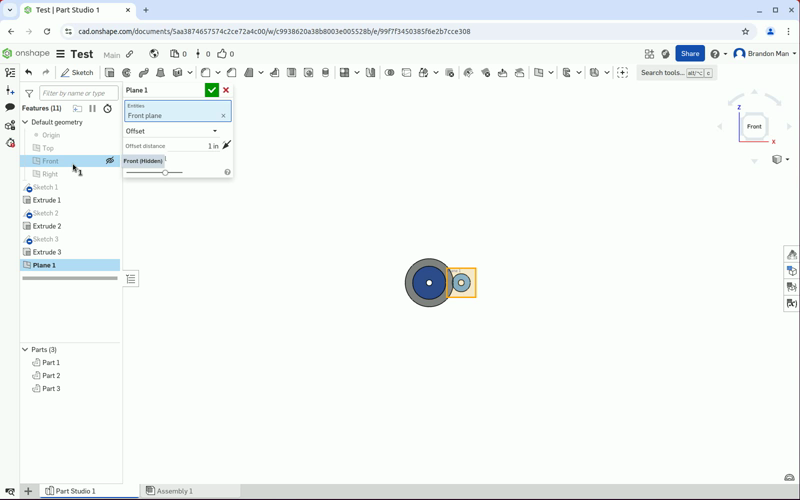
key(tab, 2)
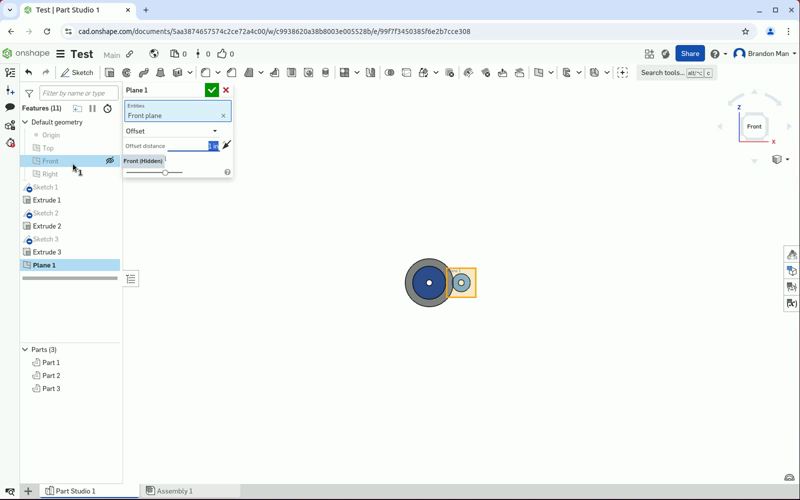
text(0.955)
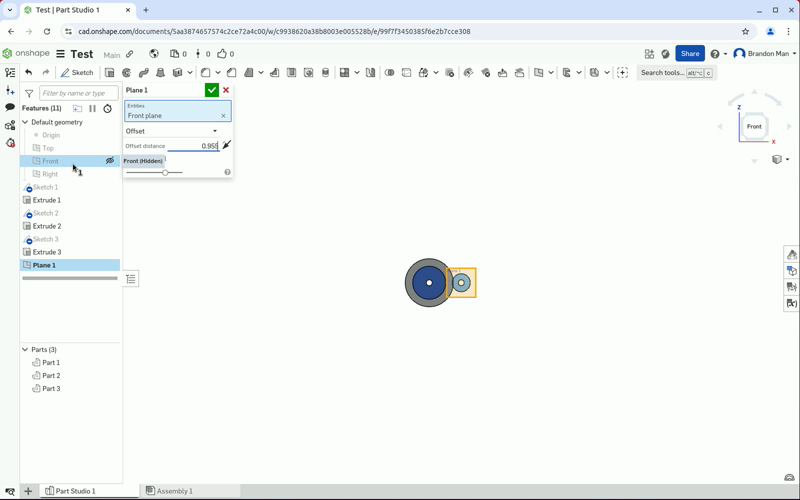
key(enter, 2)
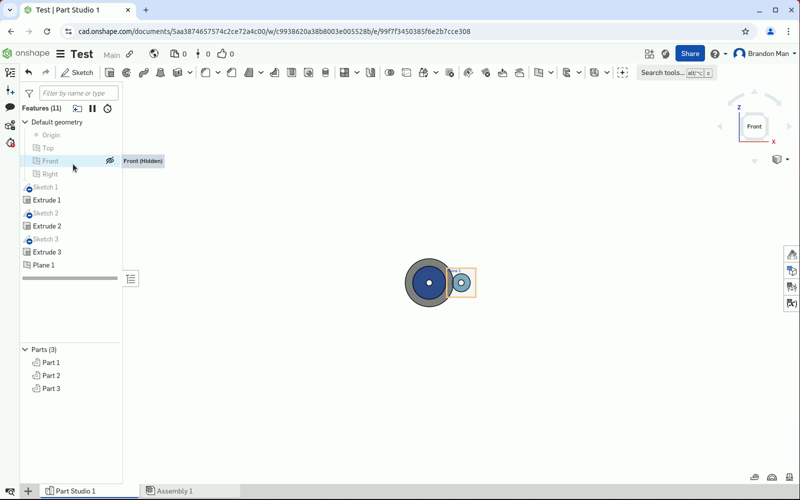
key(shift+s)
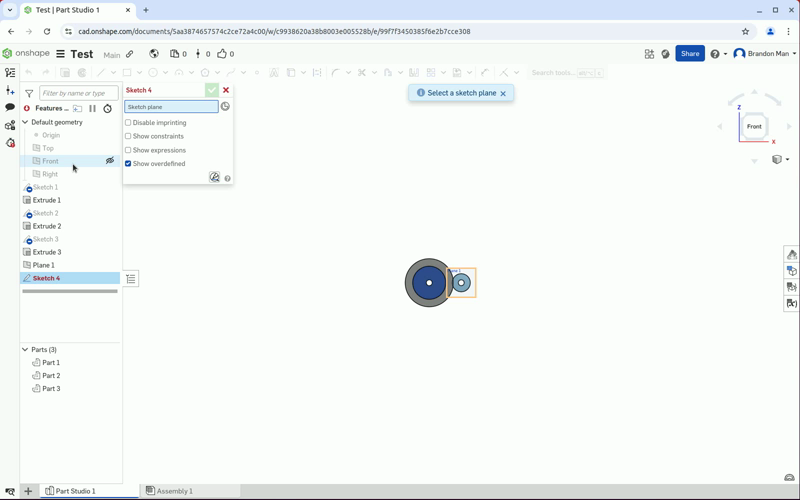
mouse_move(73, 267)
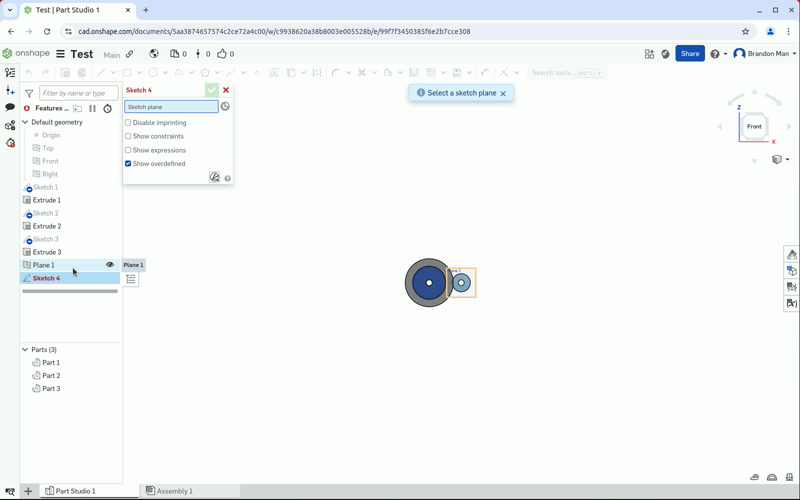
click(73, 267)
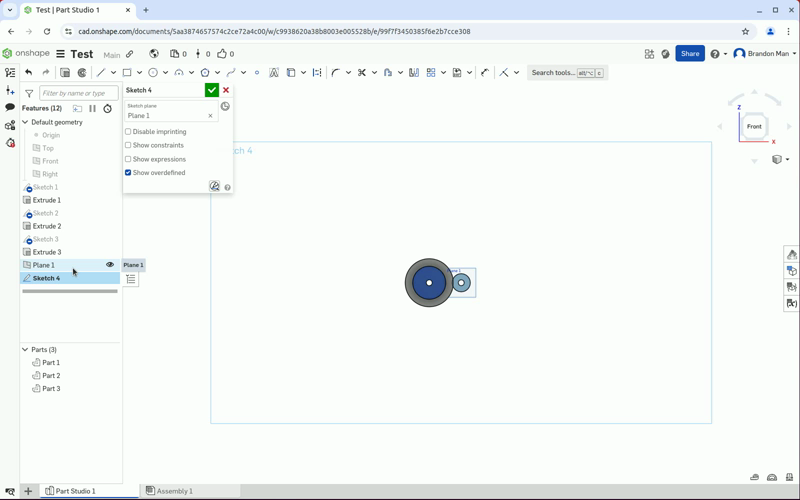
mouse_move(73, 352)
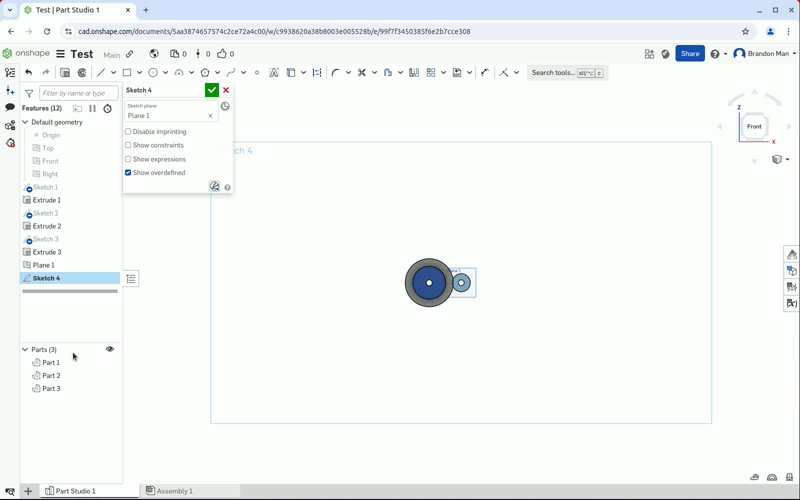
key(y)
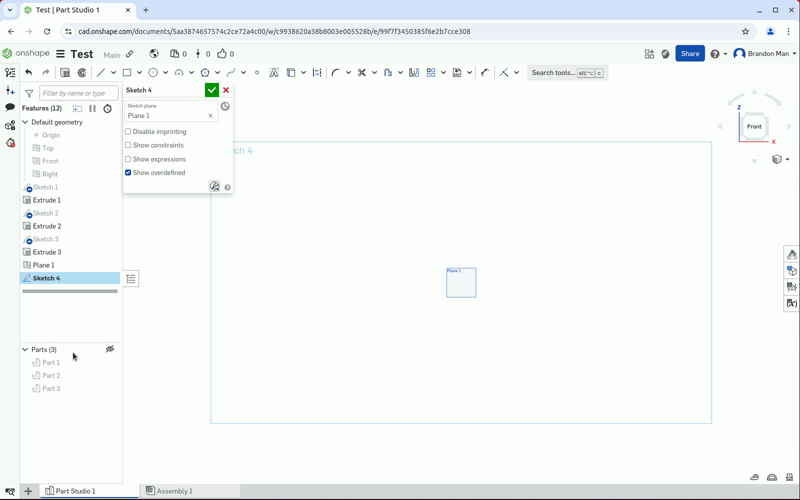
key(a)
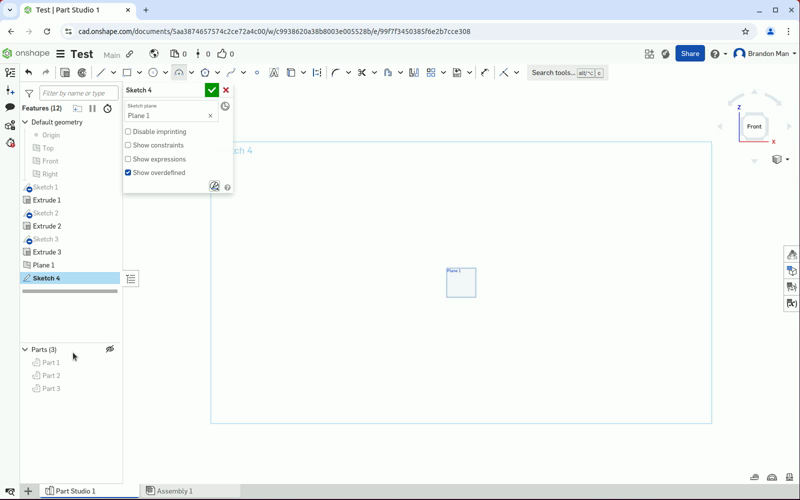
key_down(shift)
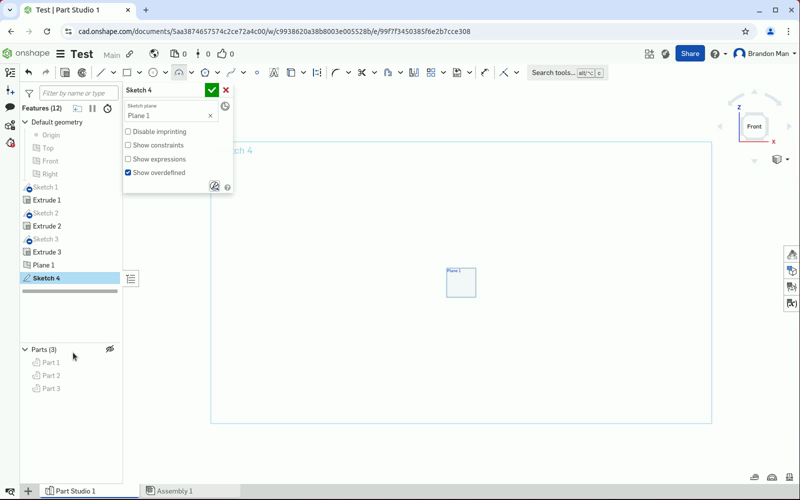
mouse_move(409, 297)
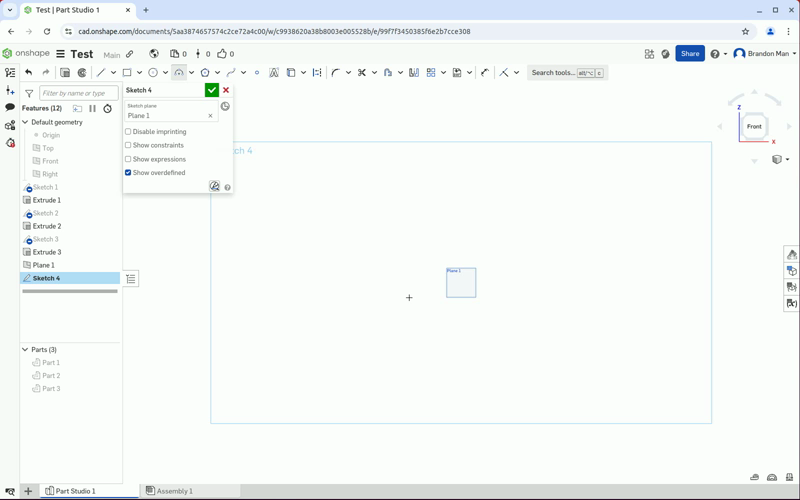
click(409, 297)
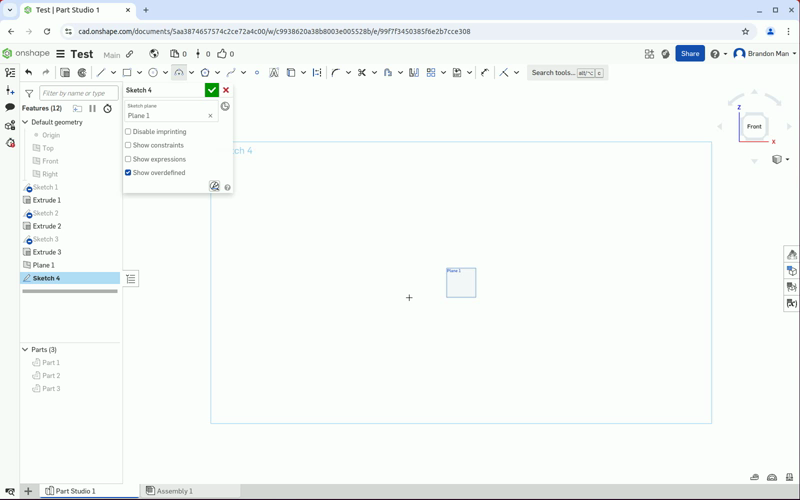
key_up(shift)
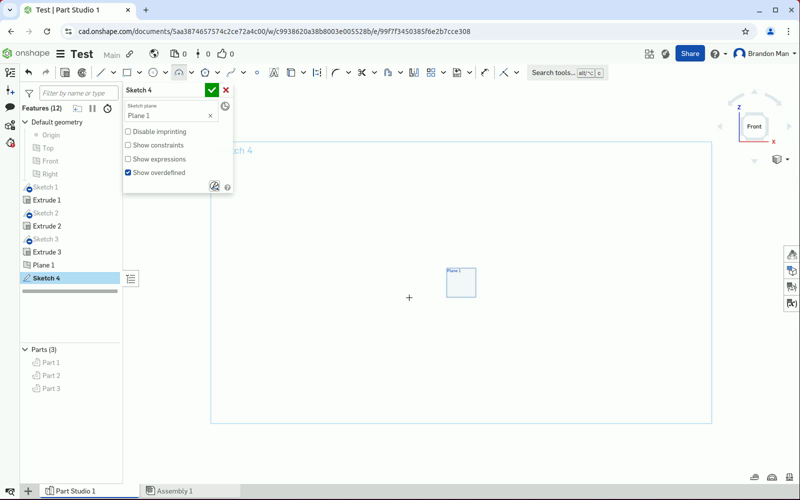
key_down(shift)
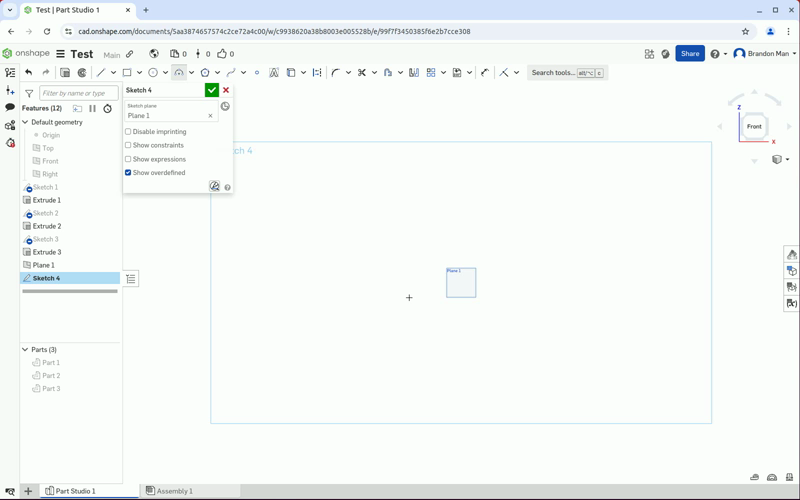
mouse_move(409, 267)
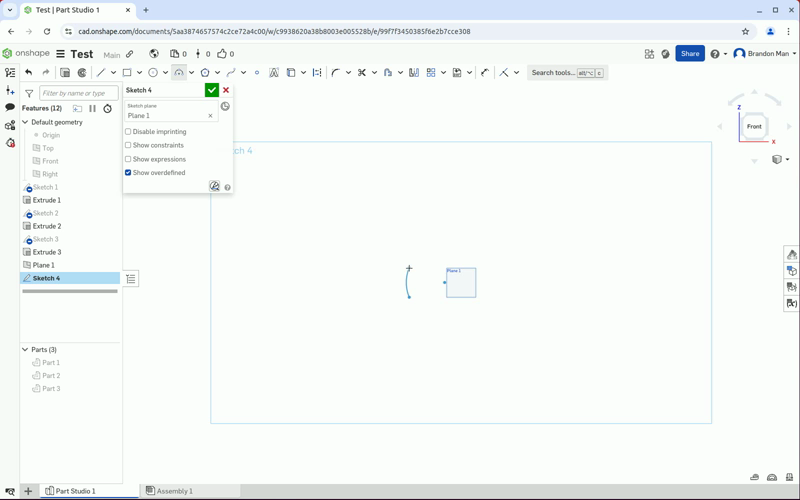
click(409, 267)
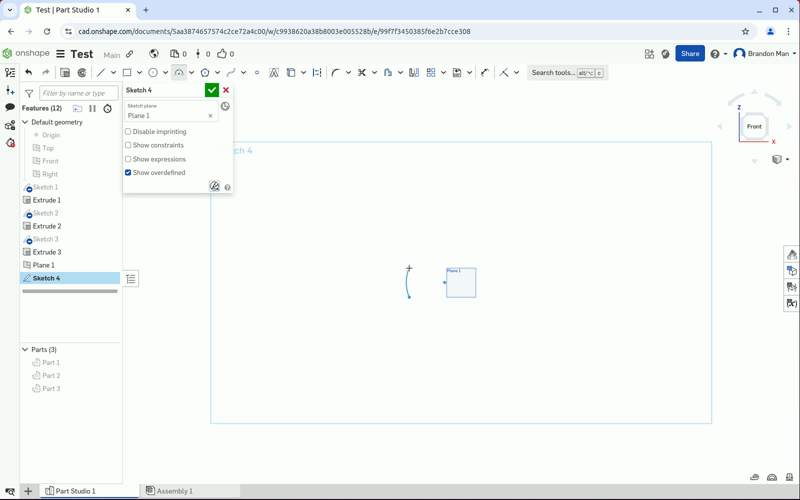
mouse_move(412, 282)
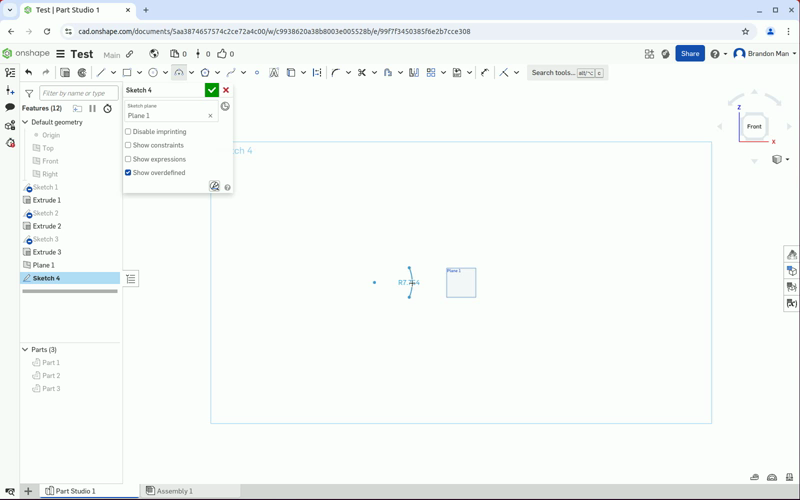
click(412, 282)
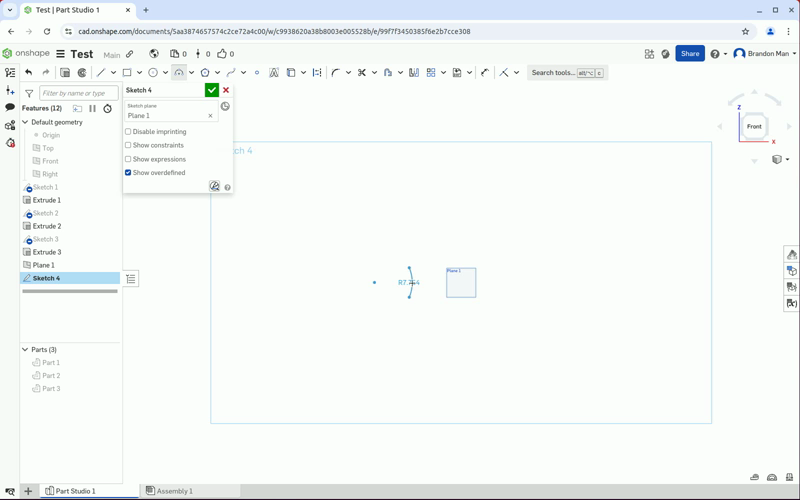
key_up(shift)
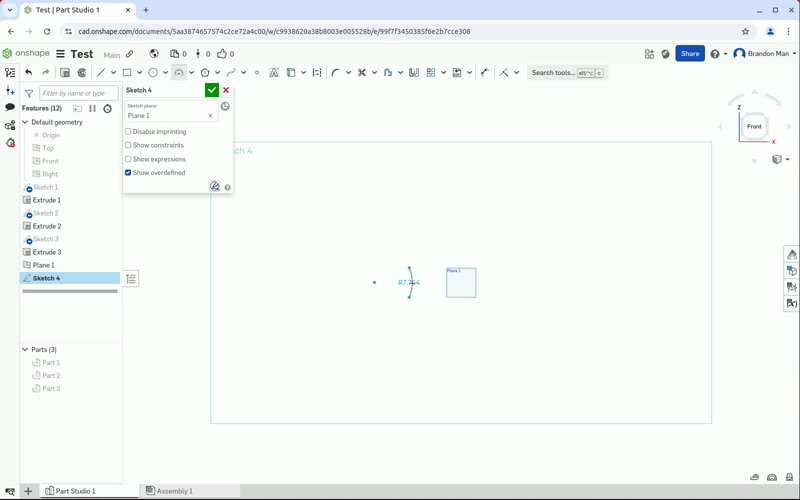
mouse_move(409, 267)
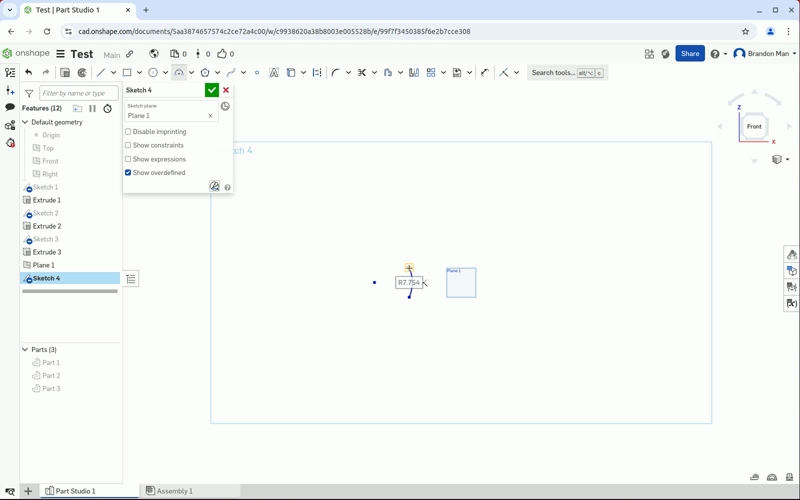
click(409, 267)
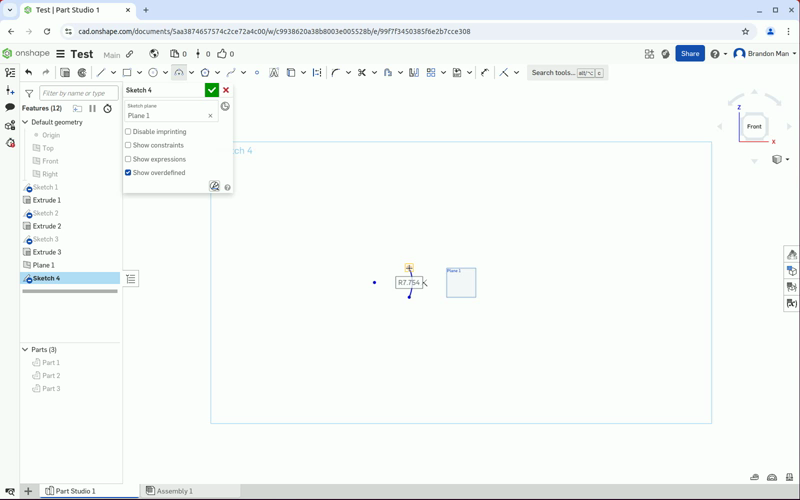
mouse_move(409, 297)
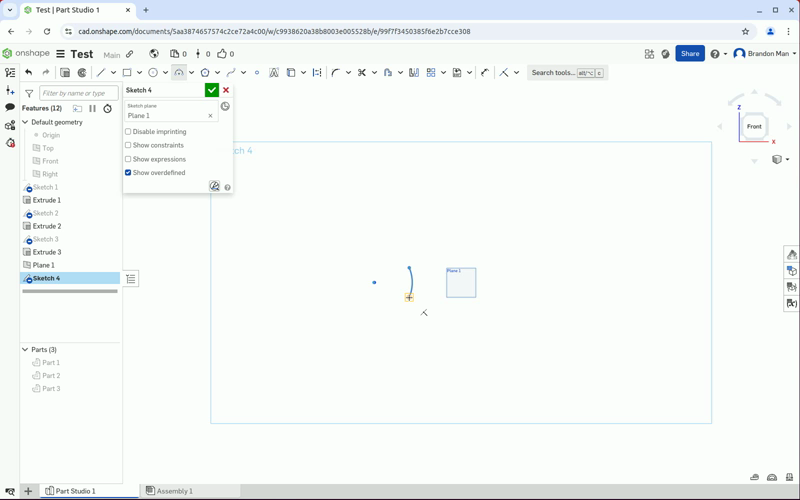
click(409, 297)
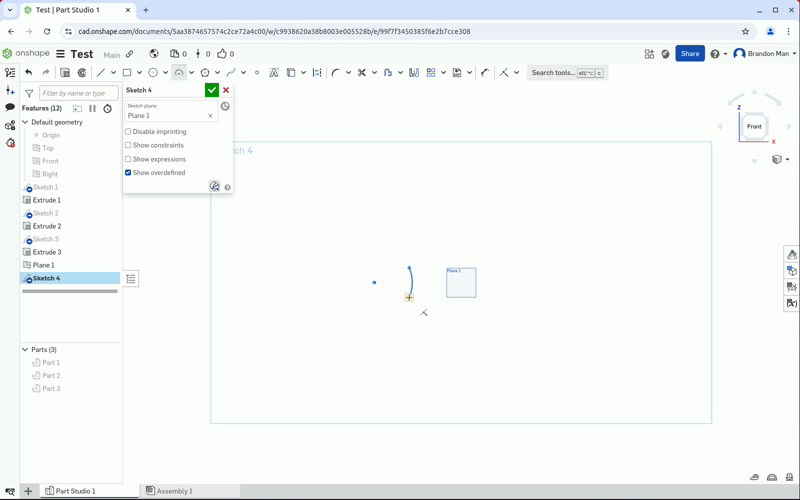
key_down(shift)
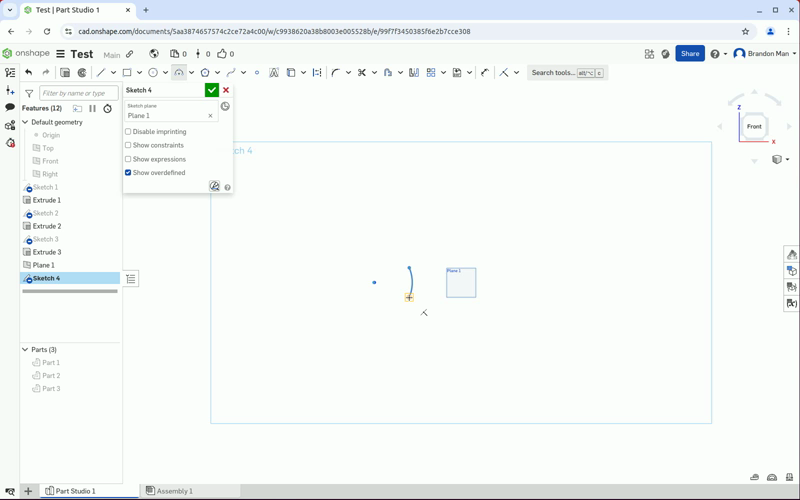
mouse_move(404, 282)
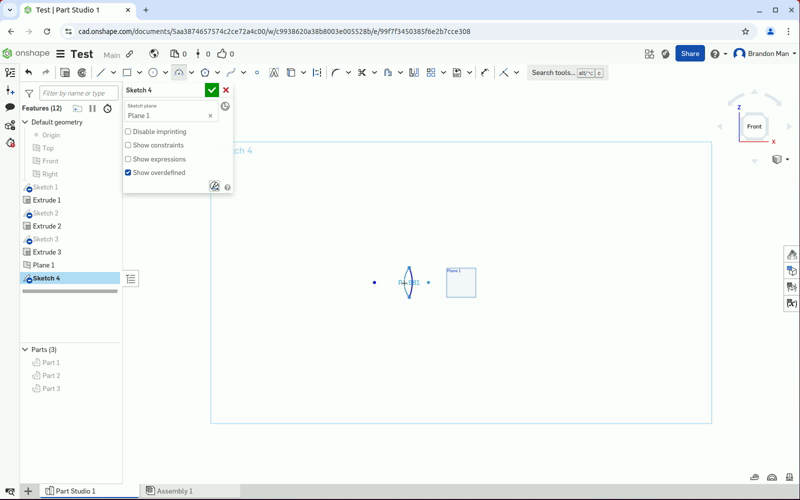
click(404, 282)
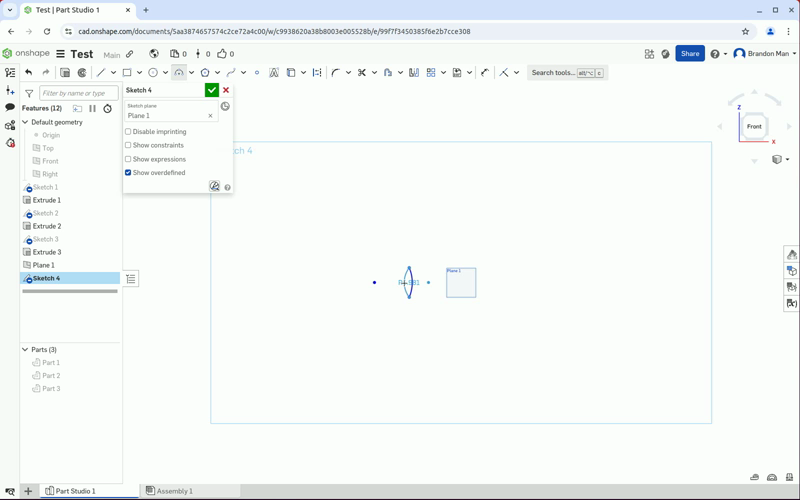
key_up(shift)
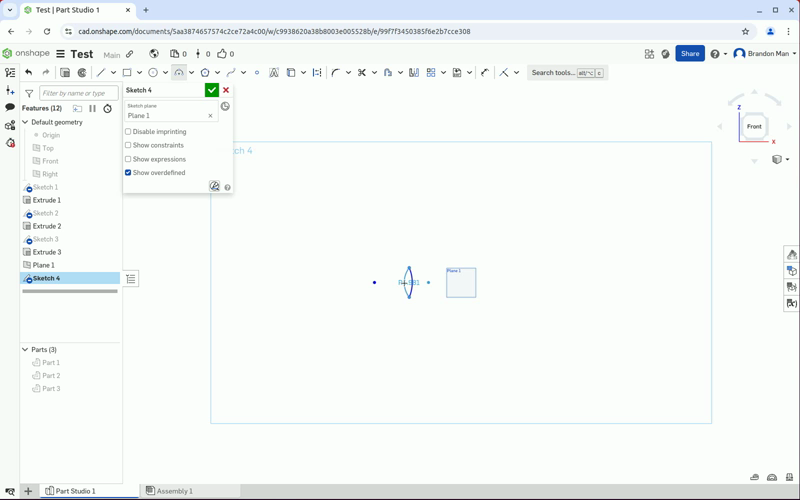
key(esc)
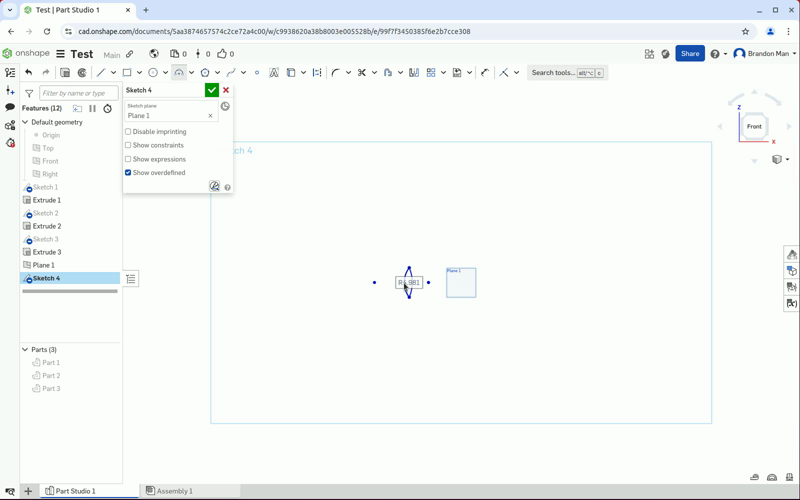
mouse_move(408, 280)
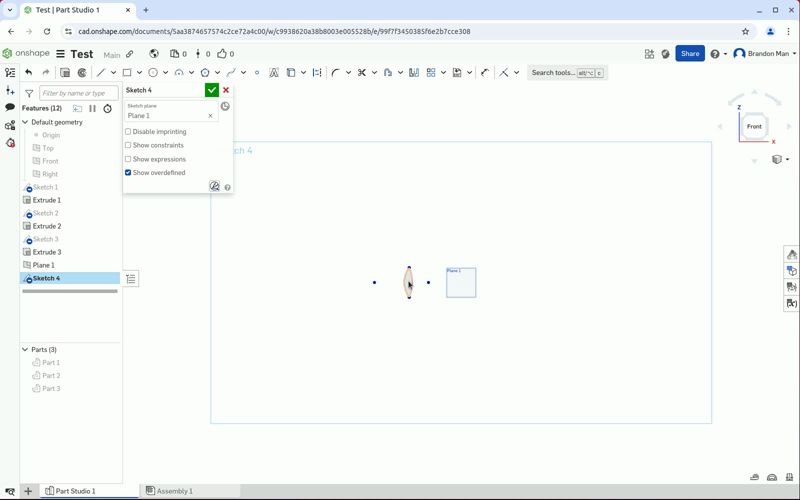
scroll(6)
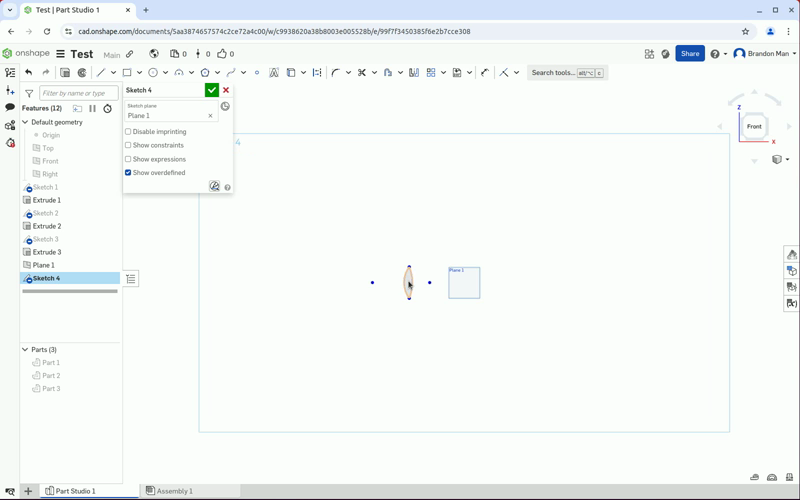
scroll(6)
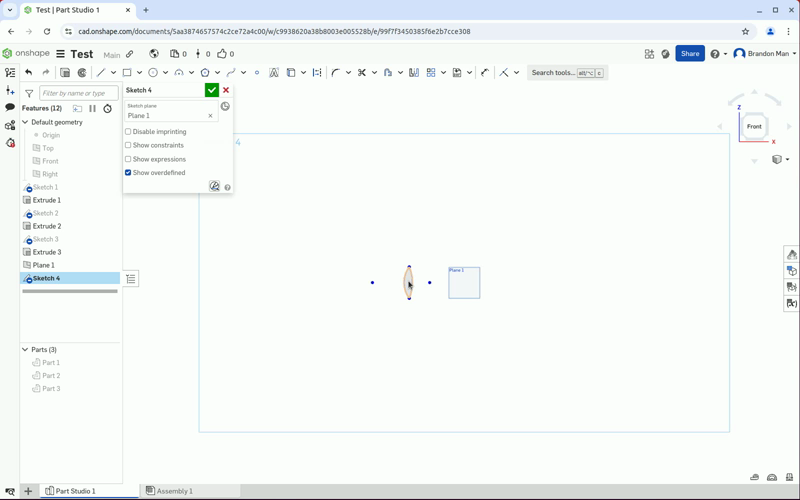
scroll(6)
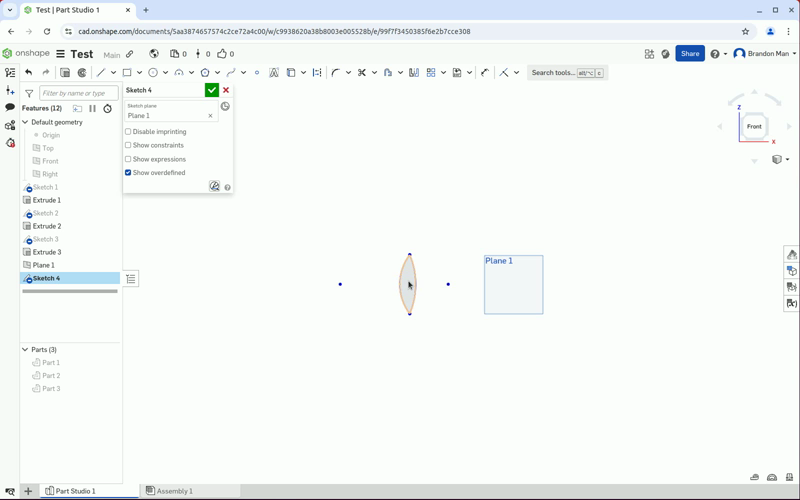
scroll(6)
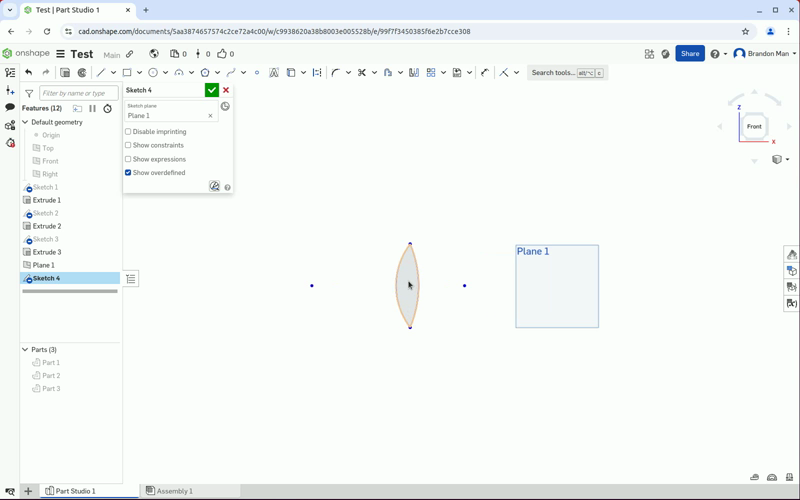
scroll(6)
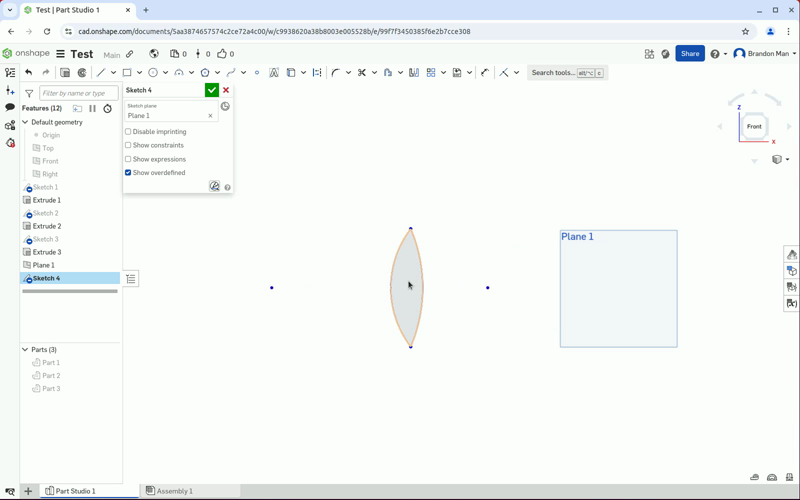
scroll(6)
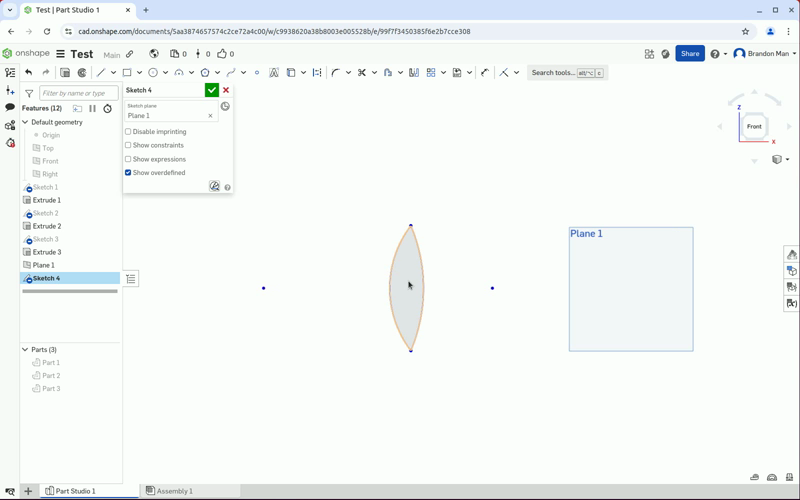
scroll(6)
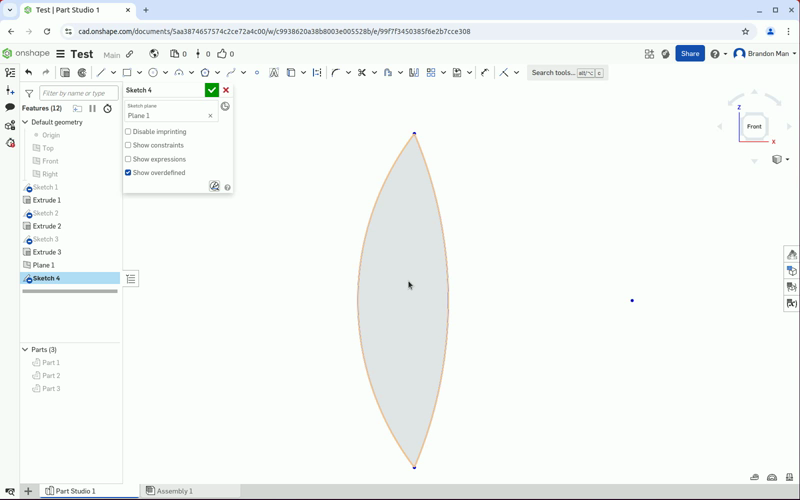
click(408, 280)
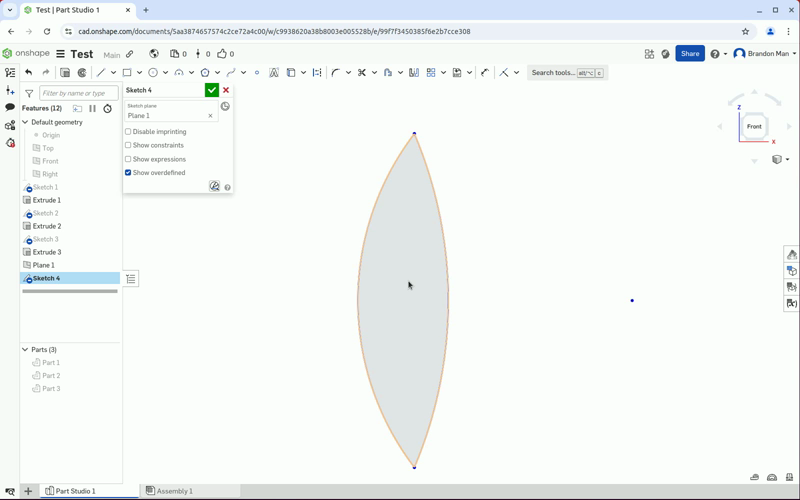
scroll(-6)
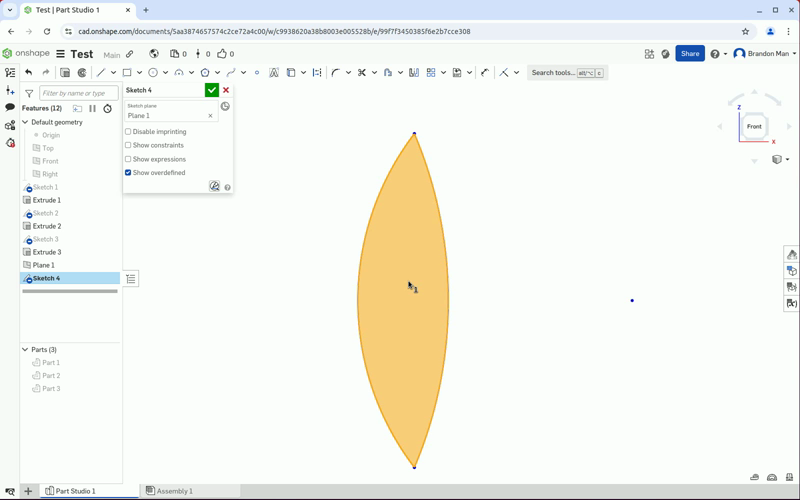
scroll(-6)
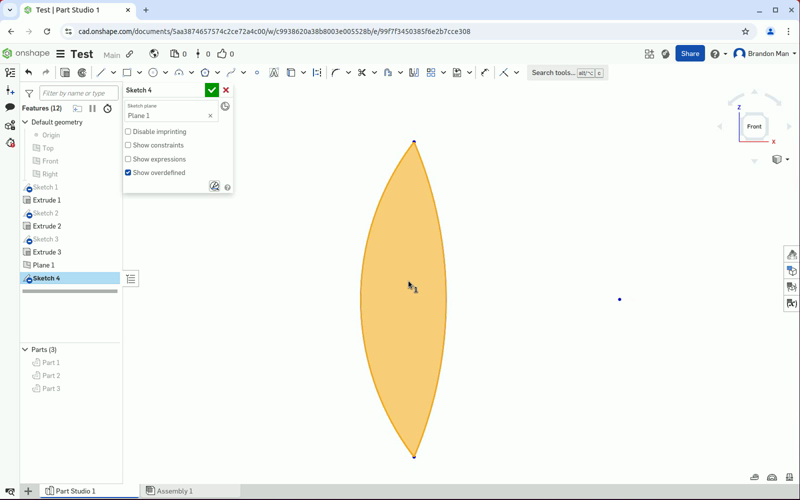
scroll(-6)
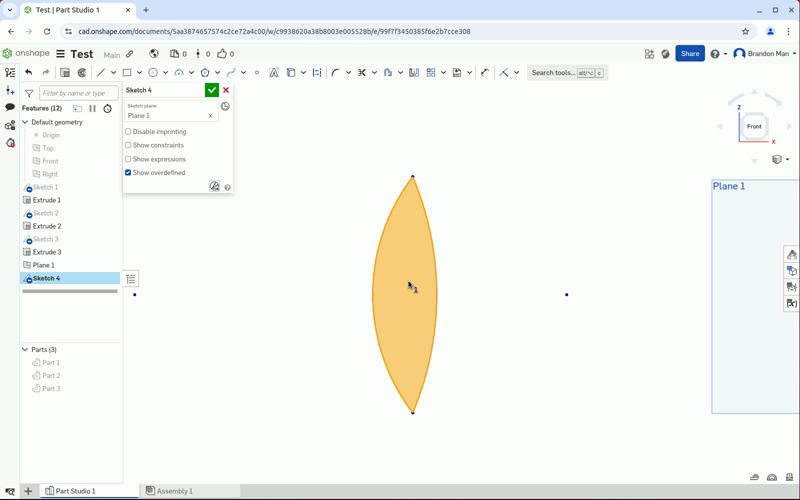
scroll(-6)
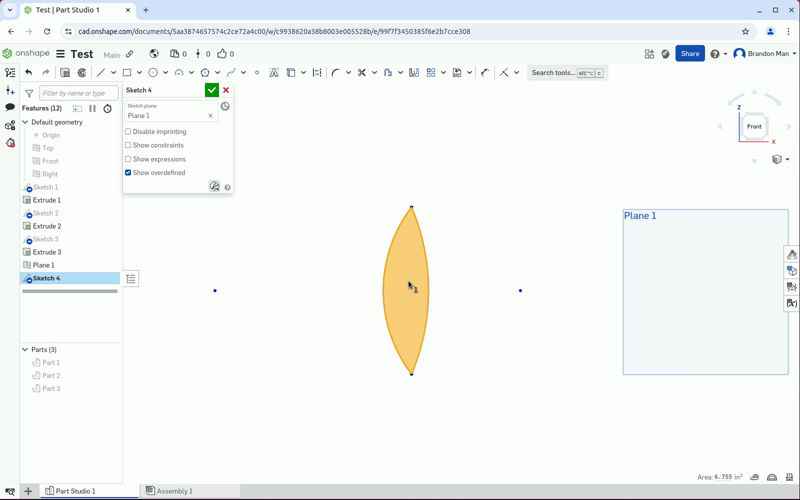
scroll(-6)
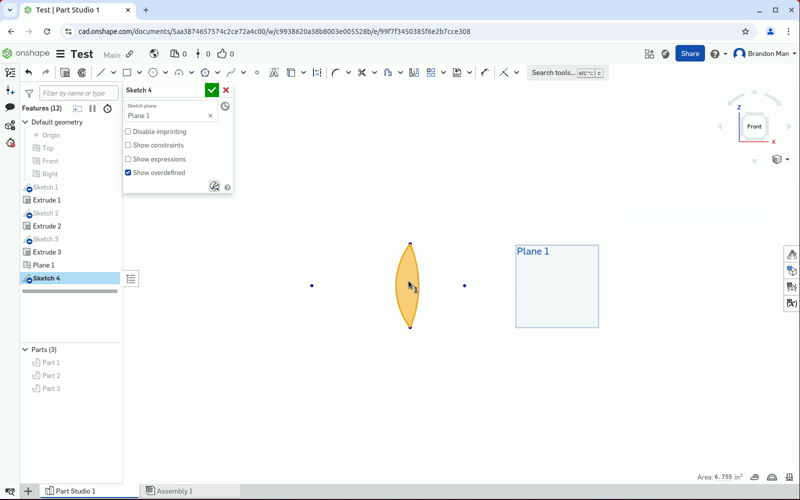
scroll(-6)
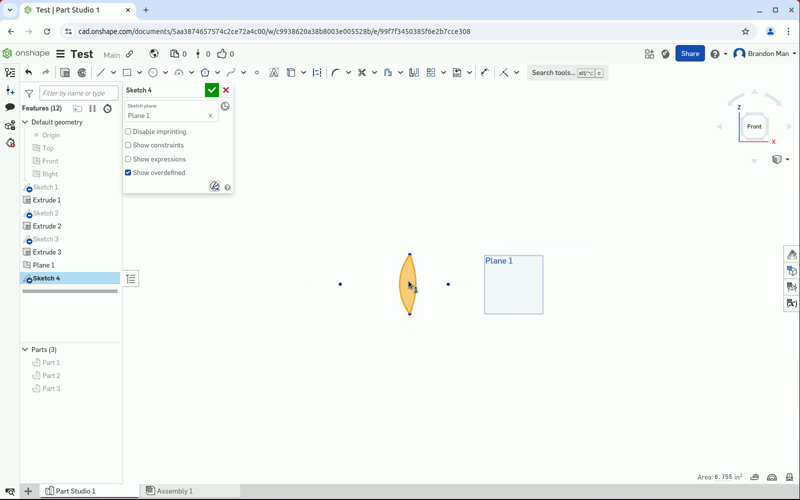
scroll(-6)
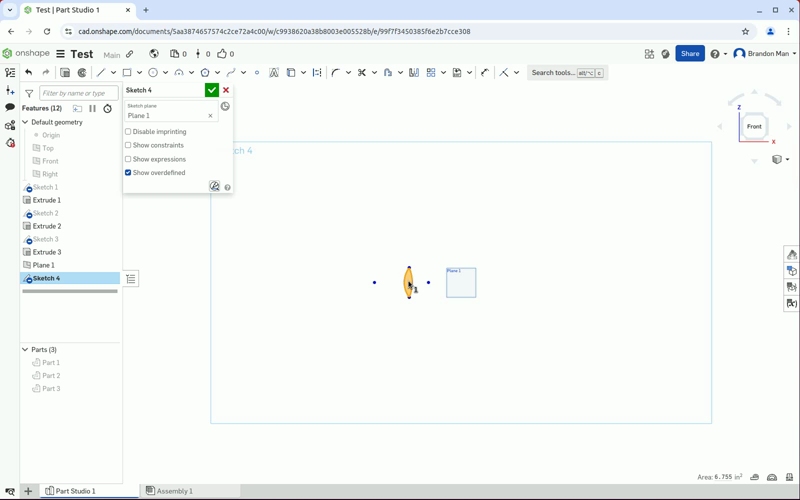
mouse_move(73, 352)
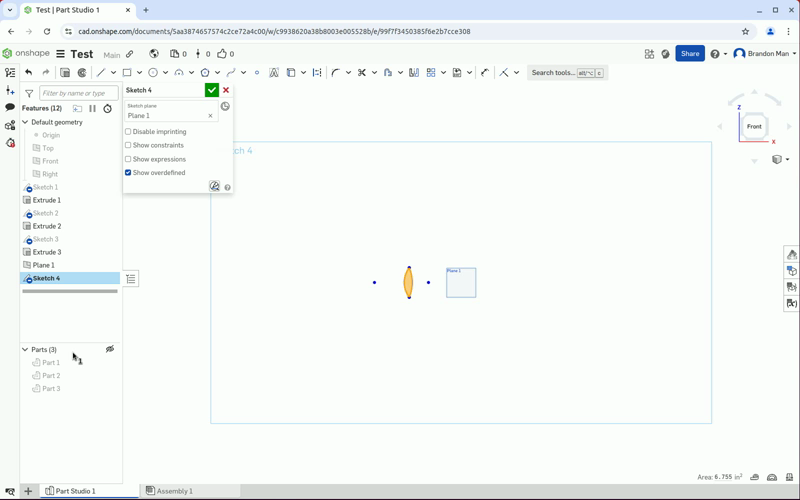
key(shift+y)
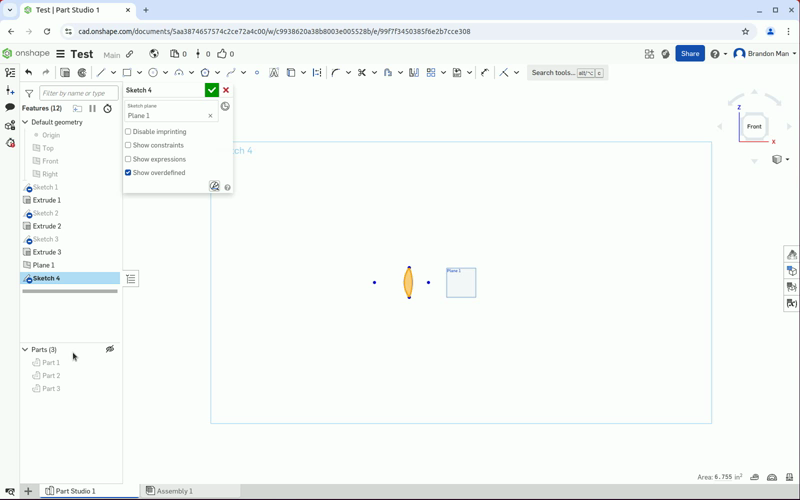
key(shift+e)
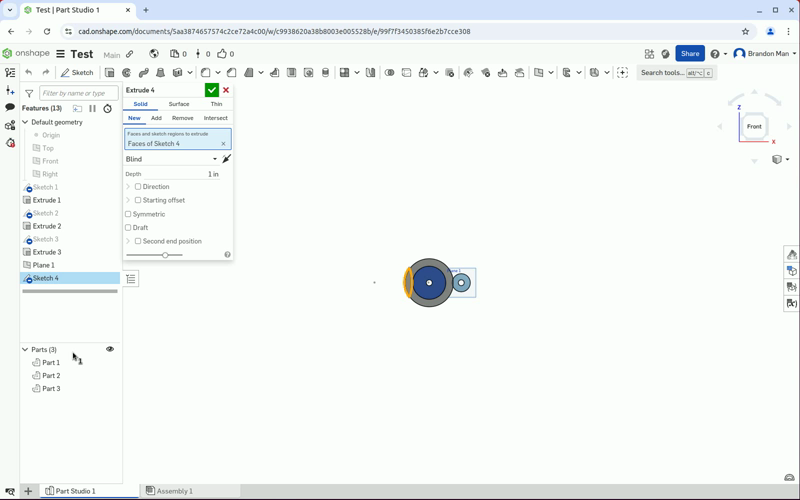
mouse_move(143, 106)
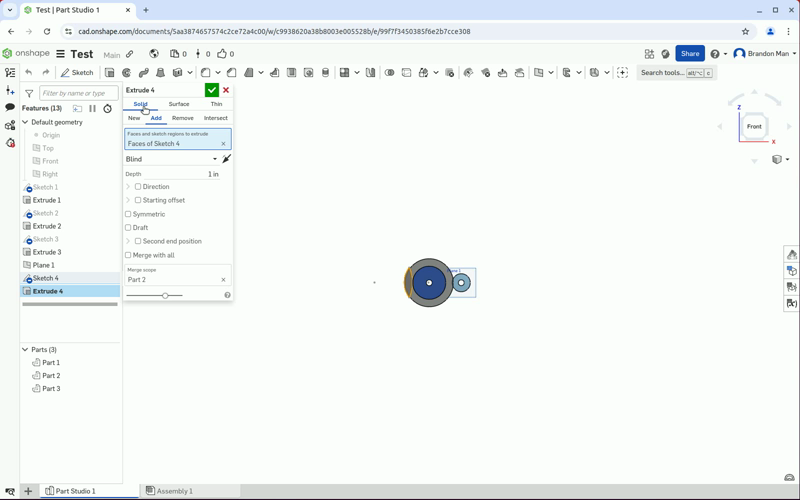
click(143, 106)
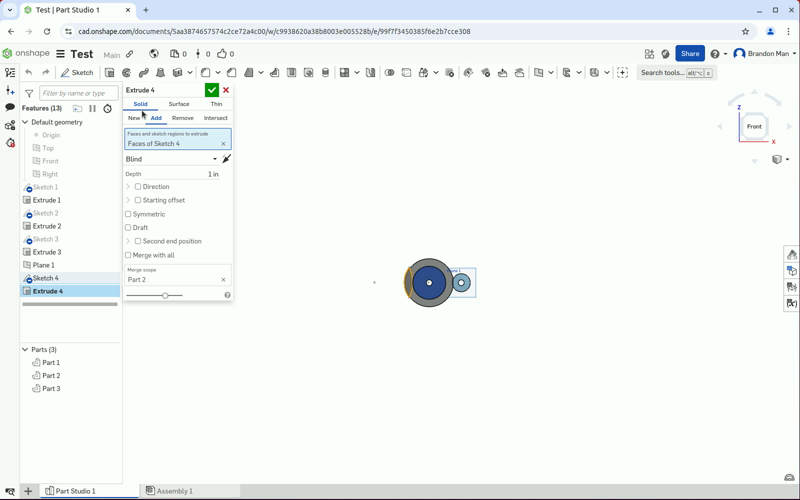
mouse_move(137, 120)
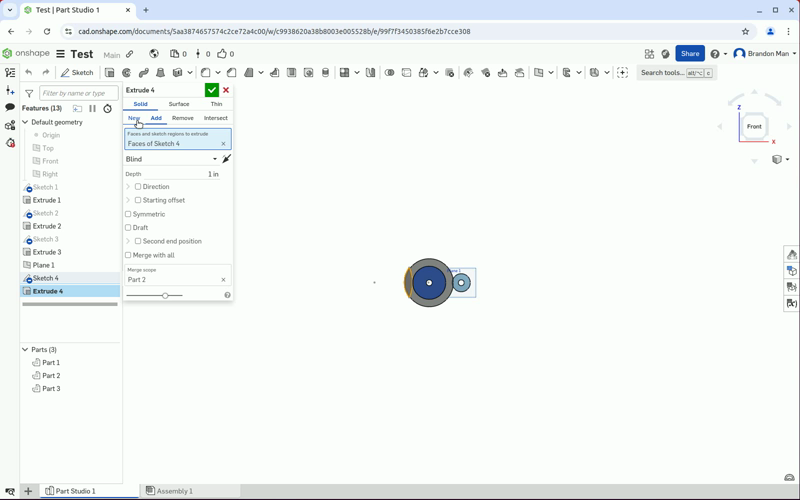
click(137, 120)
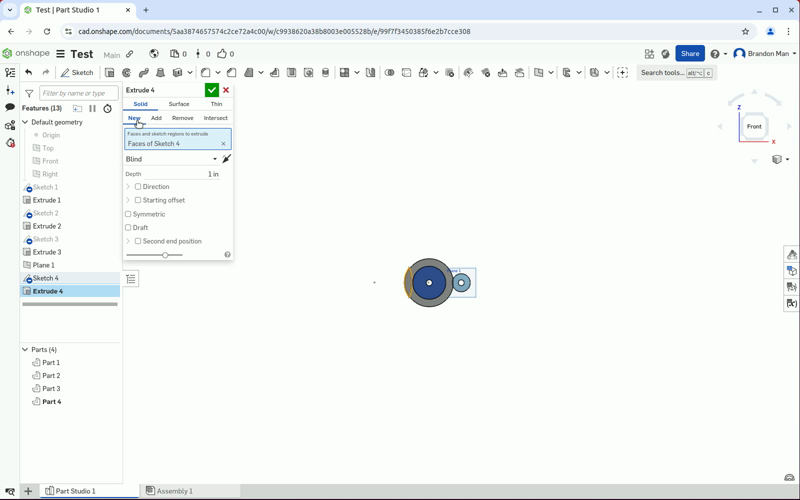
key(tab, 4)
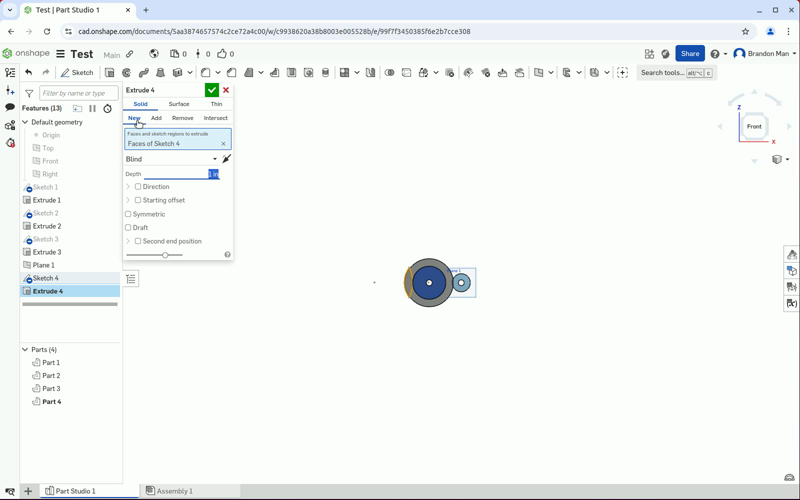
text(0.963)
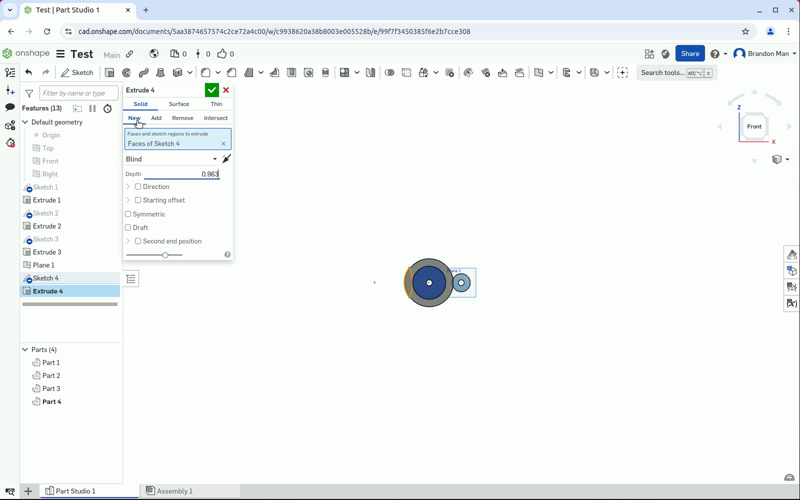
key(enter)
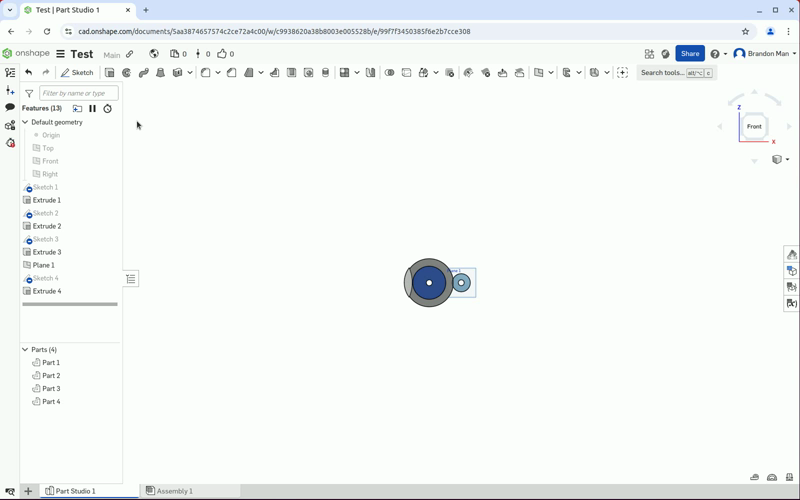
key(shift+h)
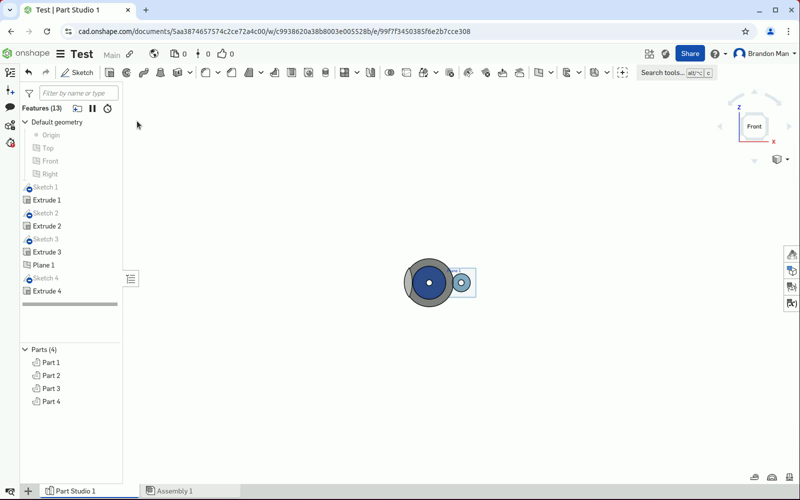
key(shift+h)
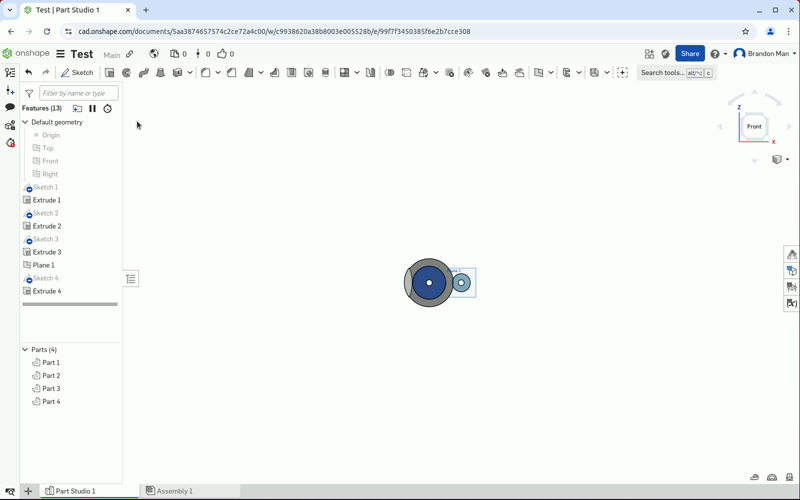
mouse_move(73, 189)
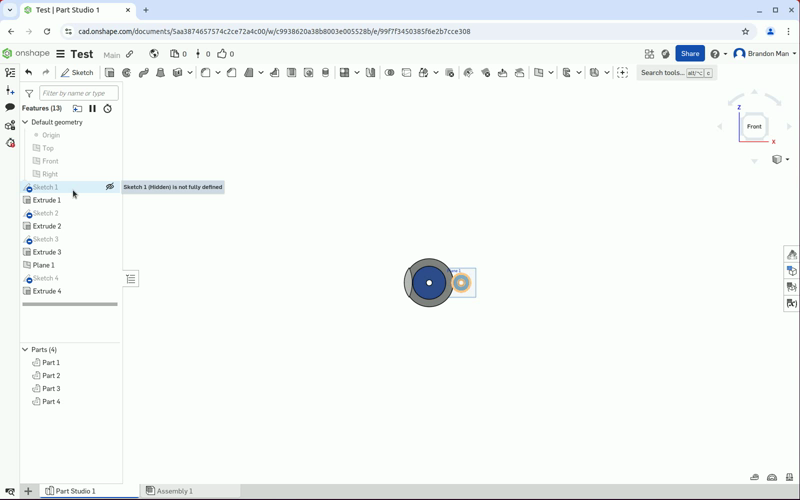
click(73, 189)
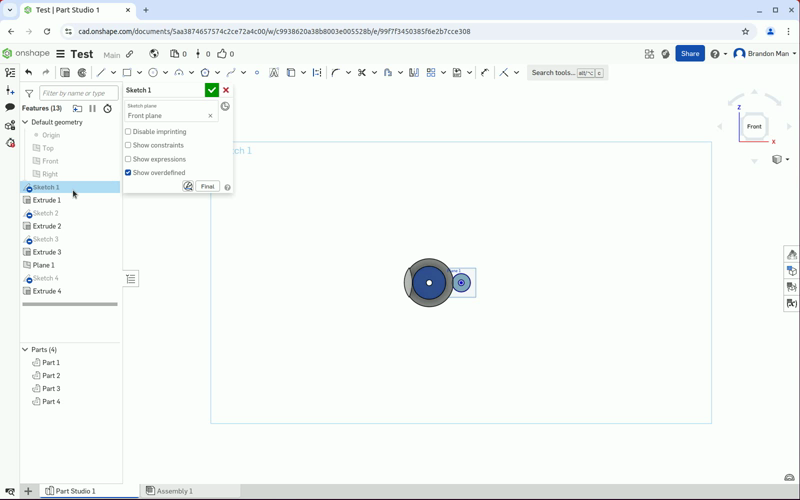
mouse_move(229, 92)
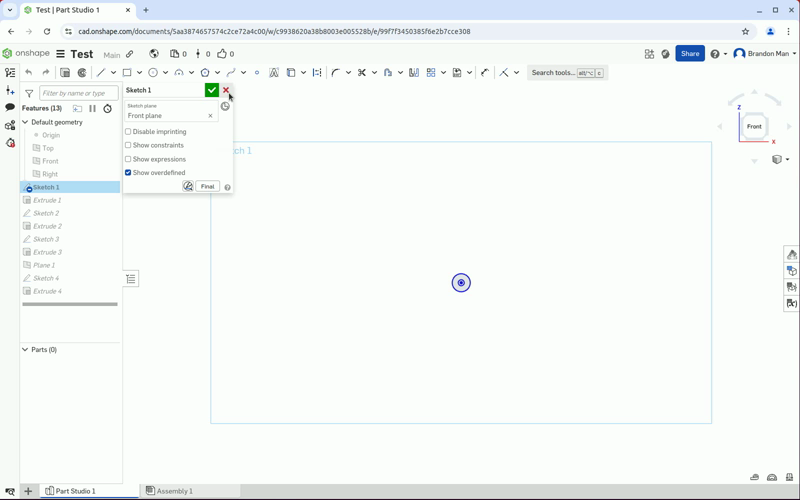
click(229, 92)
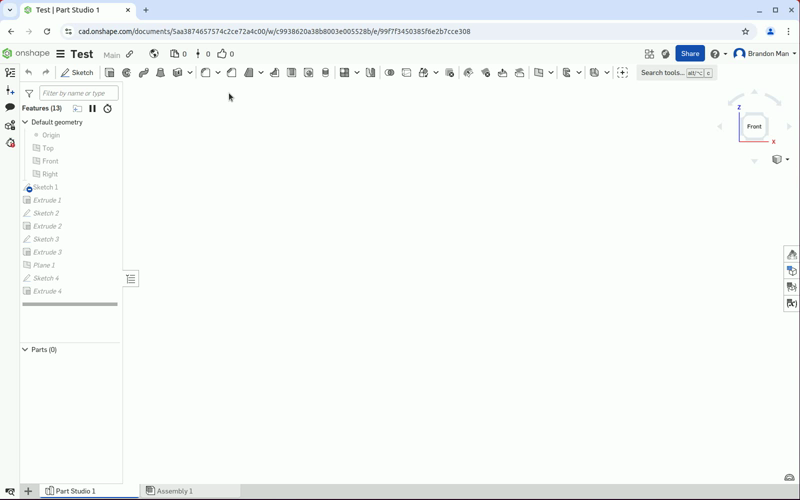
key(shift+s)
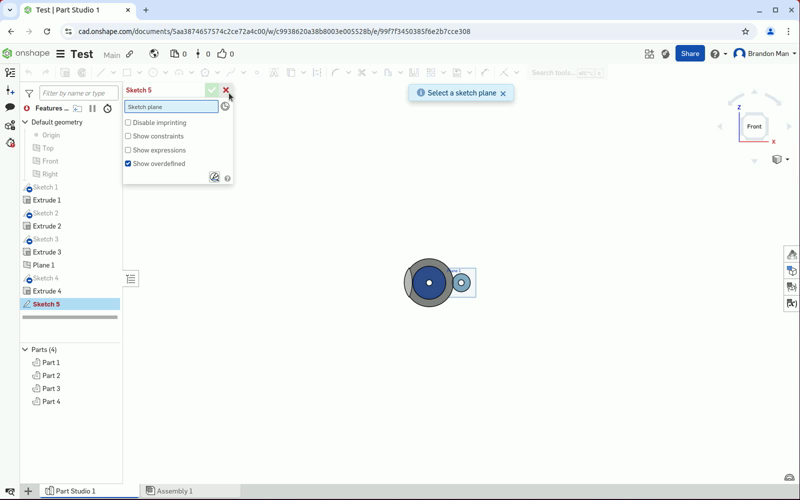
mouse_move(73, 267)
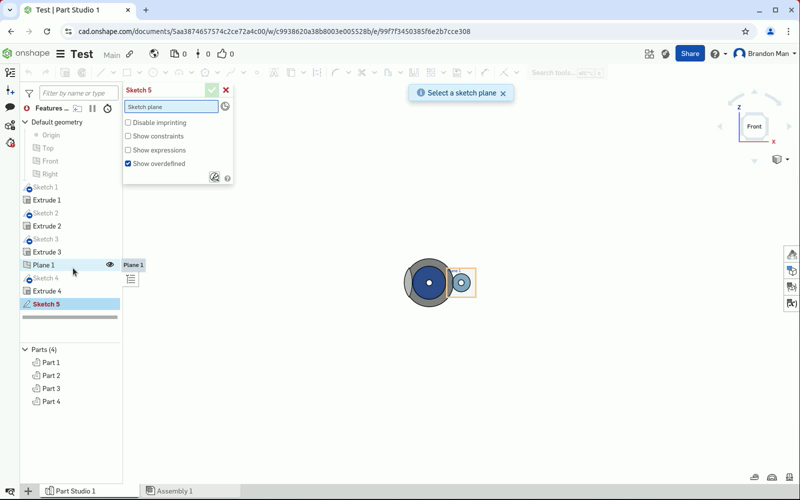
click(73, 267)
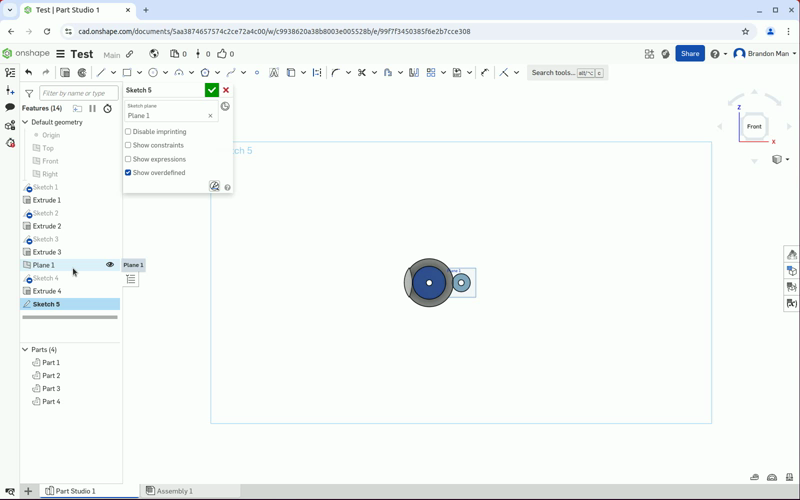
mouse_move(73, 352)
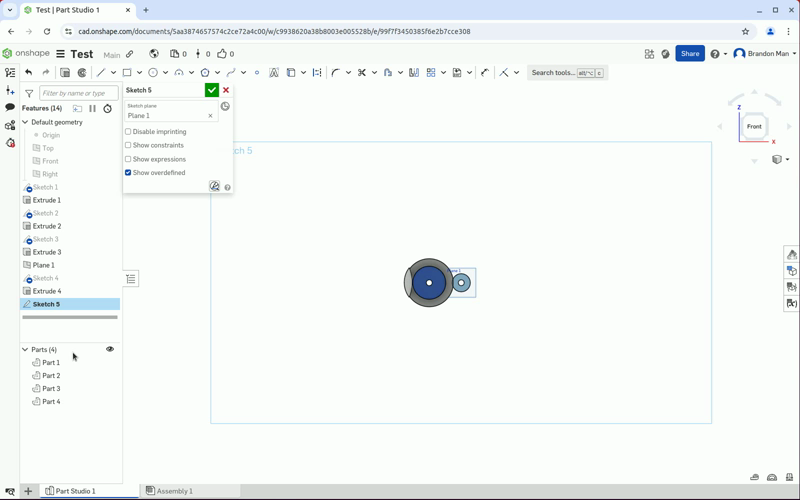
key(y)
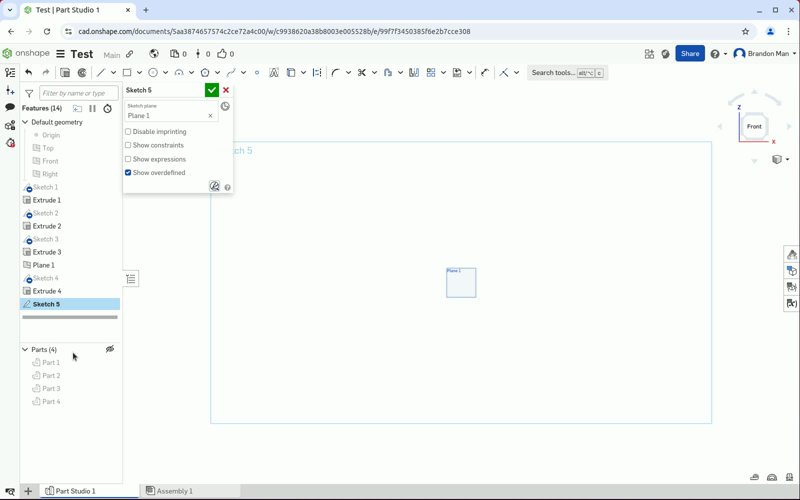
key(a)
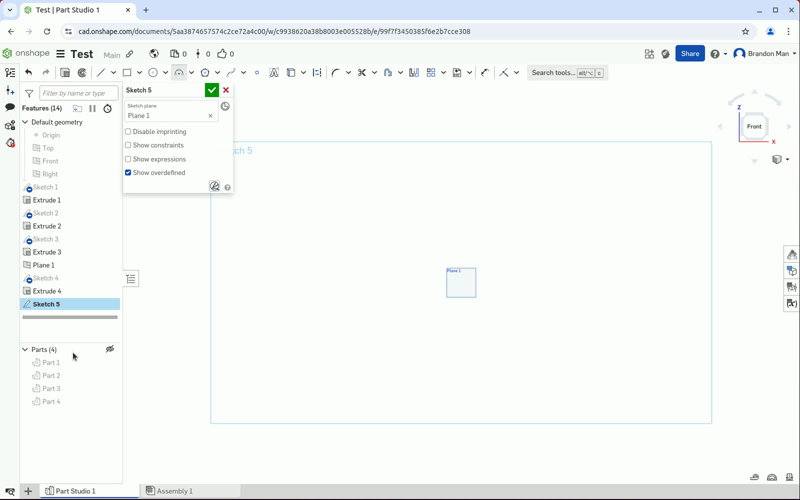
key_down(shift)
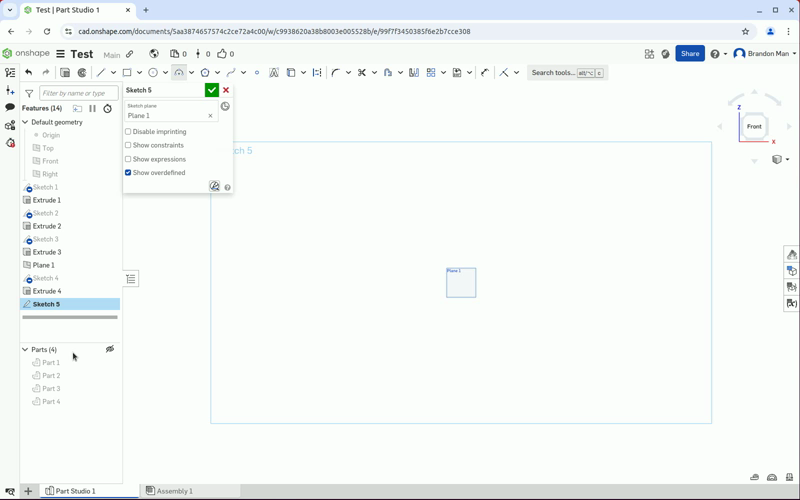
mouse_move(409, 297)
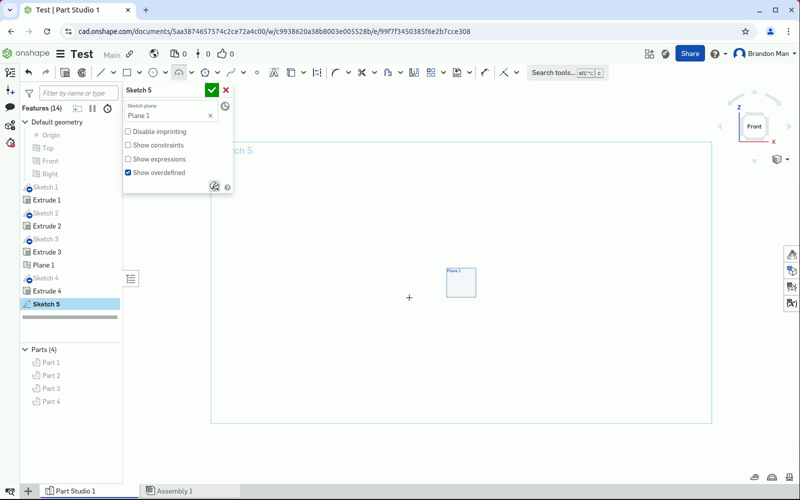
click(409, 297)
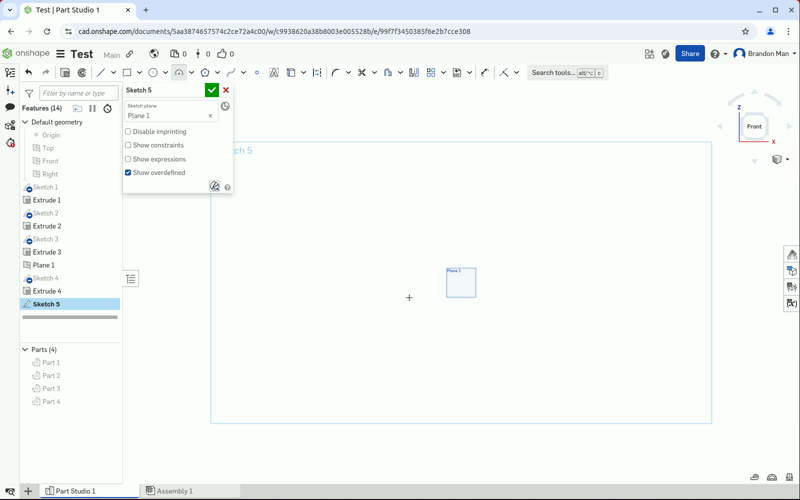
key_up(shift)
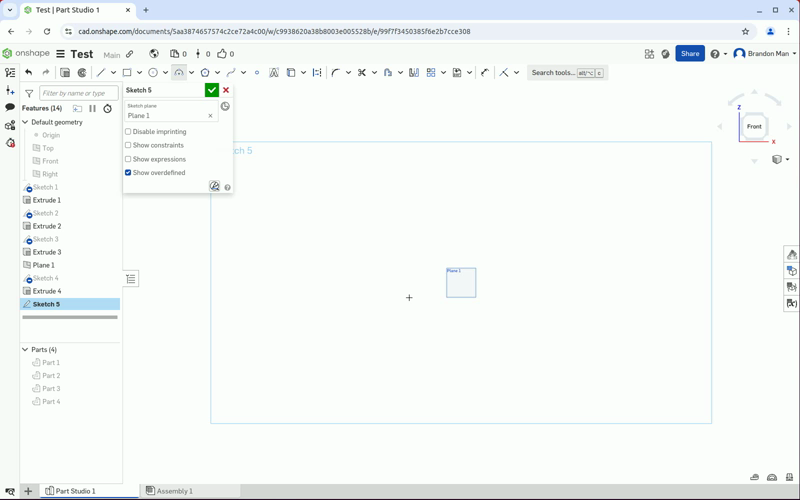
key_down(shift)
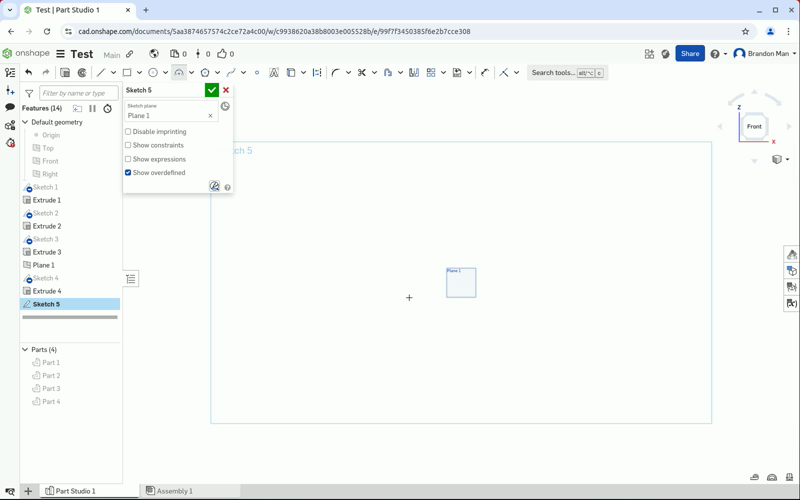
mouse_move(409, 267)
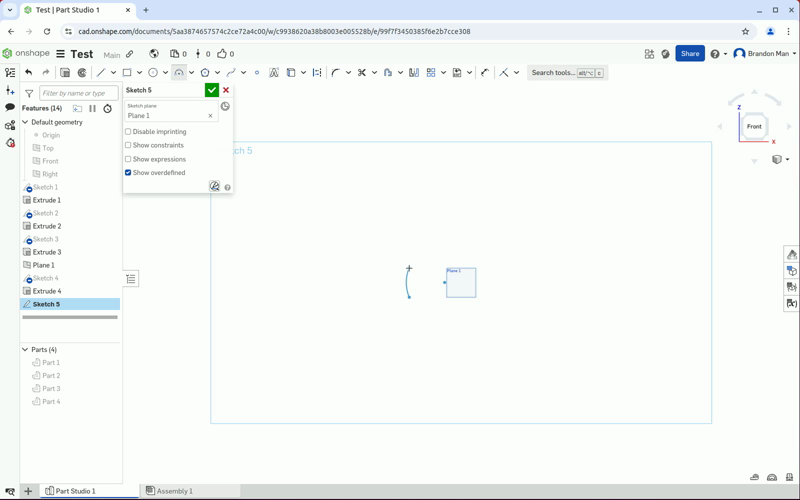
click(409, 267)
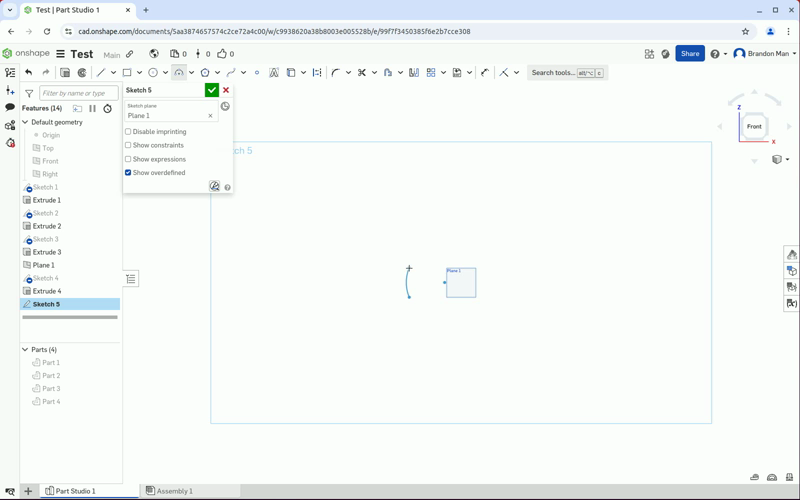
mouse_move(404, 282)
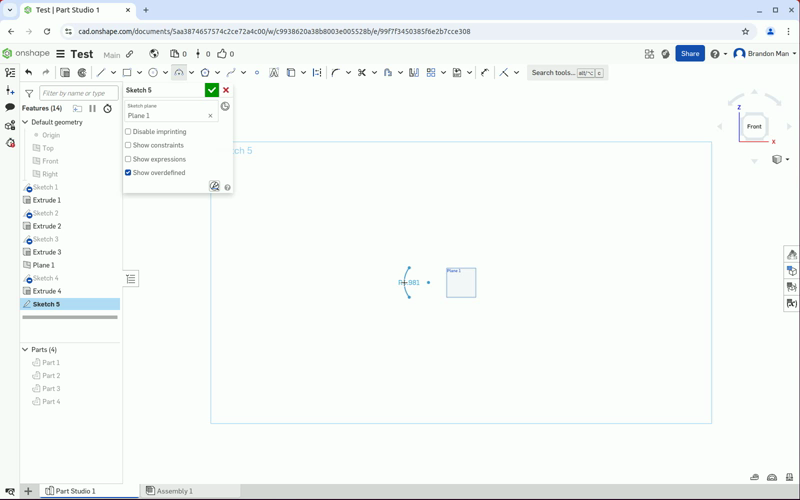
click(404, 282)
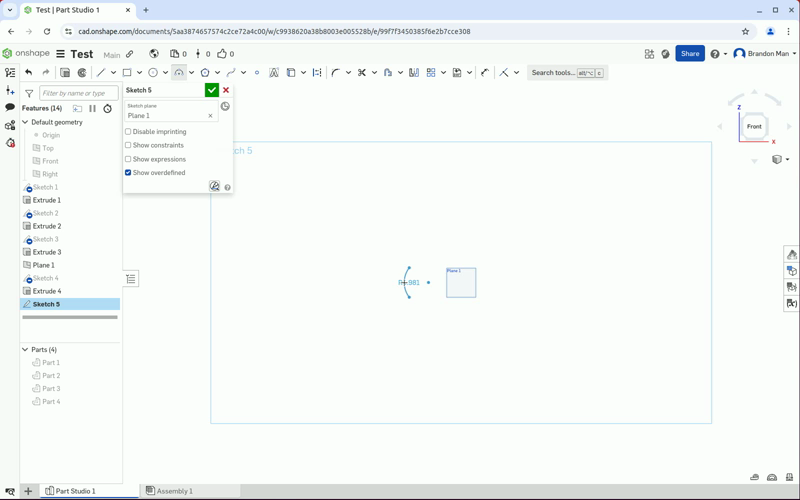
key_up(shift)
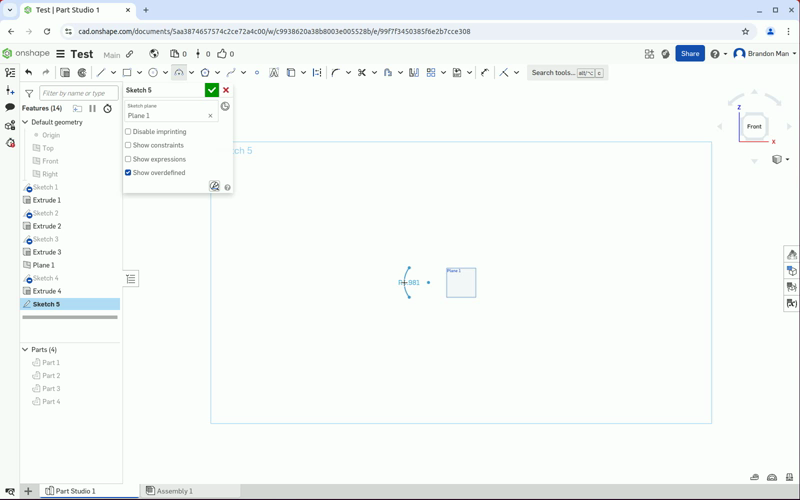
mouse_move(409, 267)
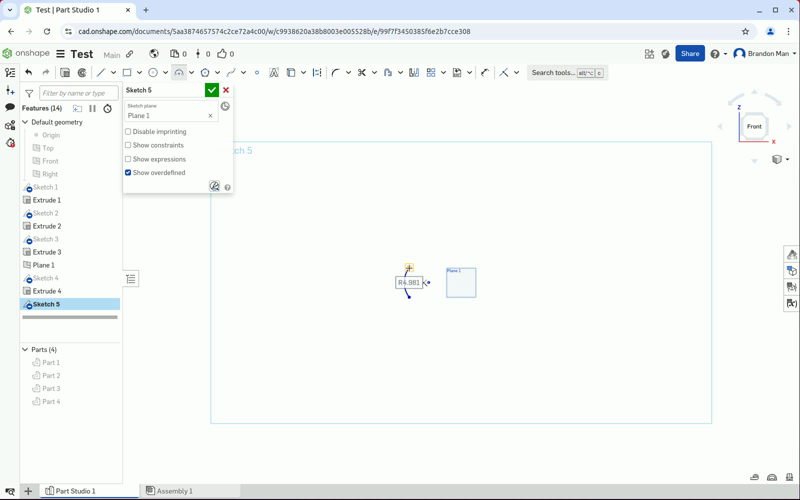
click(409, 267)
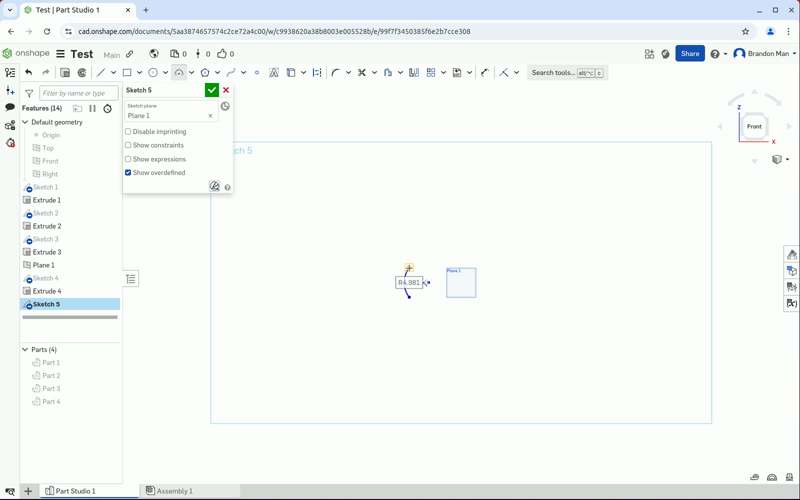
mouse_move(409, 297)
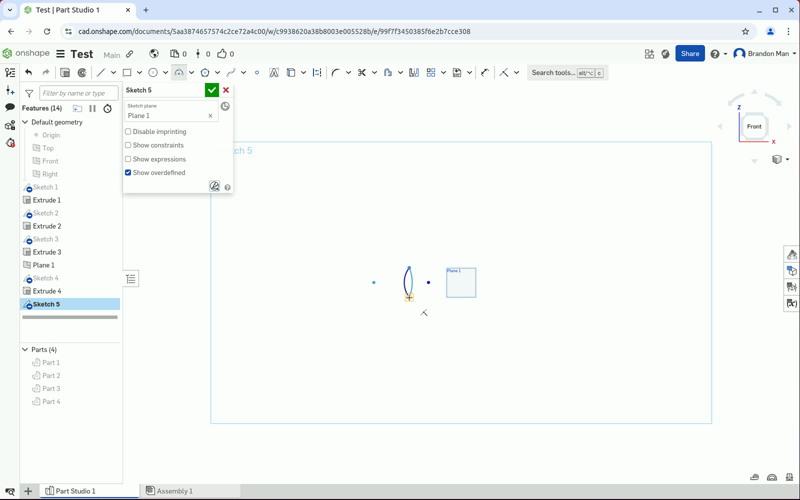
click(409, 297)
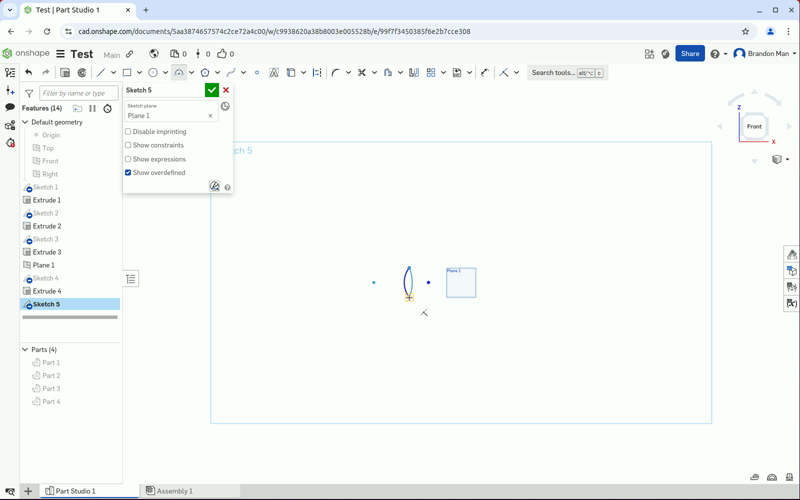
key_down(shift)
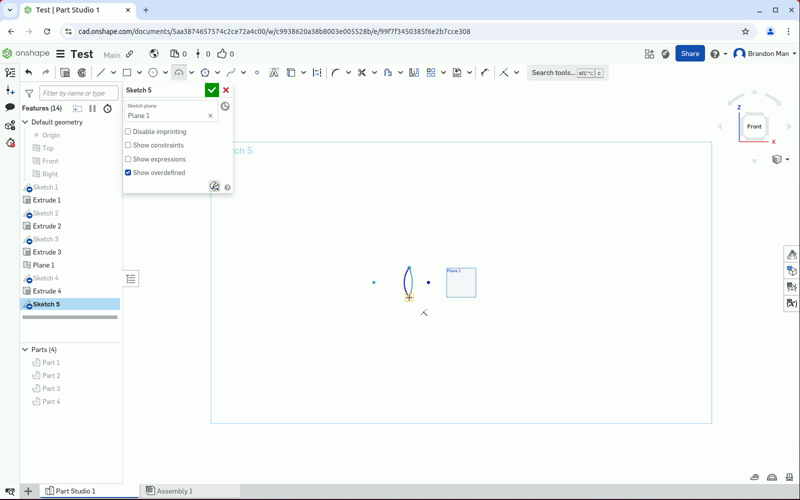
mouse_move(347, 282)
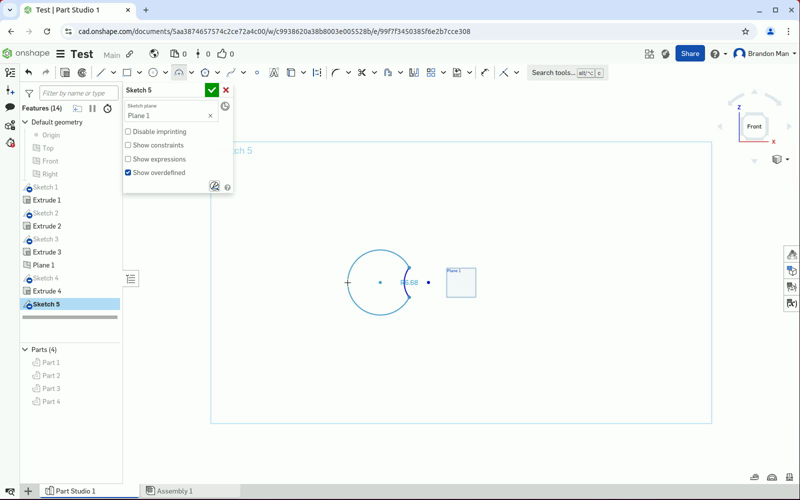
click(347, 282)
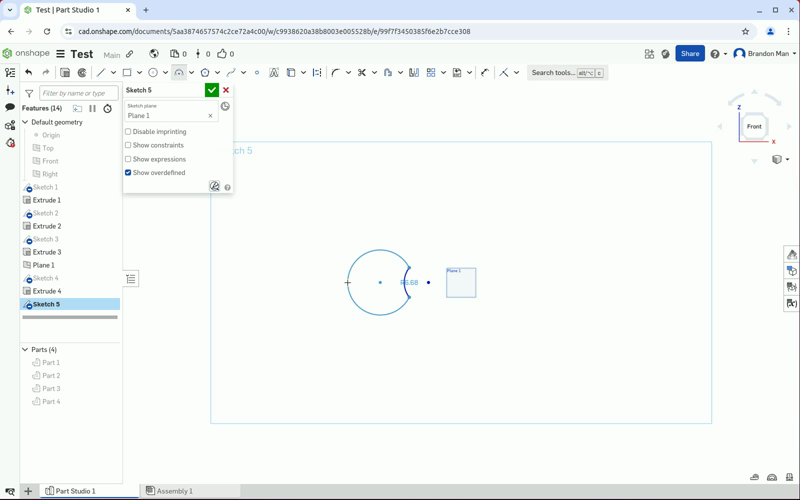
key_up(shift)
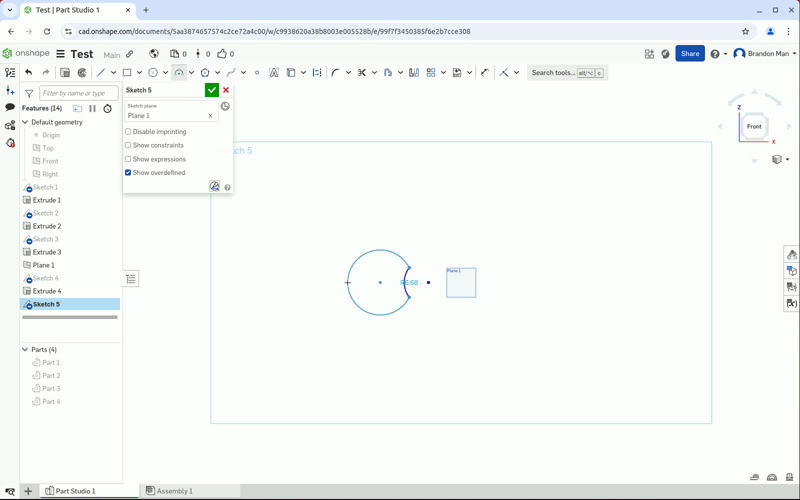
key(esc)
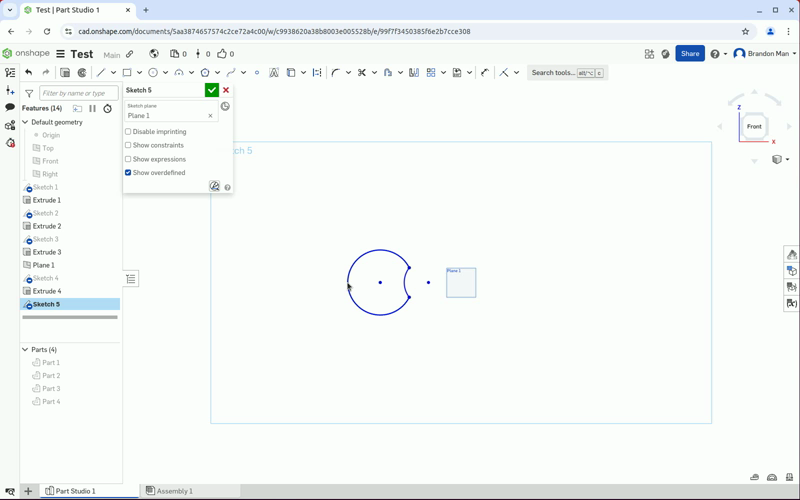
key(c)
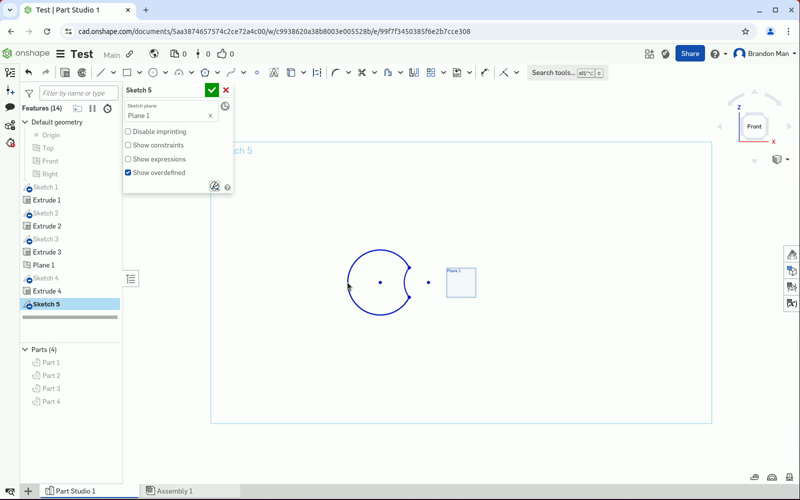
key_down(shift)
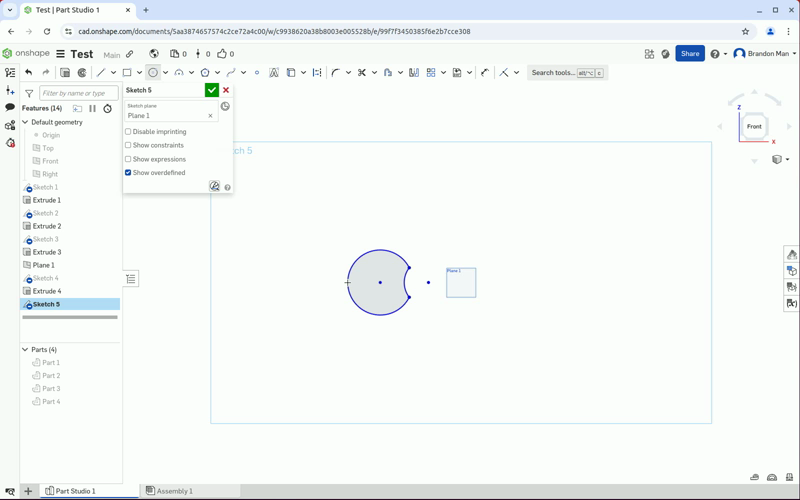
mouse_move(380, 282)
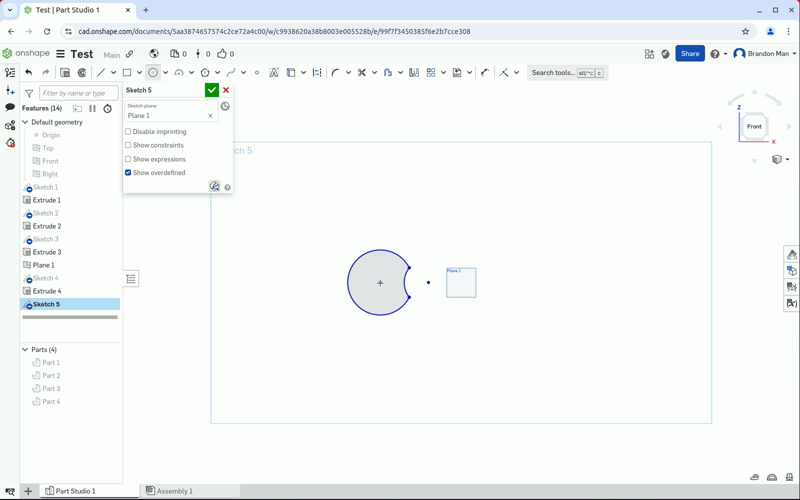
scroll(6)
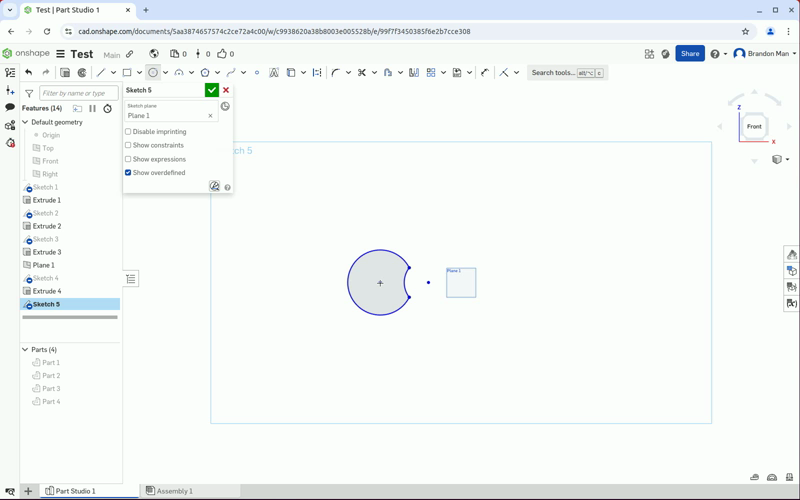
scroll(6)
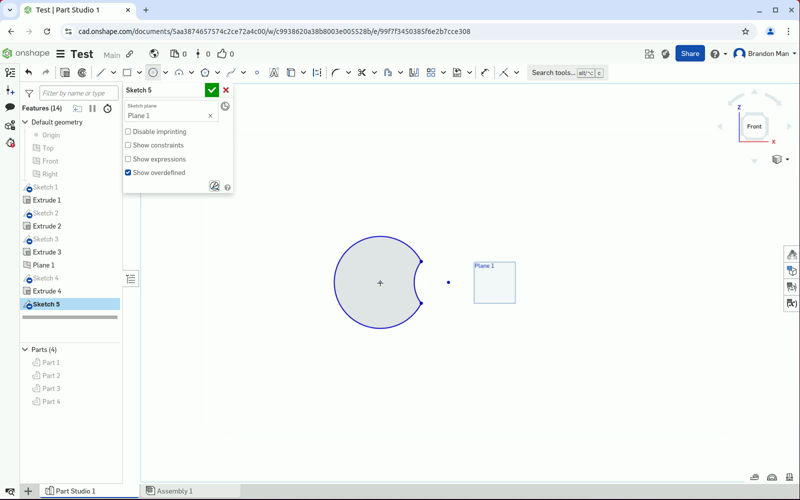
scroll(6)
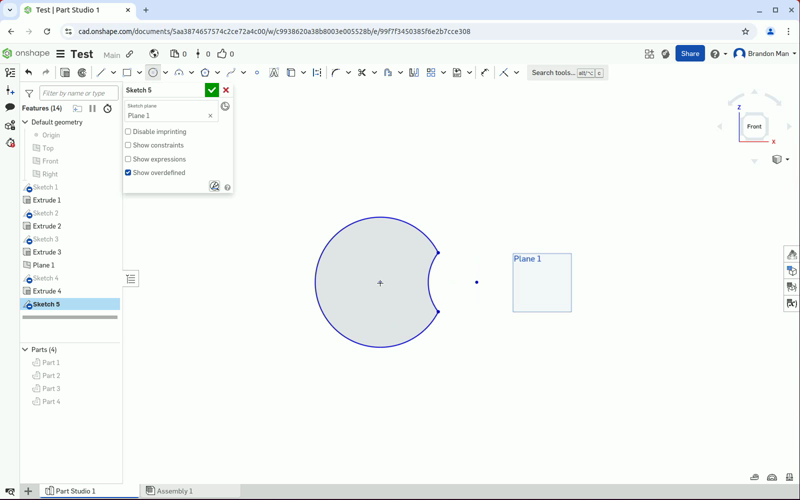
scroll(6)
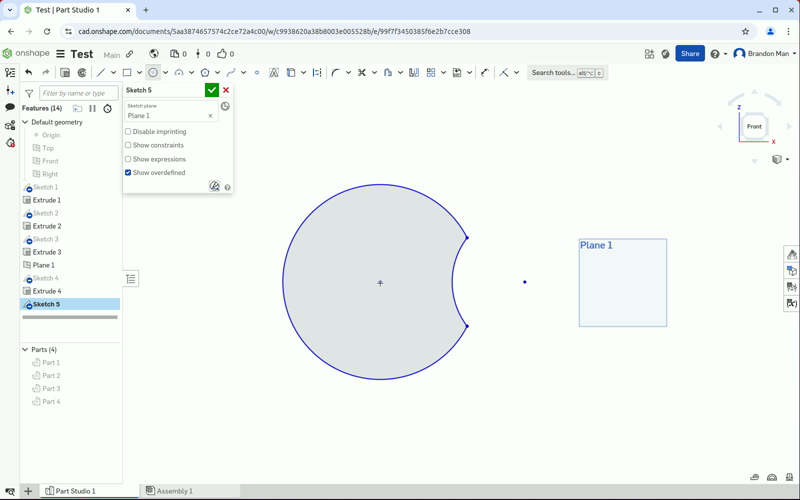
scroll(6)
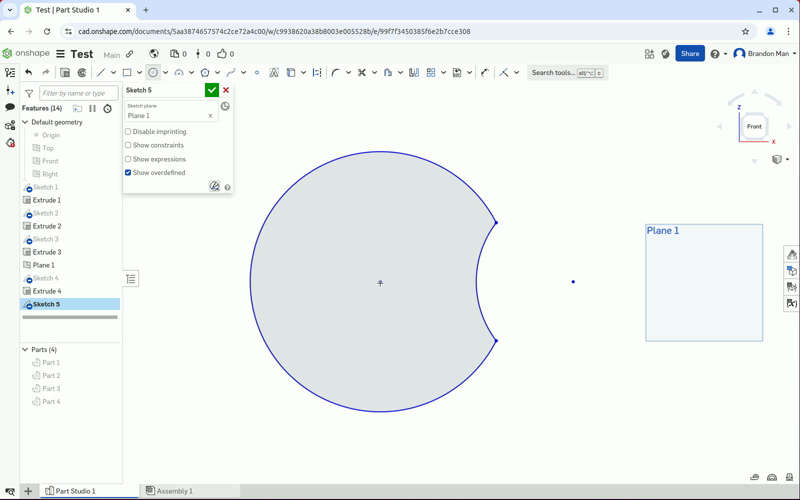
scroll(6)
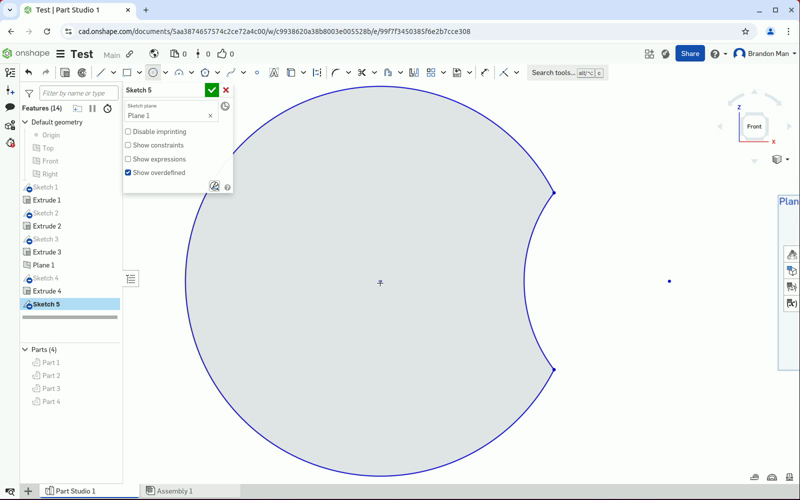
scroll(6)
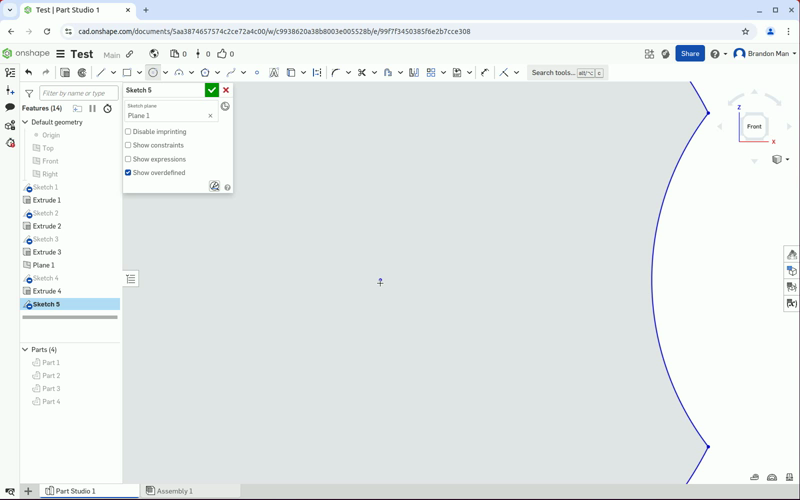
click(380, 282)
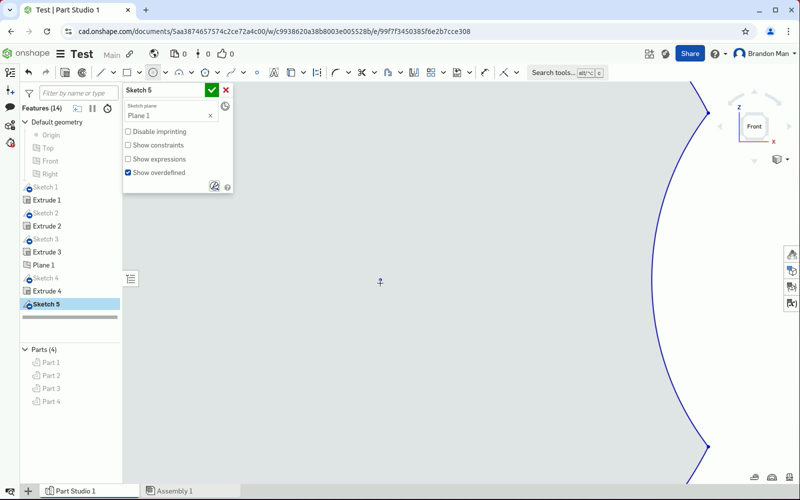
scroll(-6)
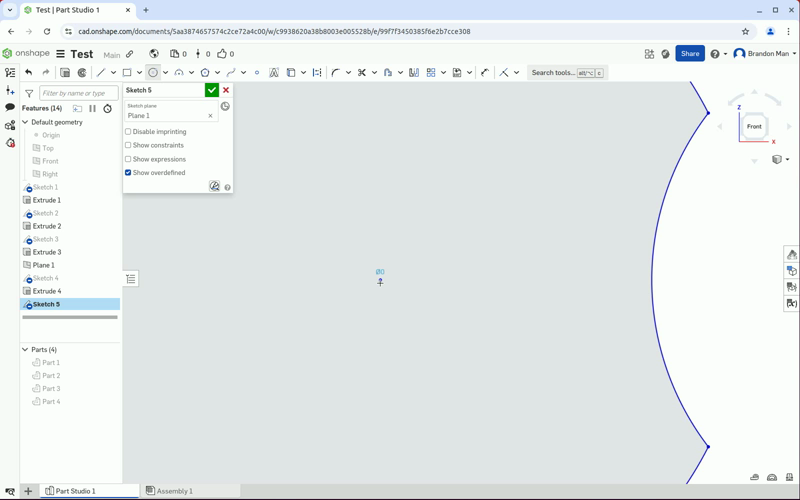
scroll(-6)
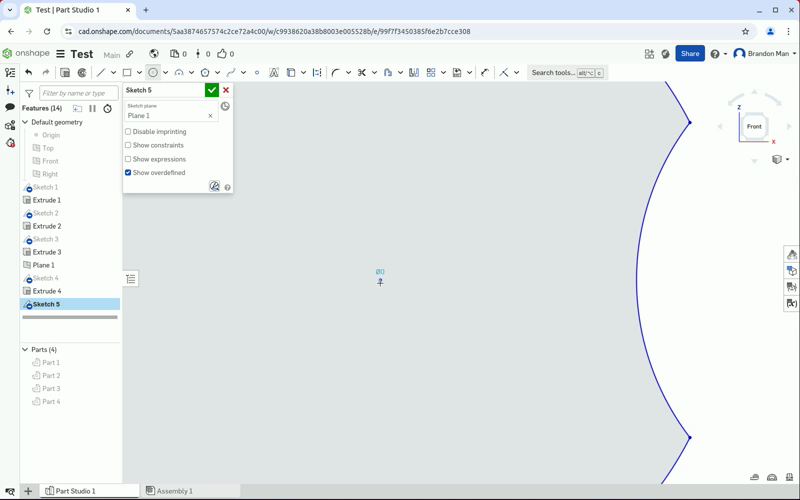
scroll(-6)
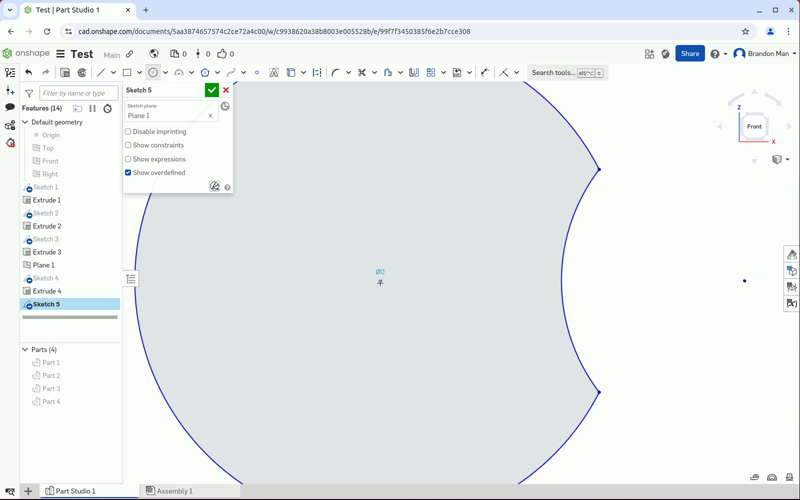
scroll(-6)
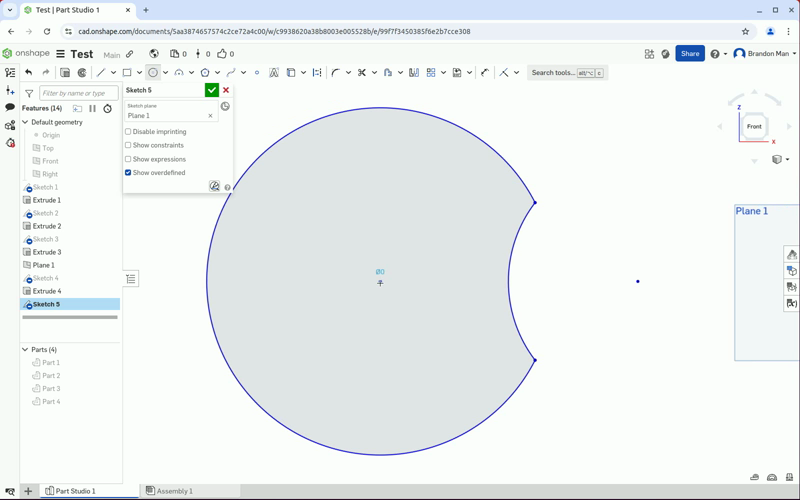
scroll(-6)
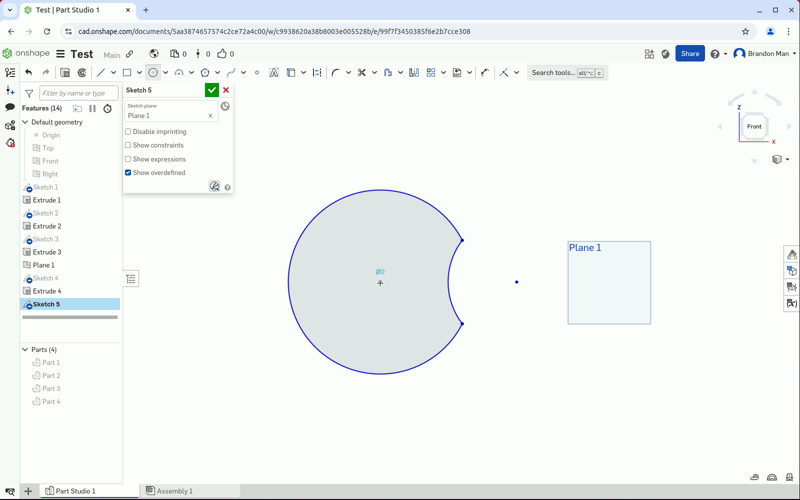
scroll(-6)
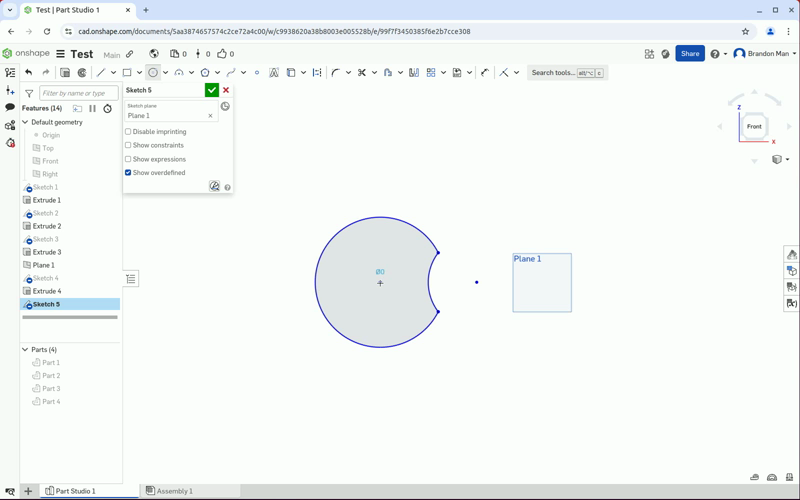
scroll(-6)
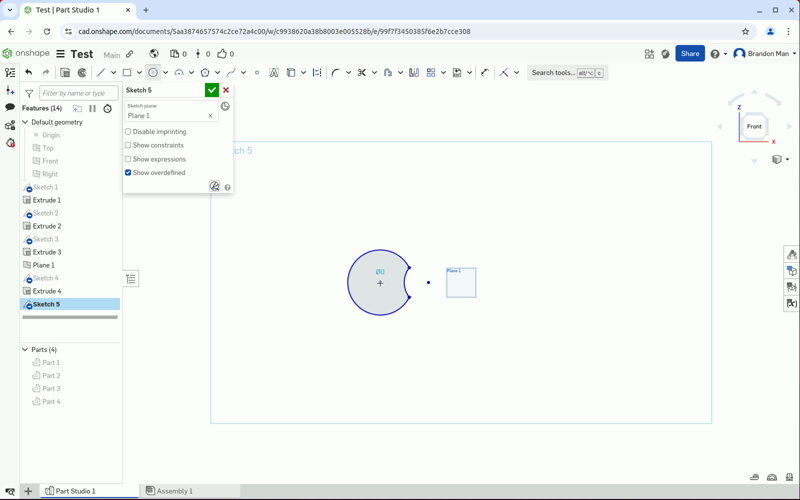
key_up(shift)
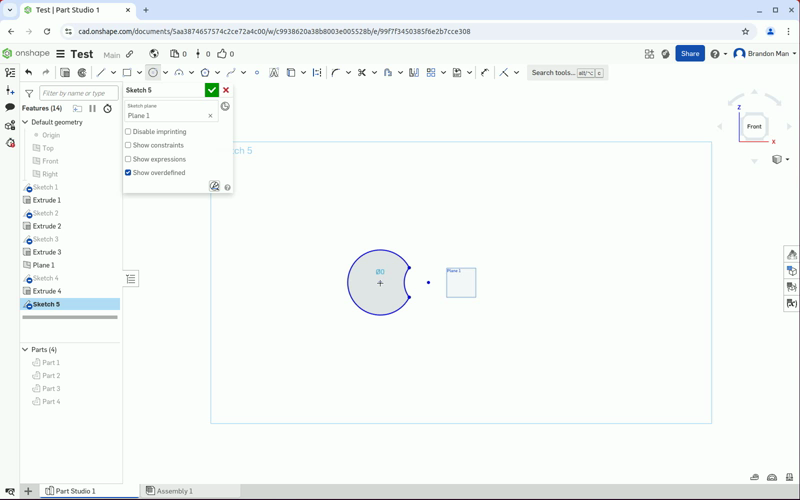
mouse_move(382, 282)
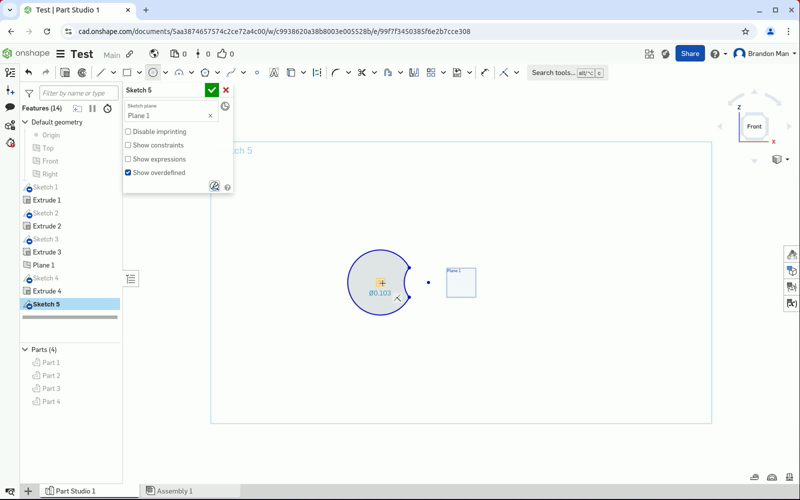
scroll(6)
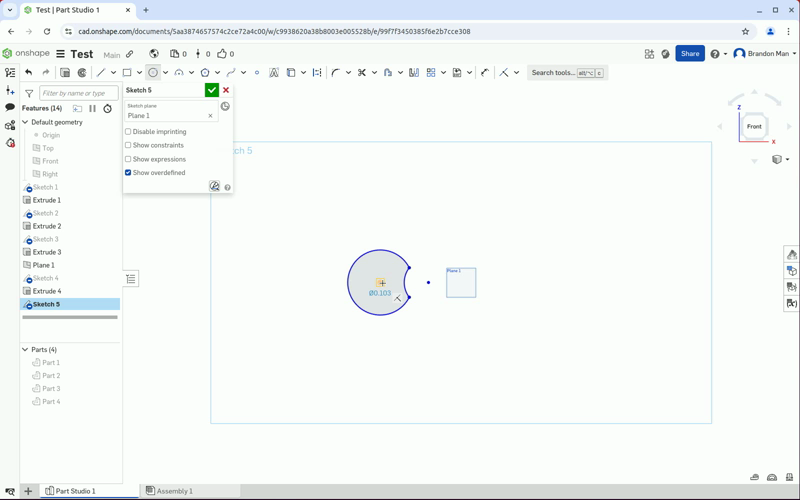
scroll(6)
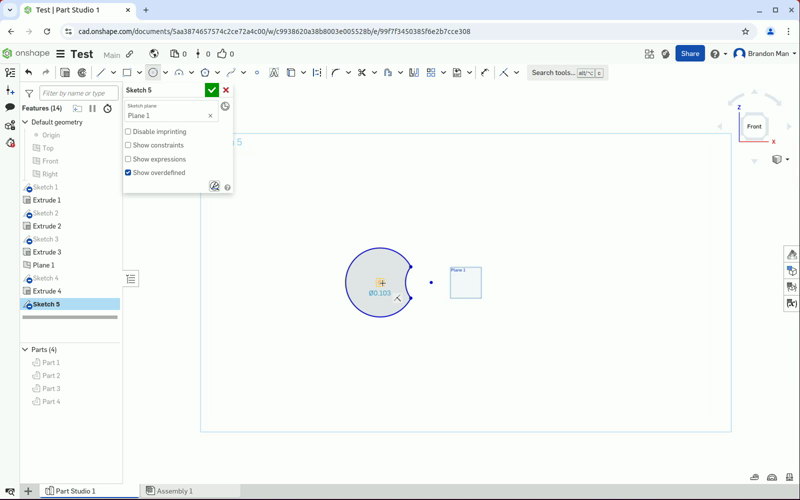
scroll(6)
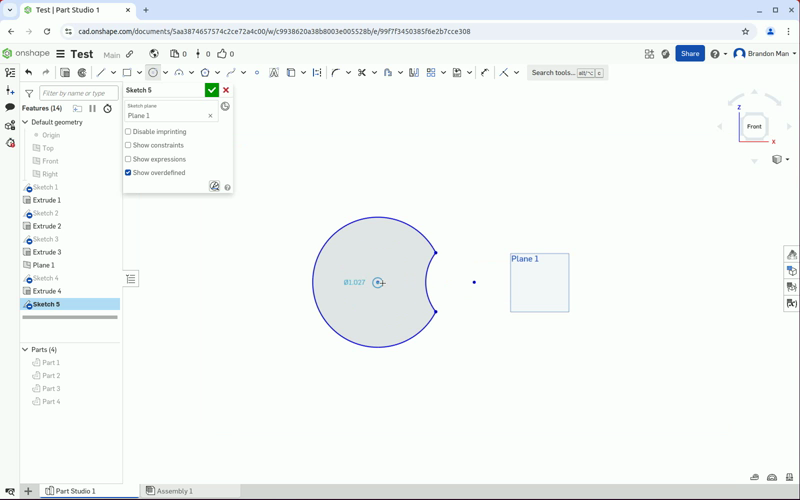
scroll(6)
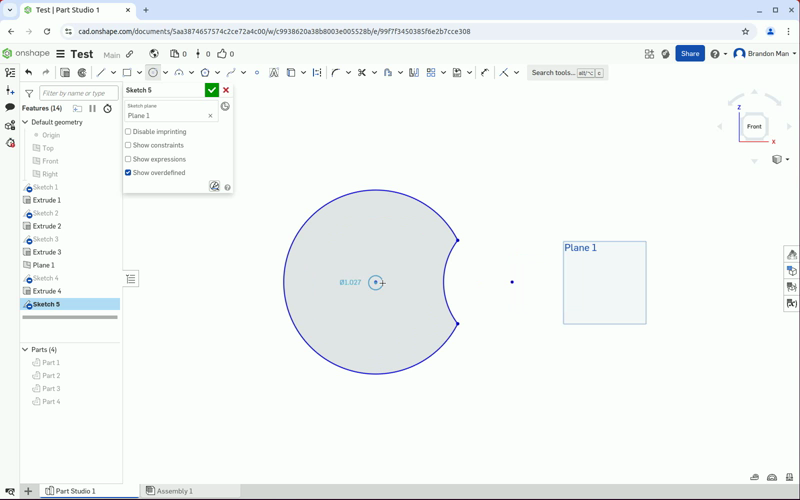
scroll(6)
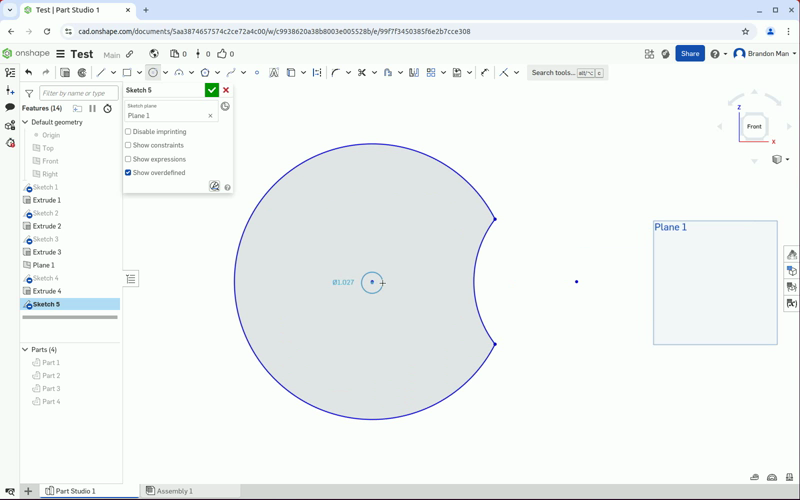
scroll(6)
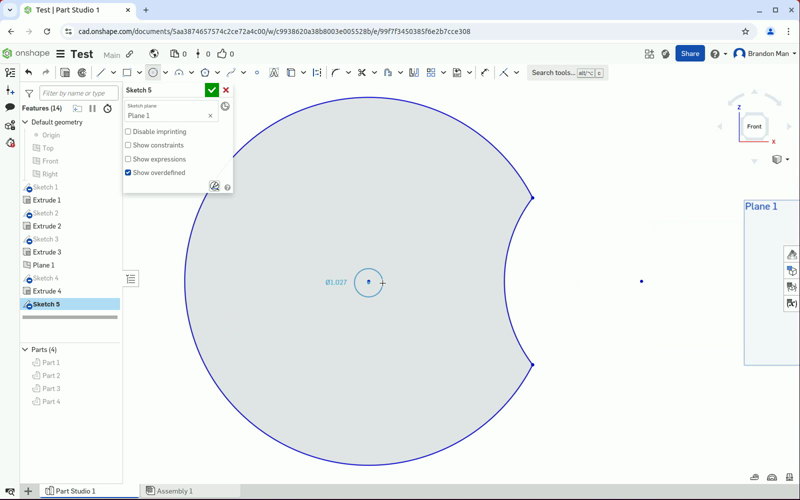
scroll(6)
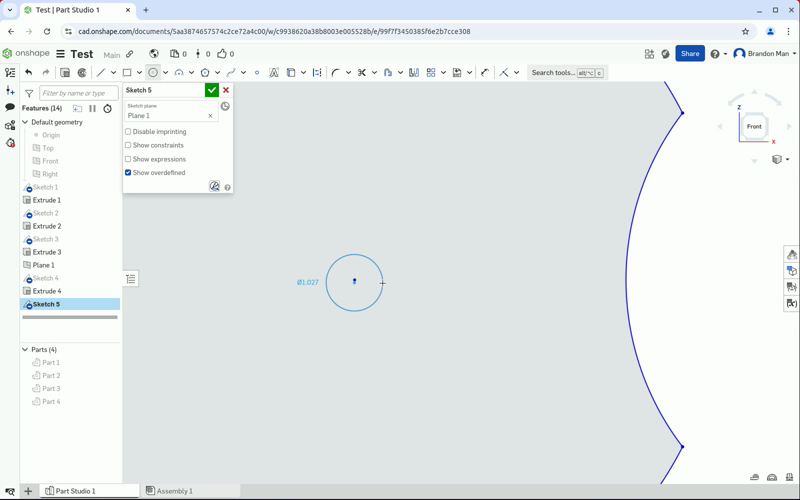
click(382, 282)
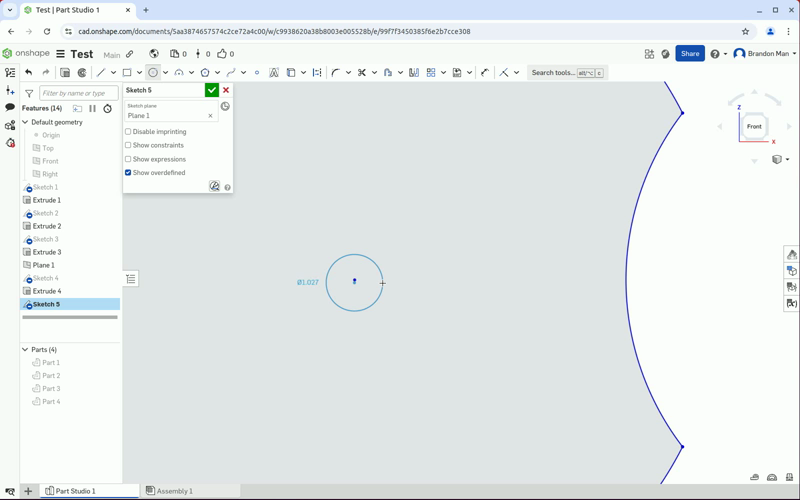
scroll(-6)
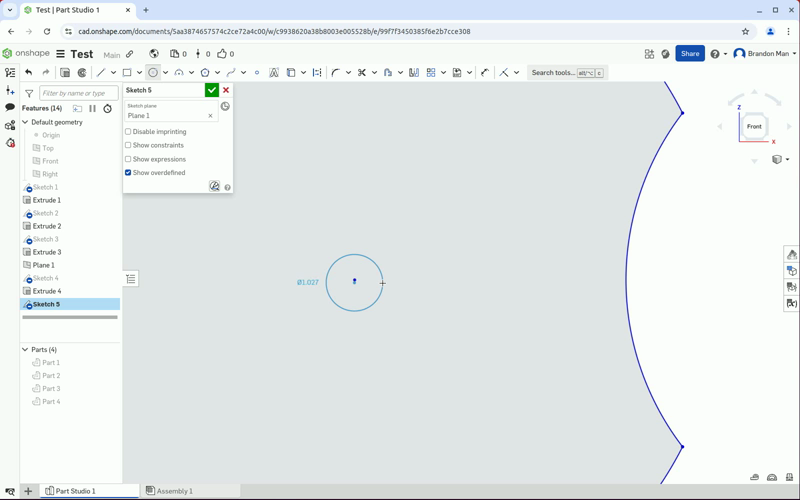
scroll(-6)
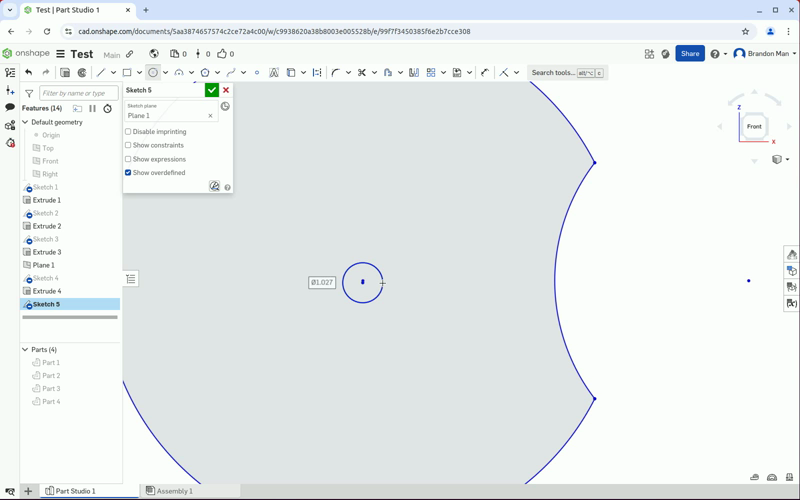
scroll(-6)
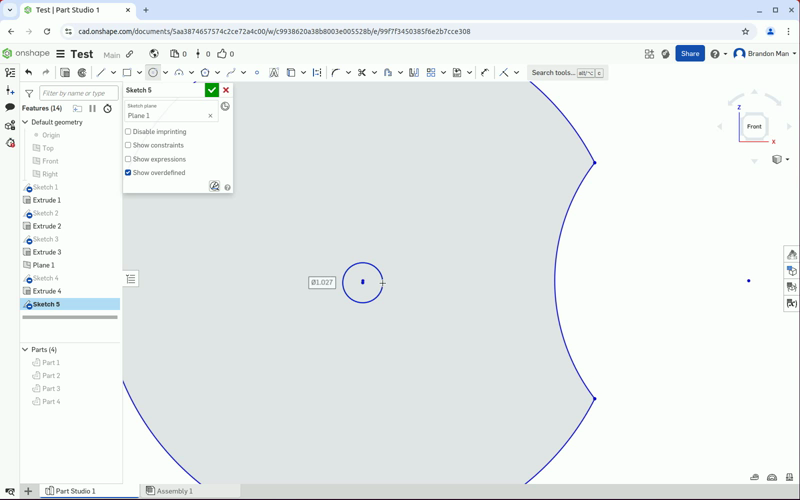
scroll(-6)
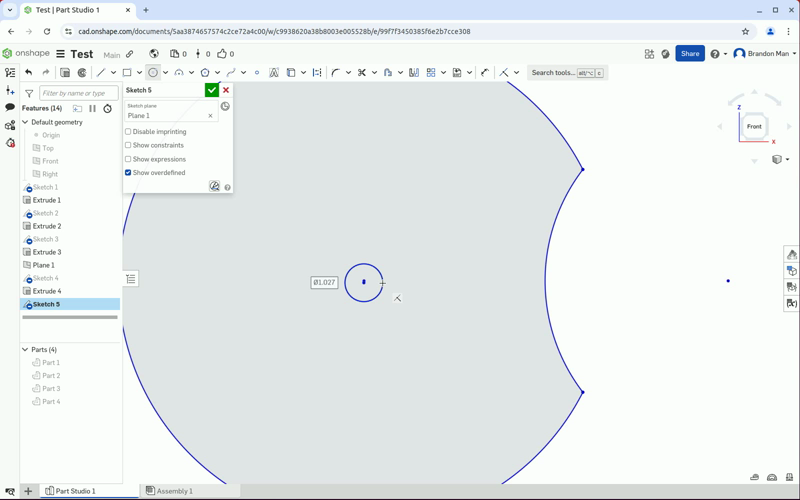
scroll(-6)
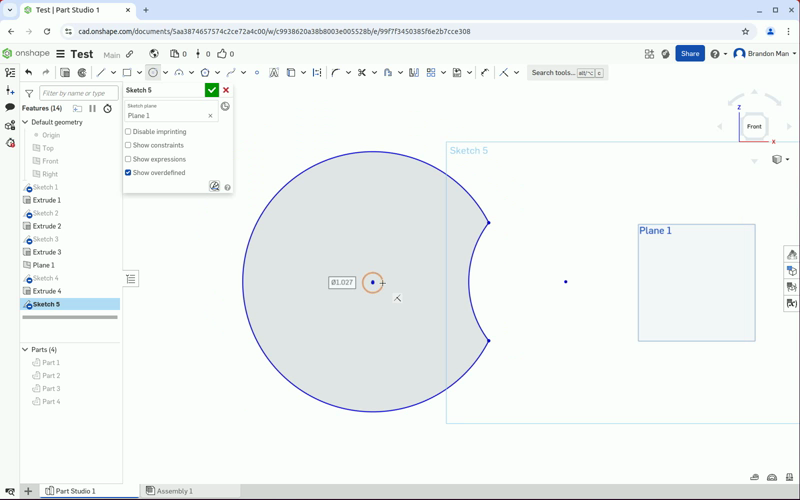
scroll(-6)
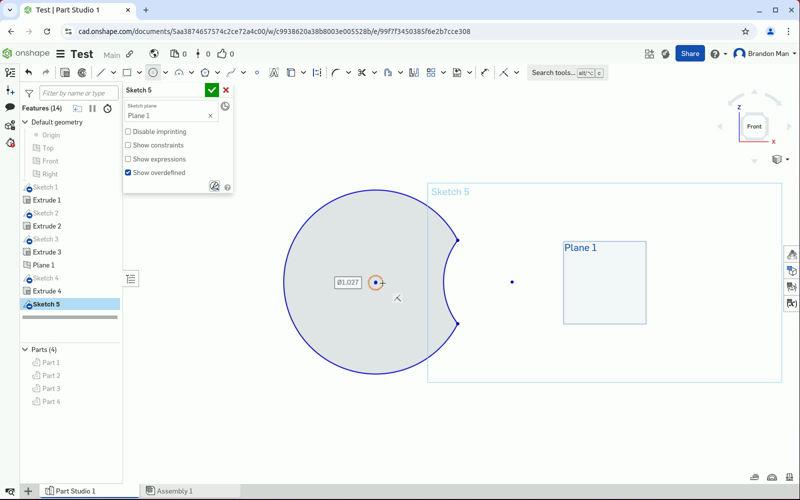
scroll(-6)
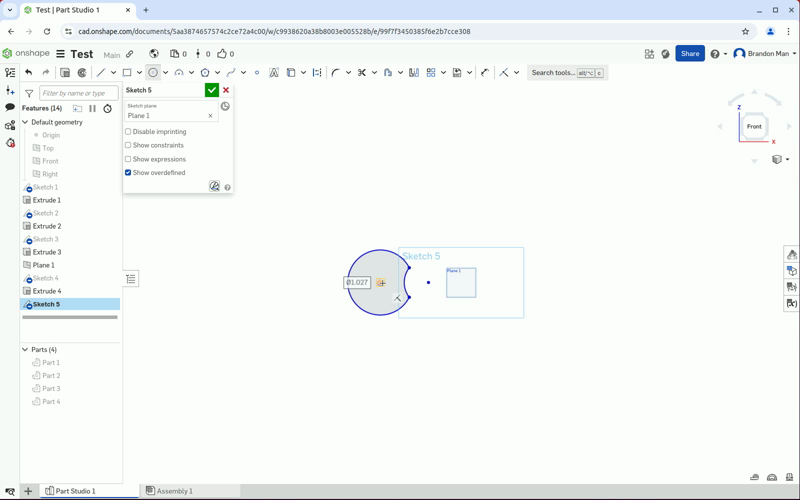
key(esc)
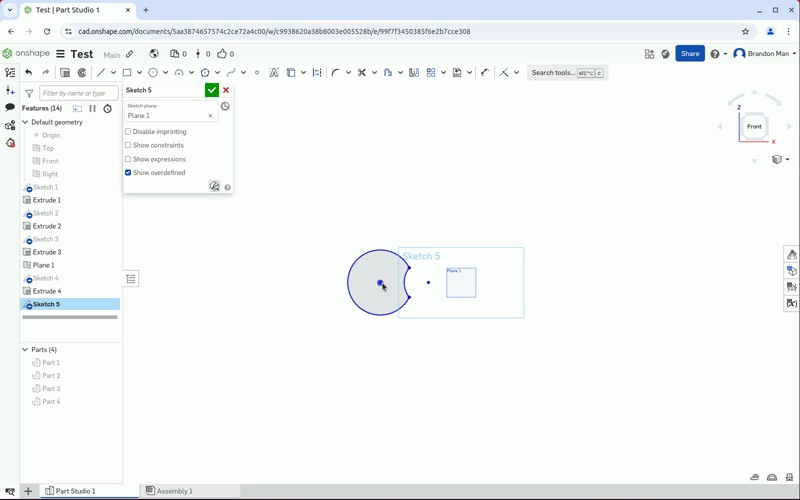
mouse_move(401, 281)
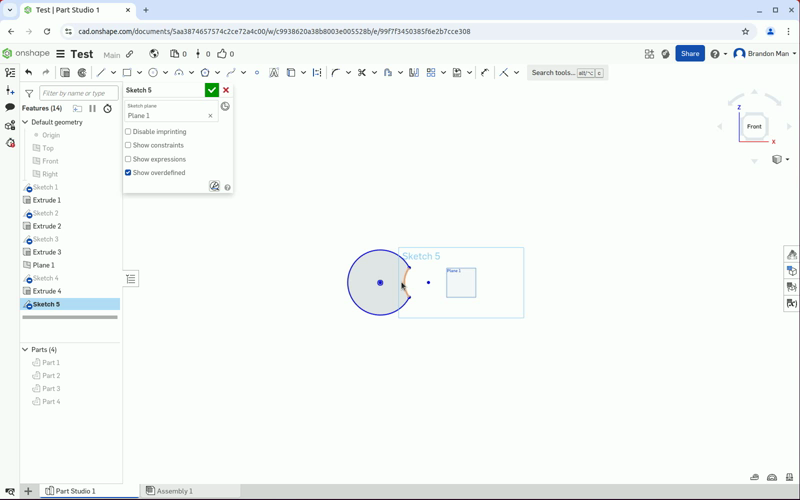
click(401, 281)
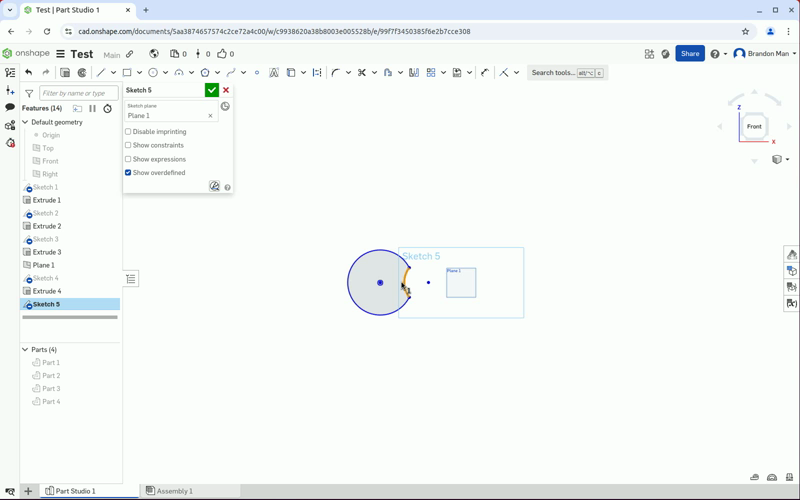
mouse_move(73, 352)
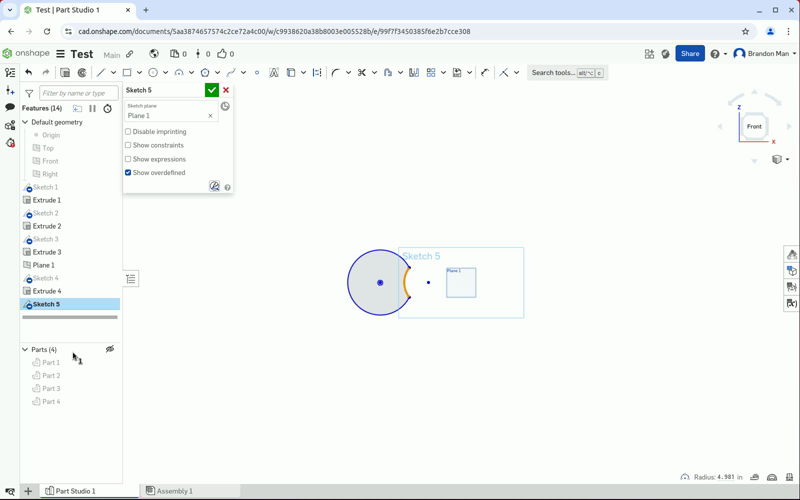
key(shift+y)
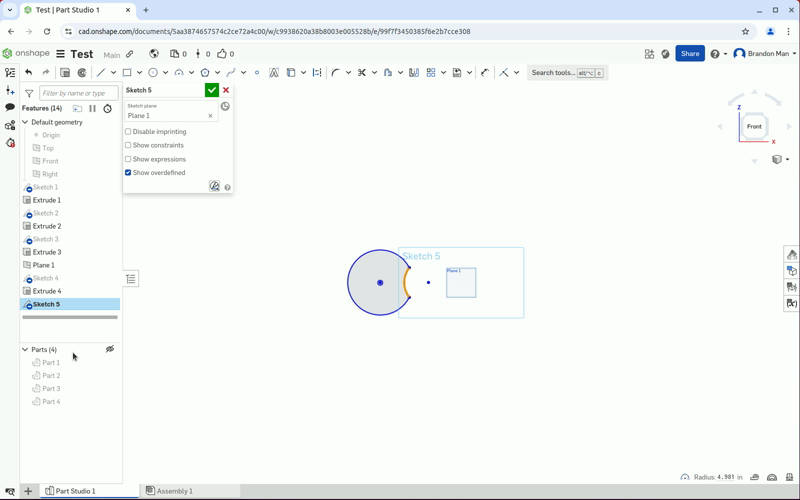
key(shift+e)
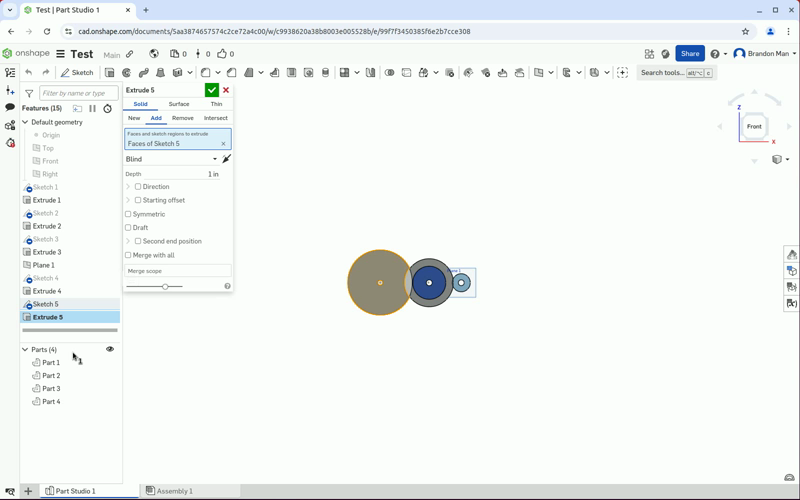
mouse_move(143, 106)
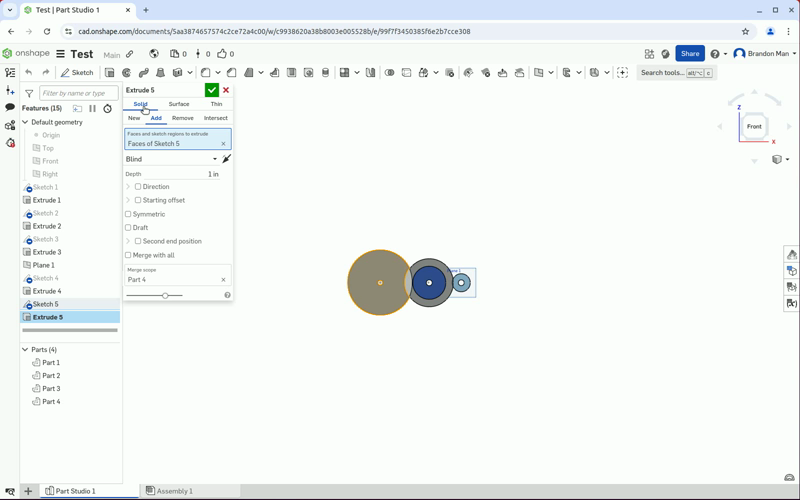
click(143, 106)
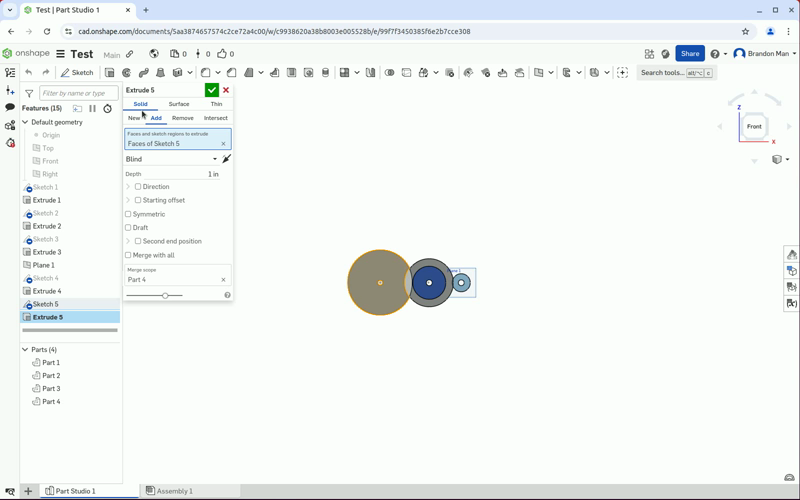
mouse_move(137, 120)
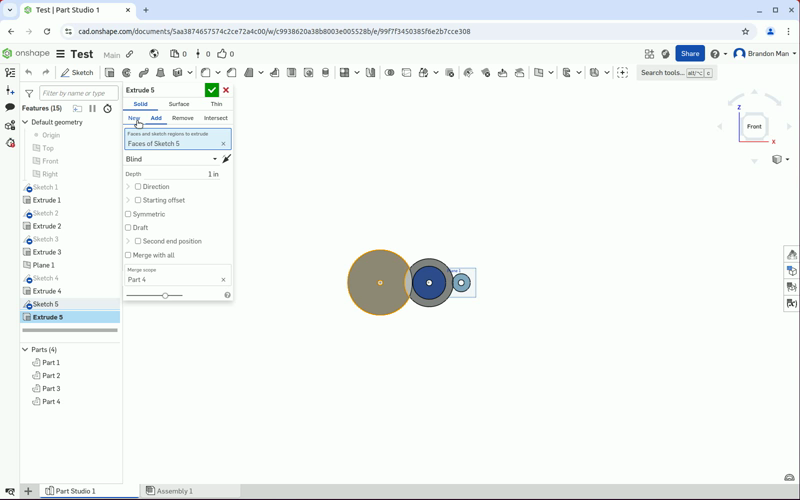
click(137, 120)
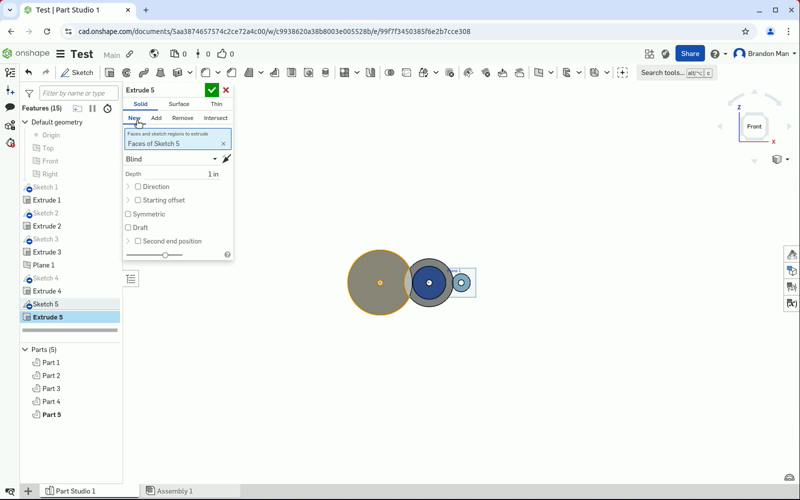
key(tab, 4)
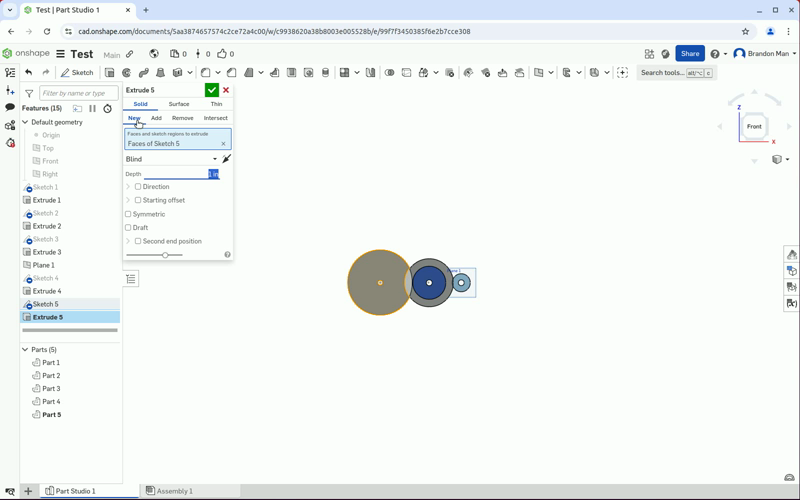
text(0.963)
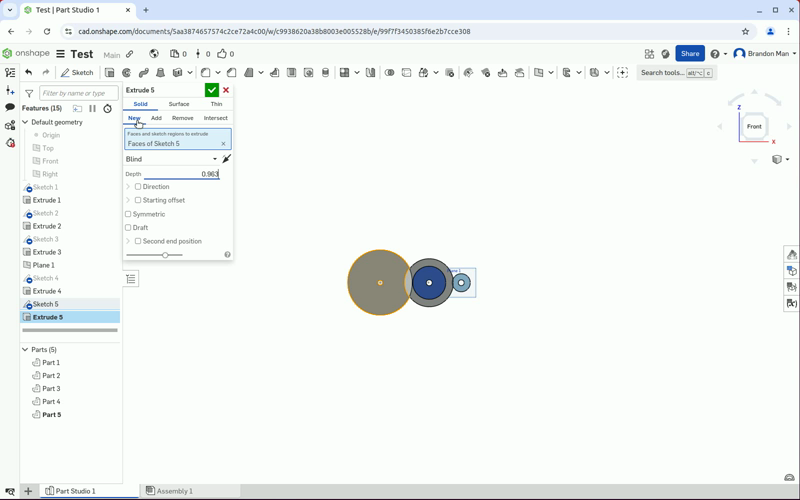
key(enter)
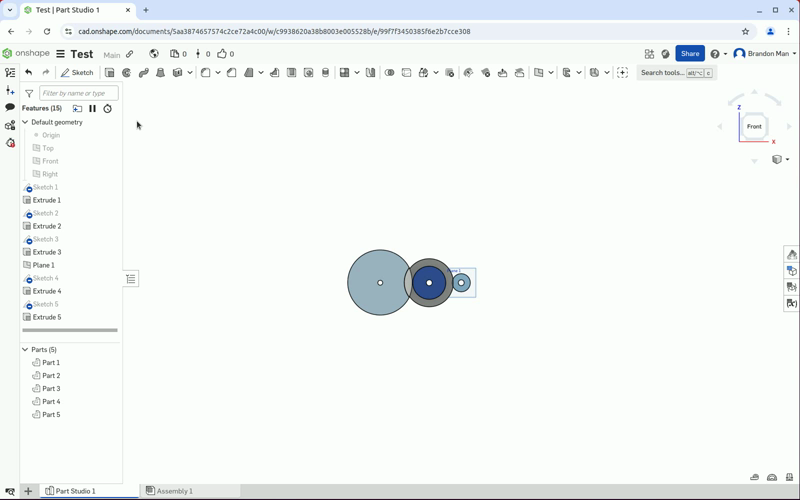
key(shift+h)
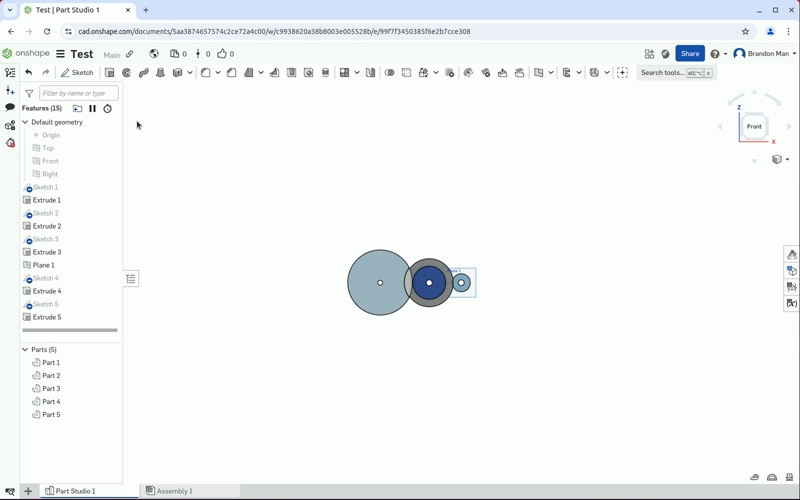
key(shift+h)
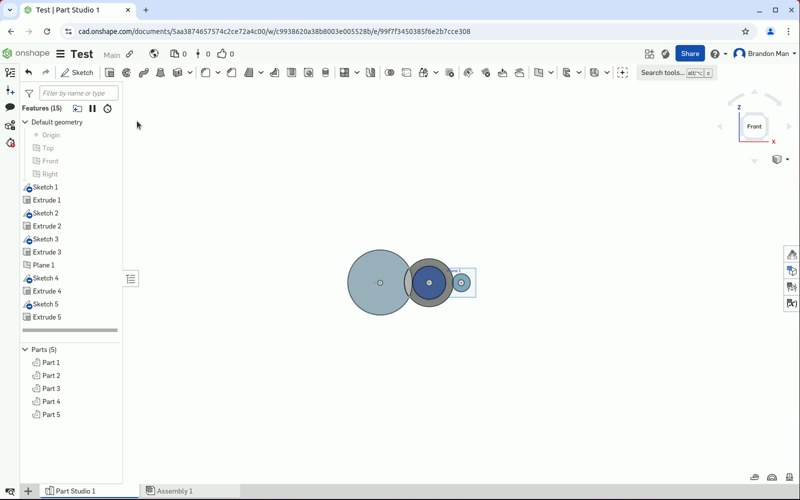
key(shift+7)
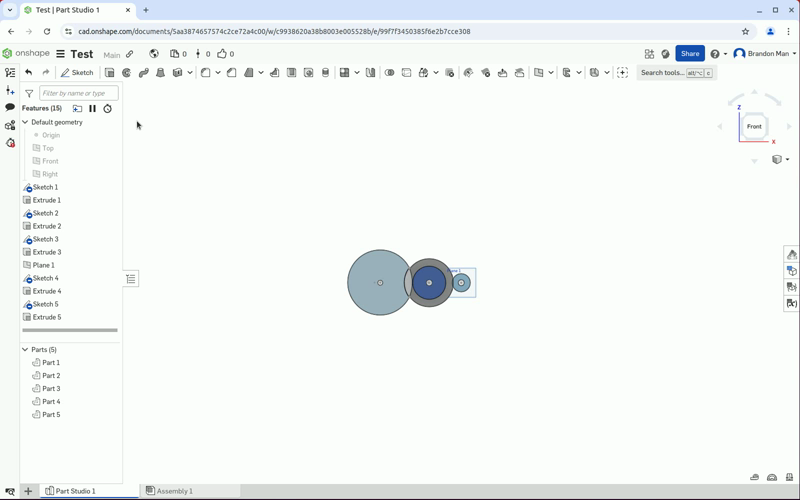
key(left, 2)
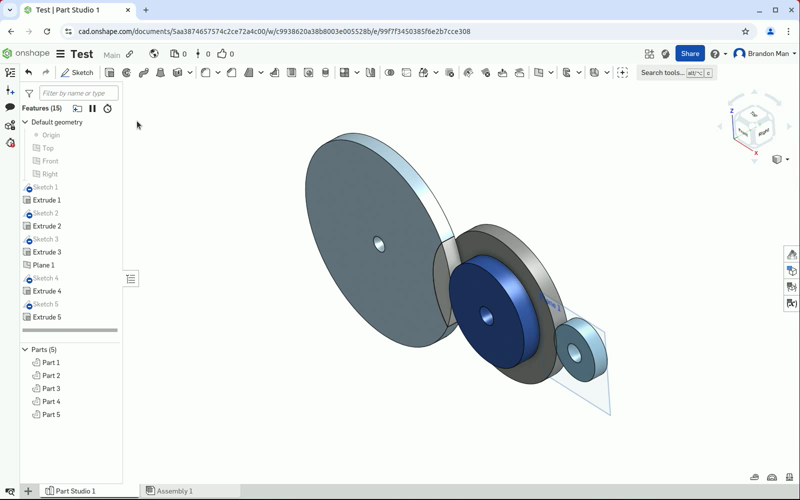
key(down, 2)
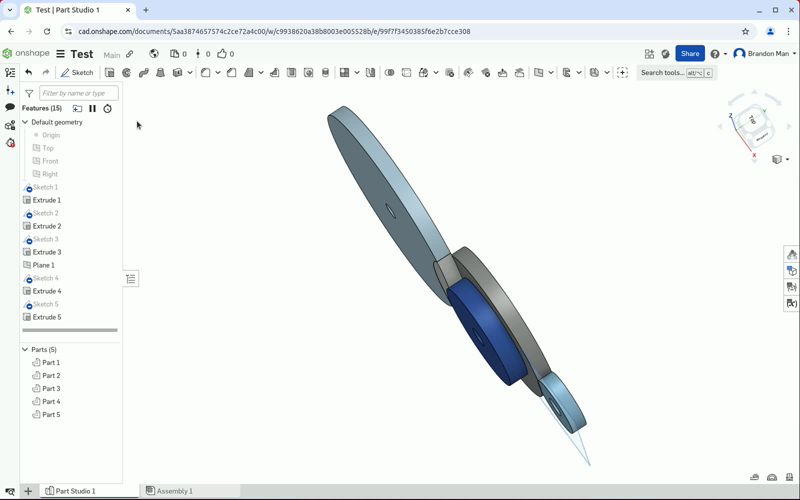
key(up, 2)
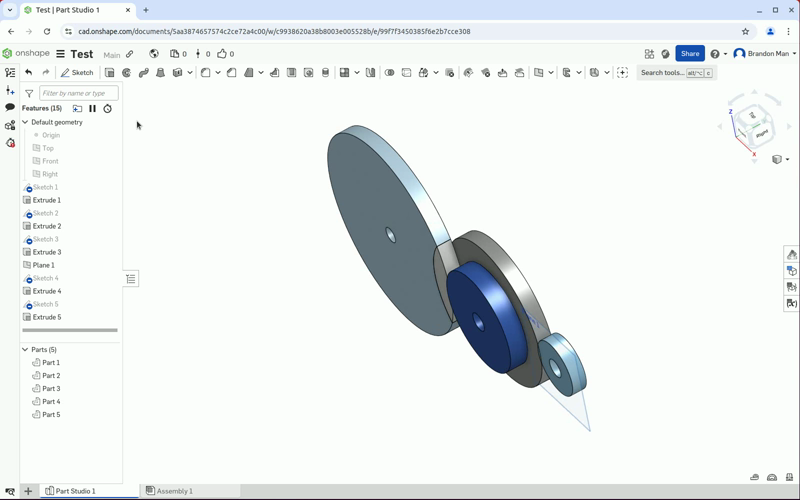
key(right, 2)
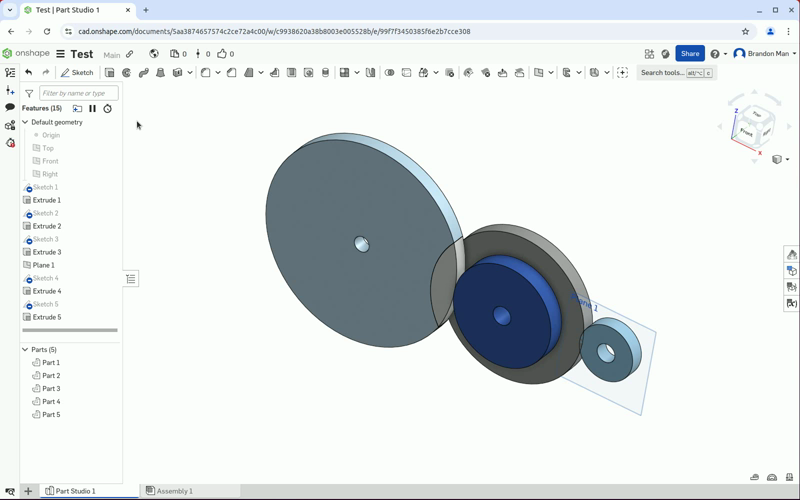
mouse_move(73, 189)
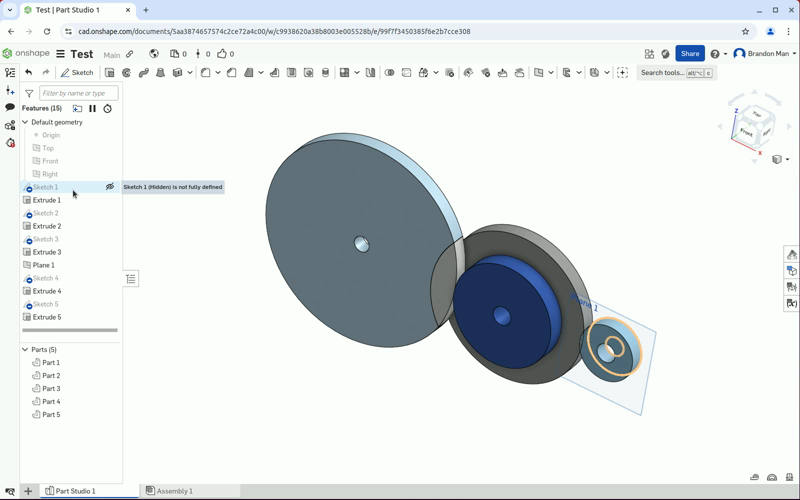
click(73, 189)